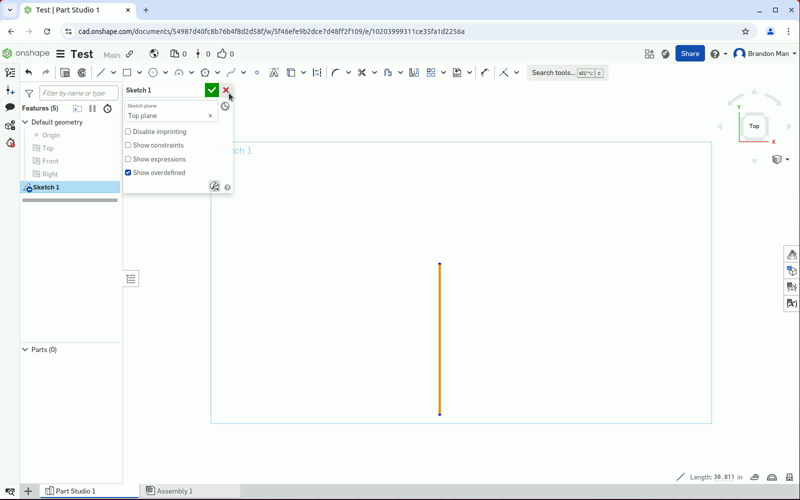
key(shift+h)
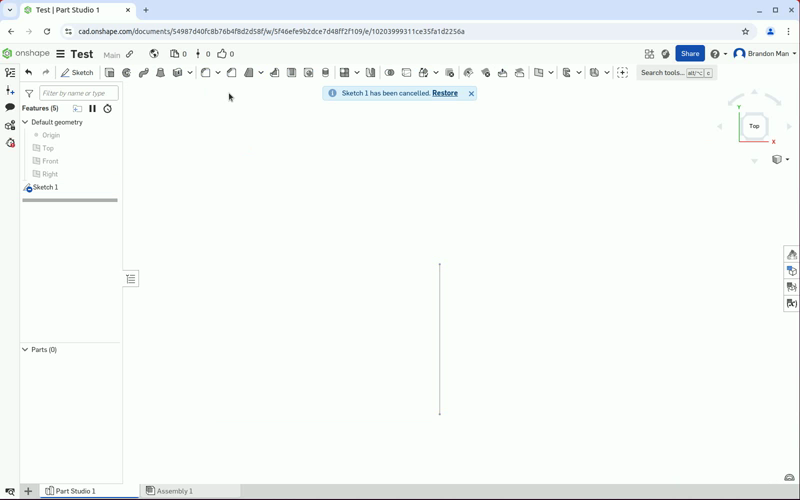
key(shift+s)
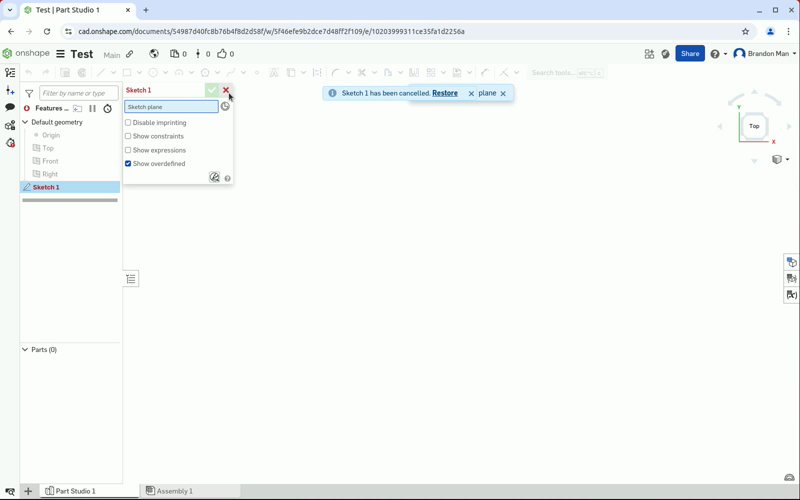
mouse_move(73, 150)
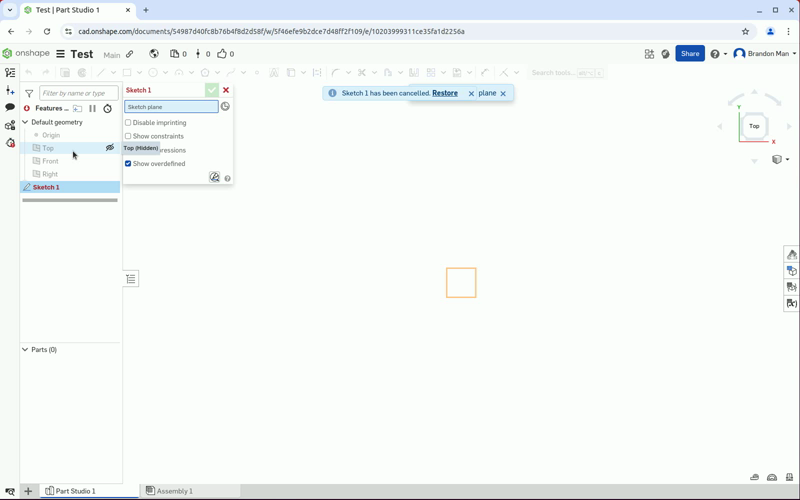
click(73, 150)
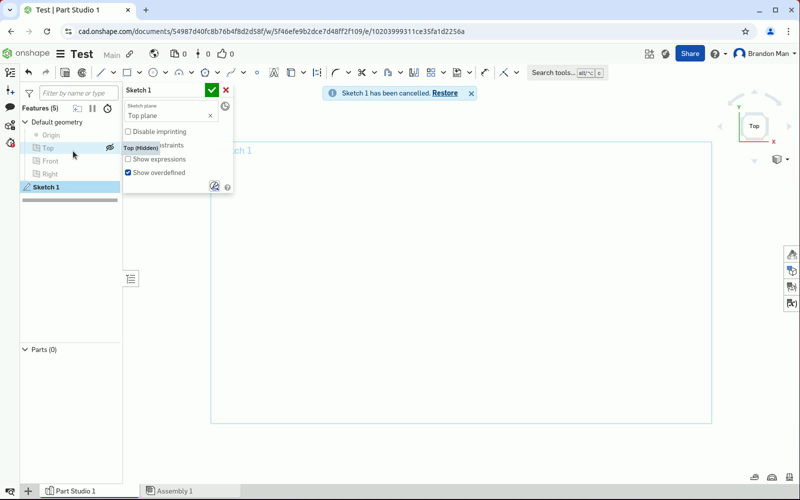
mouse_move(73, 352)
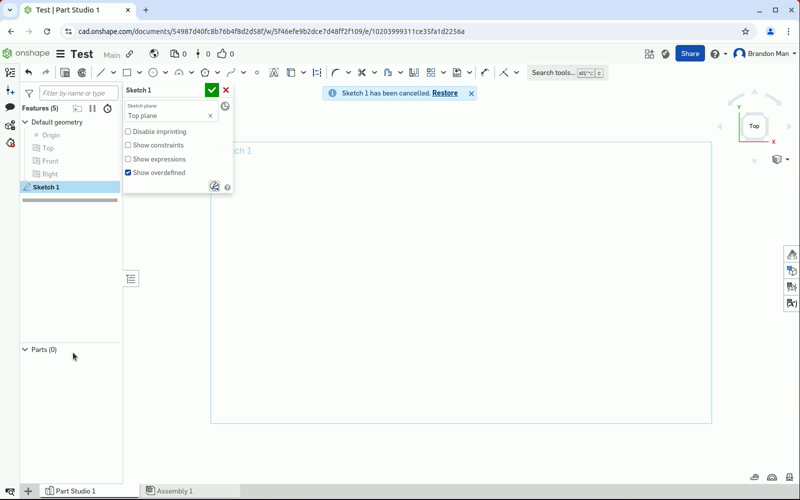
key(y)
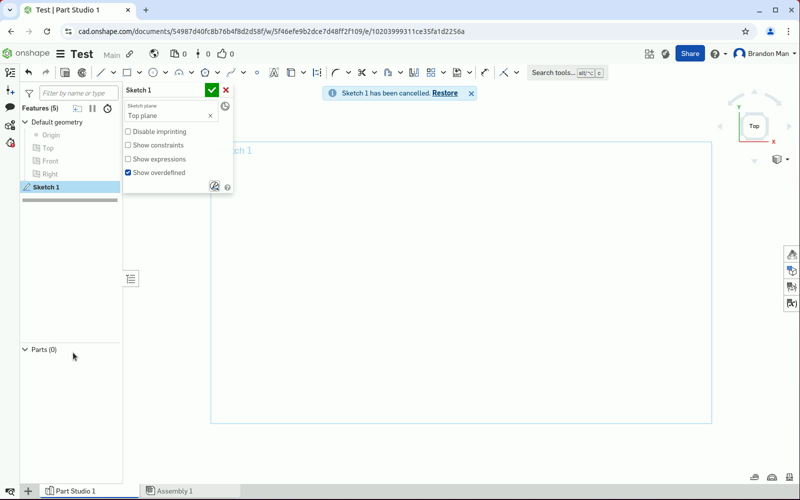
key(l)
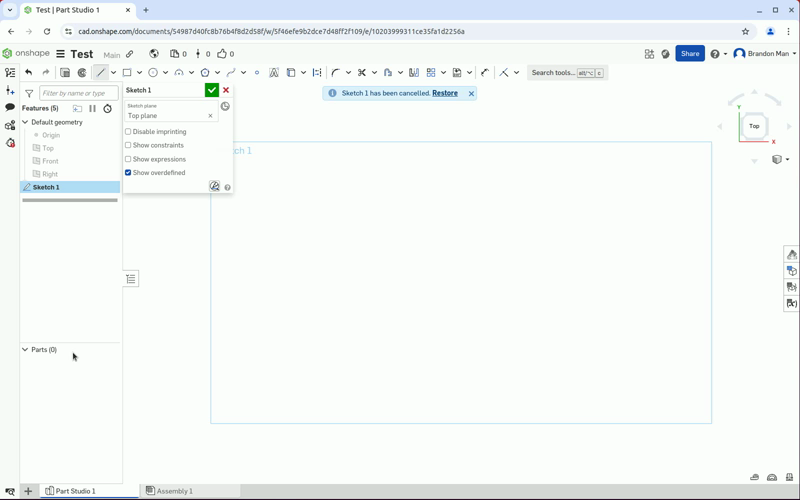
key_down(shift)
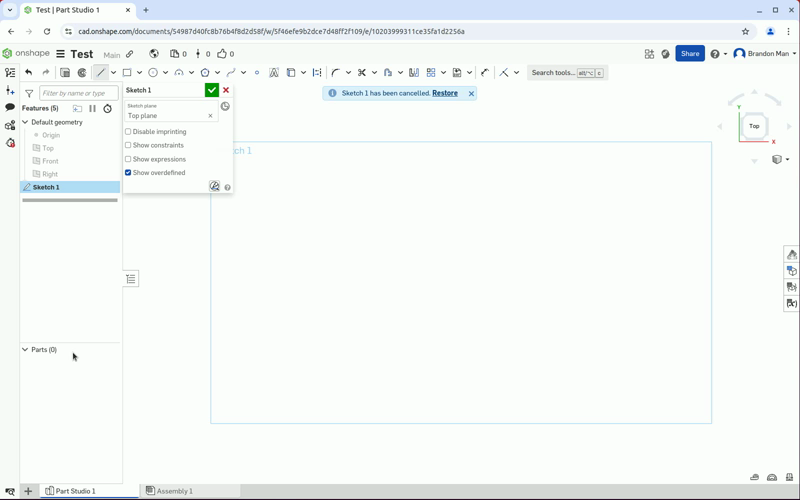
mouse_move(348, 326)
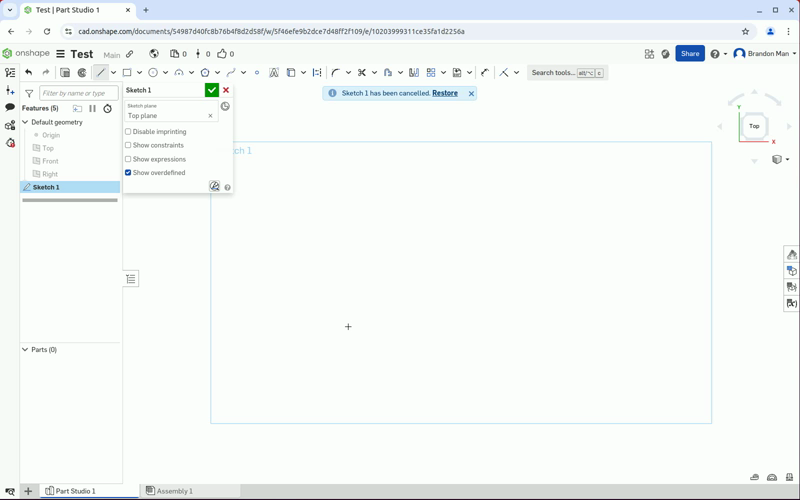
click(348, 326)
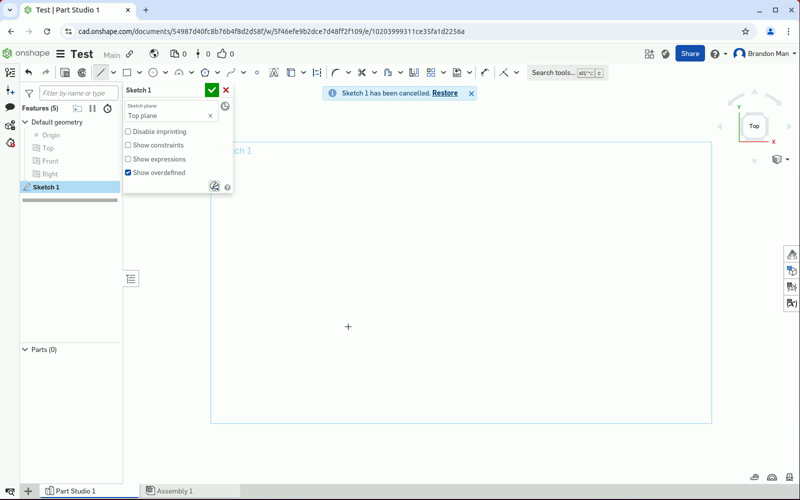
key_up(shift)
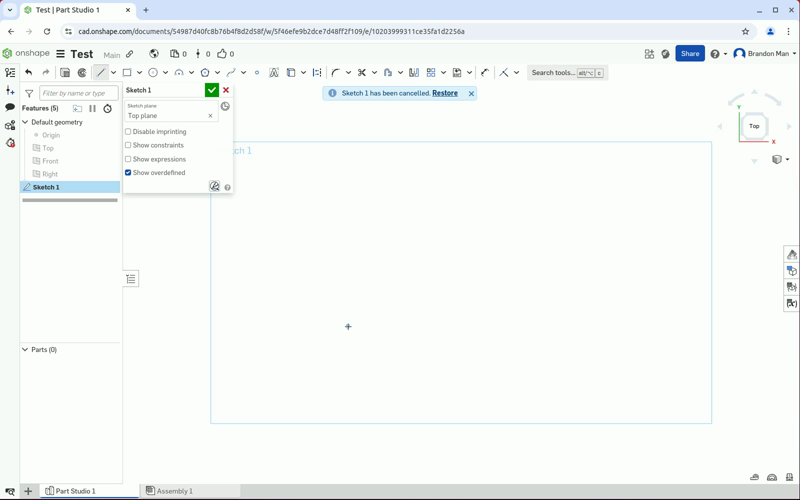
key_down(shift)
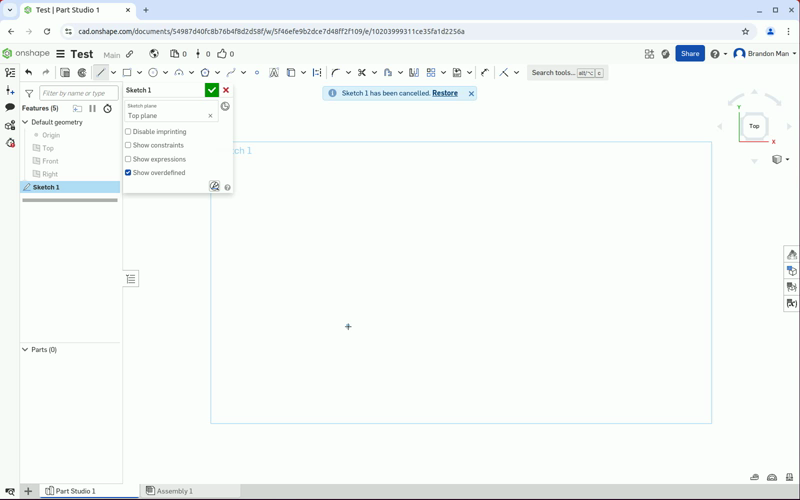
mouse_move(417, 396)
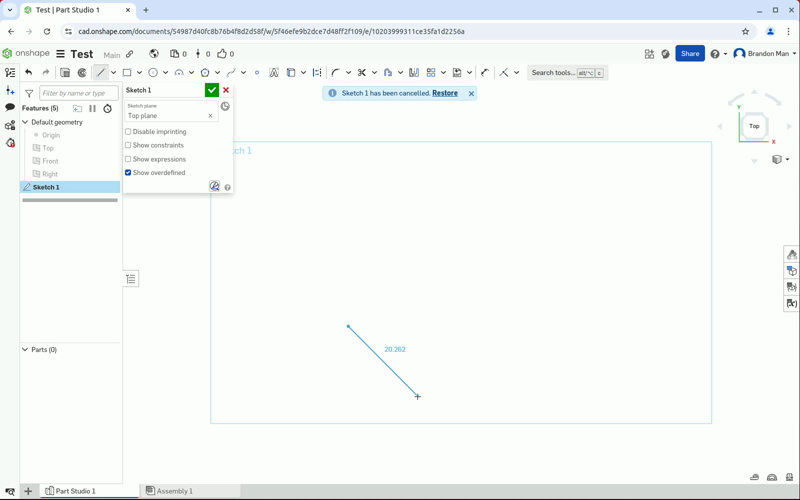
click(417, 396)
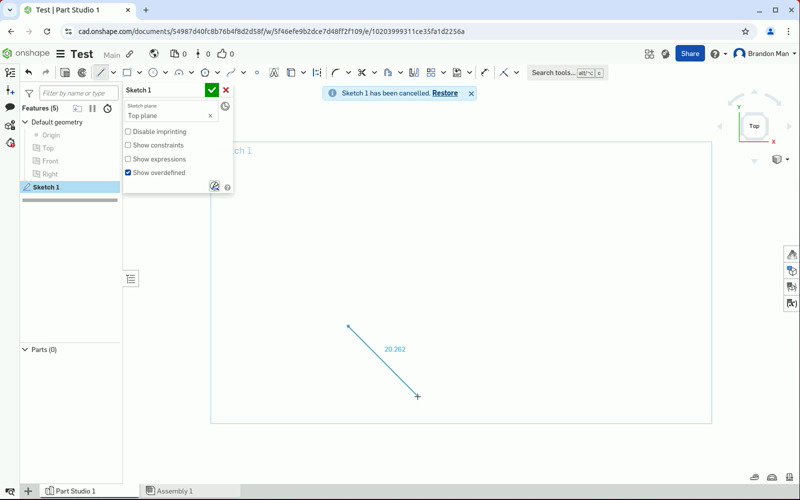
key_up(shift)
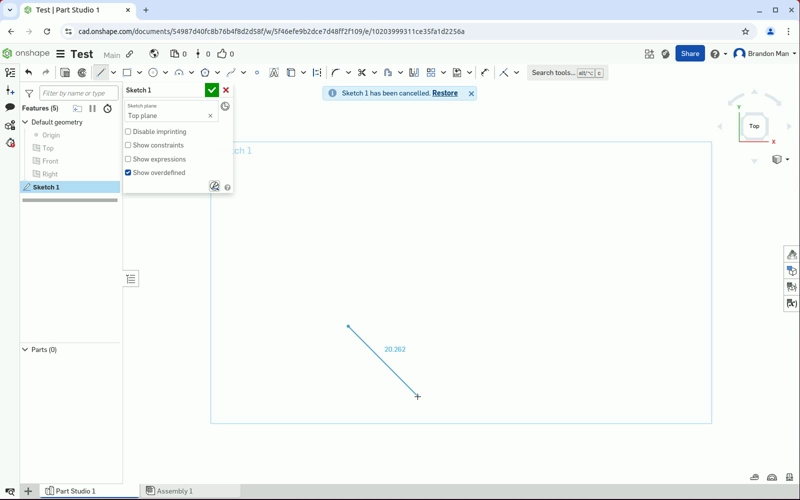
key_down(shift)
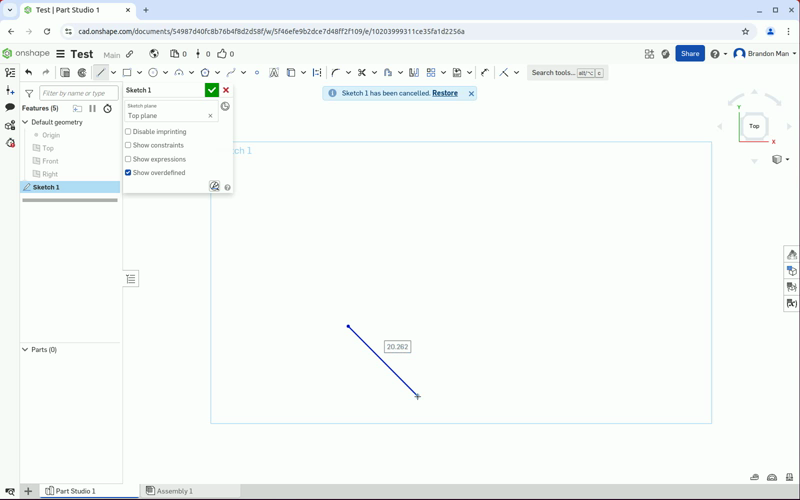
mouse_move(486, 396)
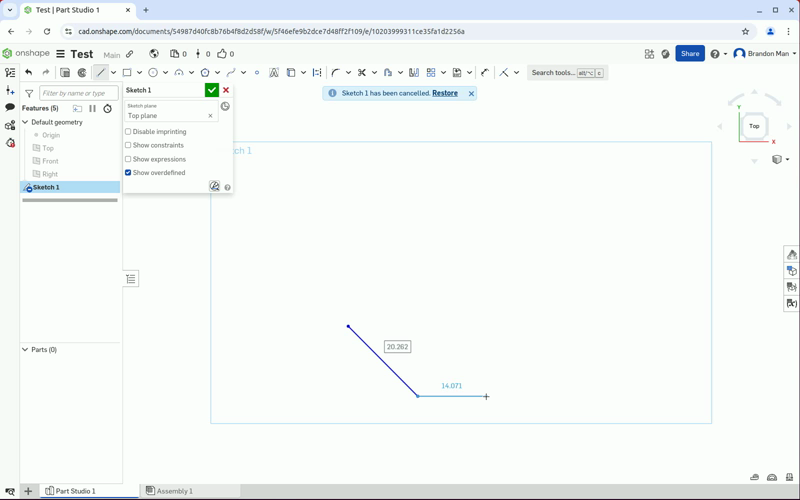
click(486, 396)
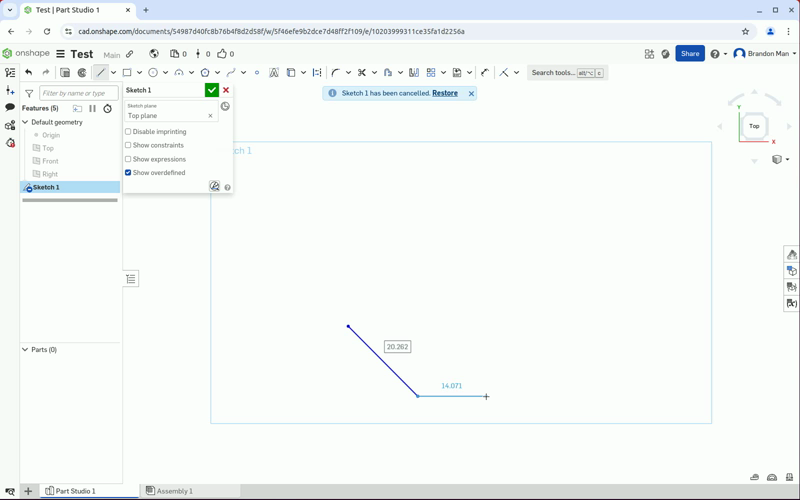
key_up(shift)
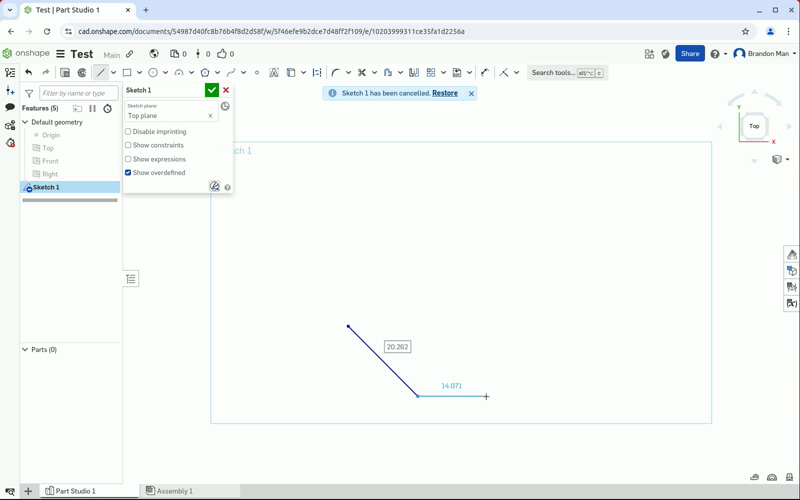
key_down(shift)
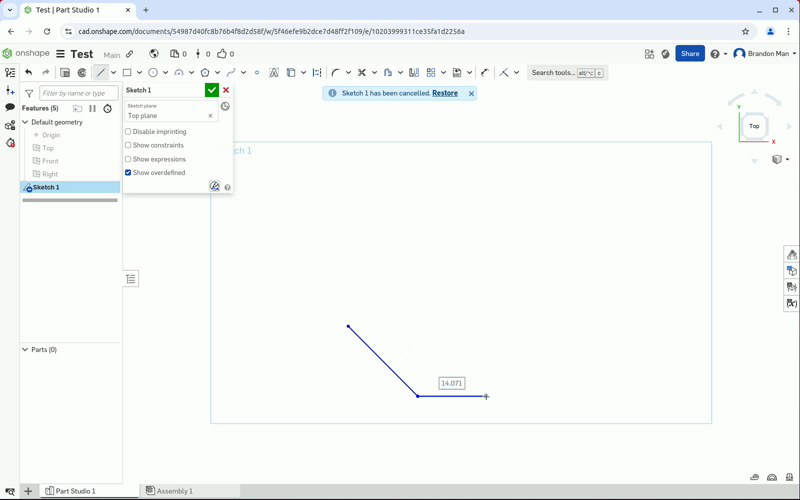
mouse_move(486, 282)
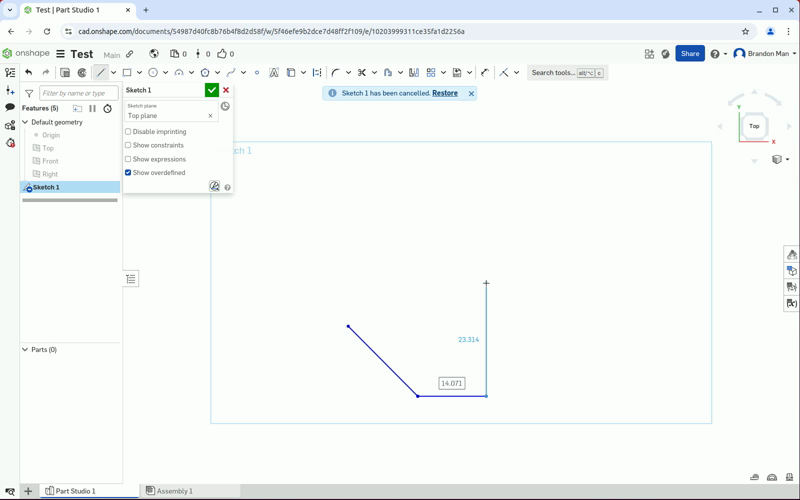
click(486, 282)
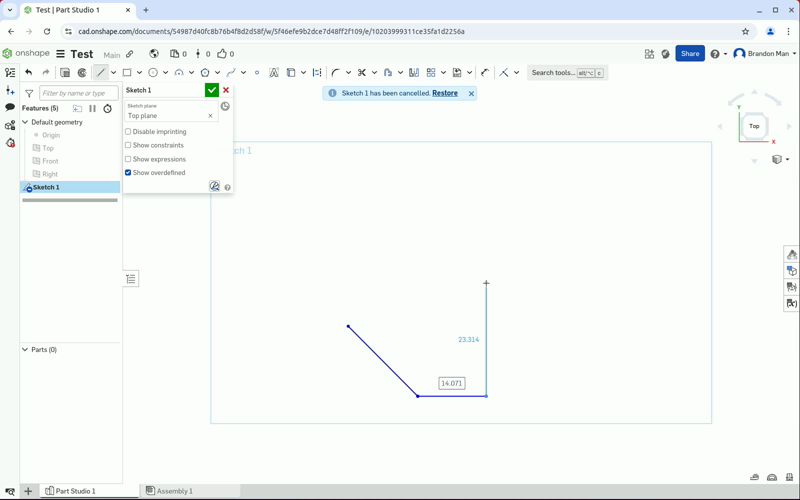
key_up(shift)
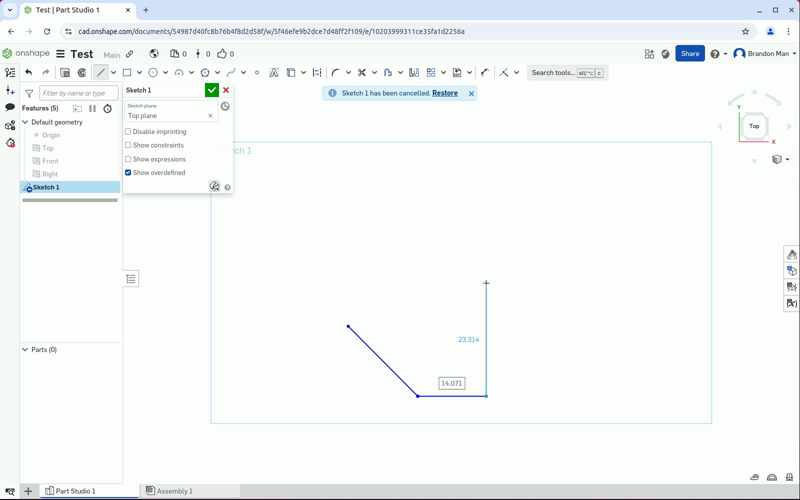
key_down(shift)
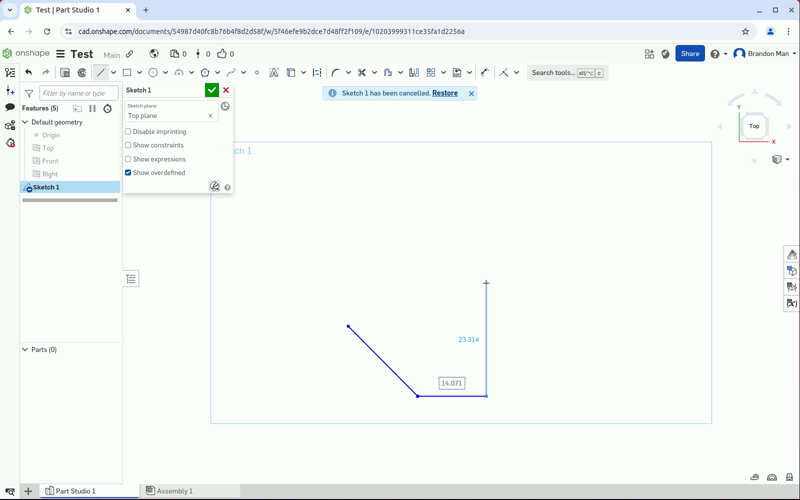
mouse_move(516, 282)
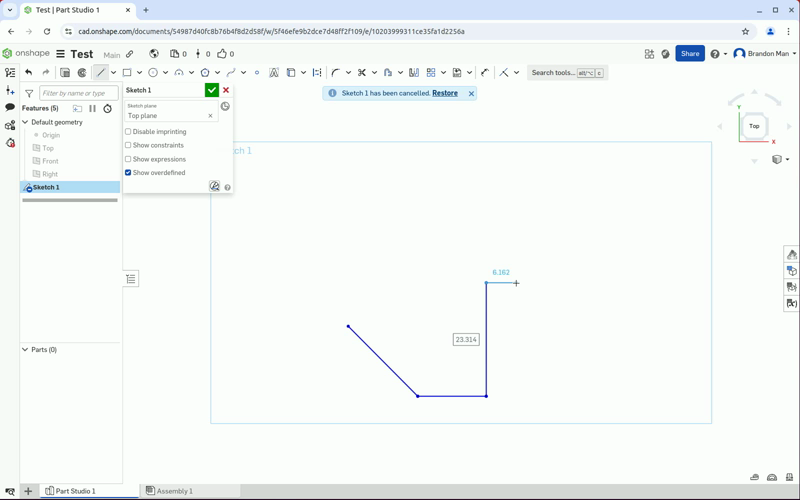
mouse_move(486, 256)
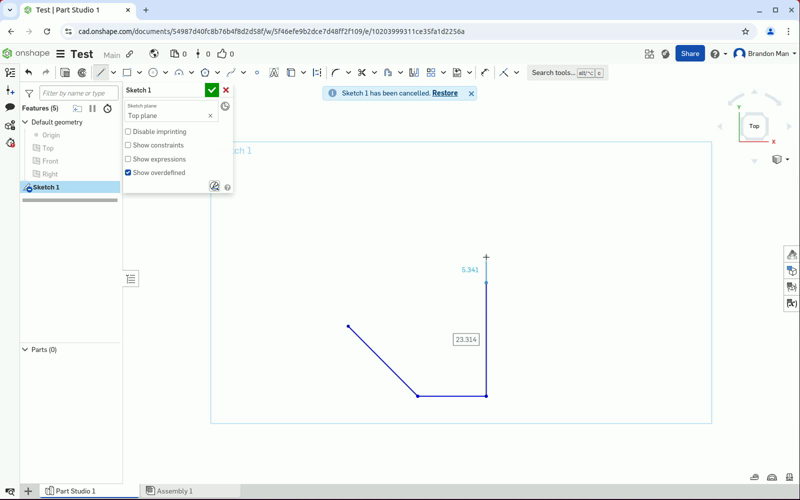
click(486, 256)
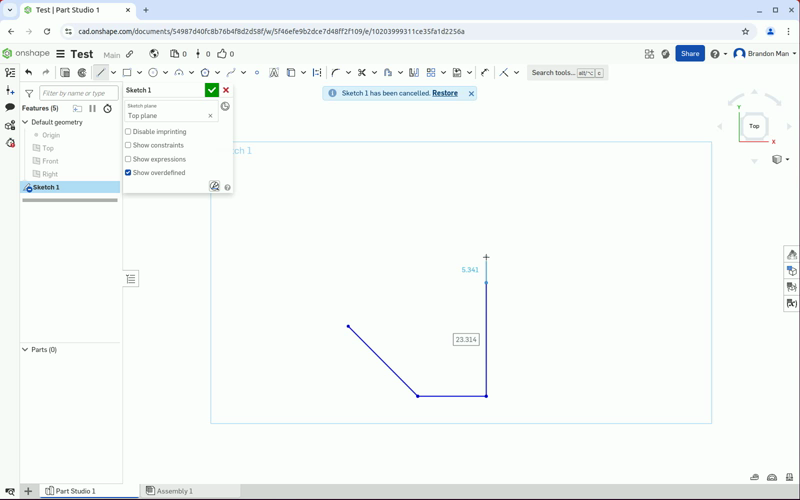
key_up(shift)
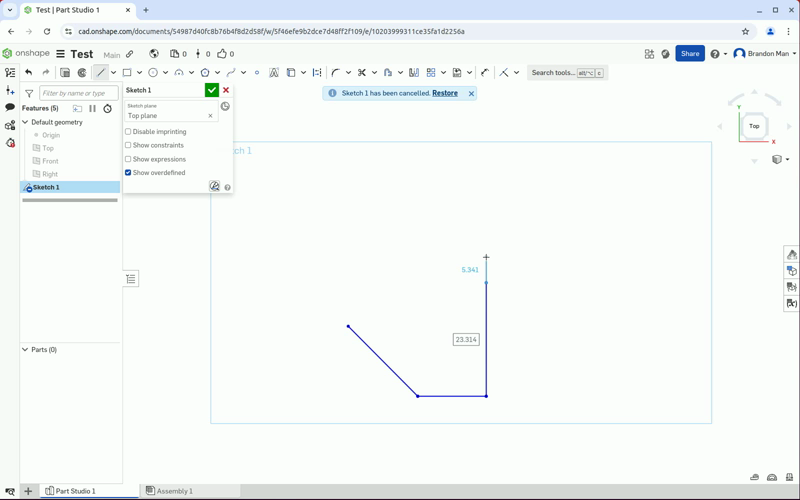
key_down(shift)
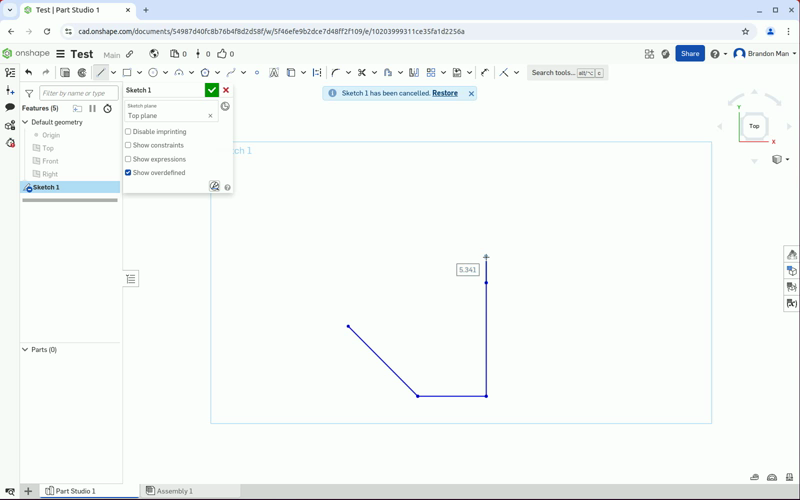
mouse_move(516, 256)
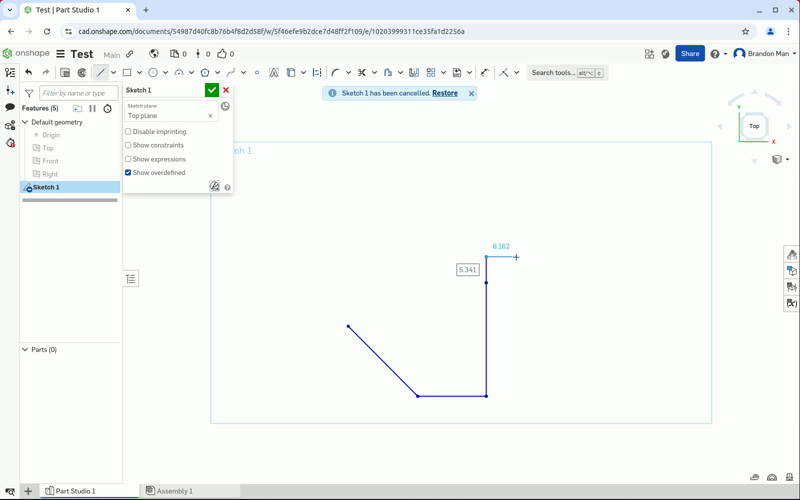
mouse_move(461, 256)
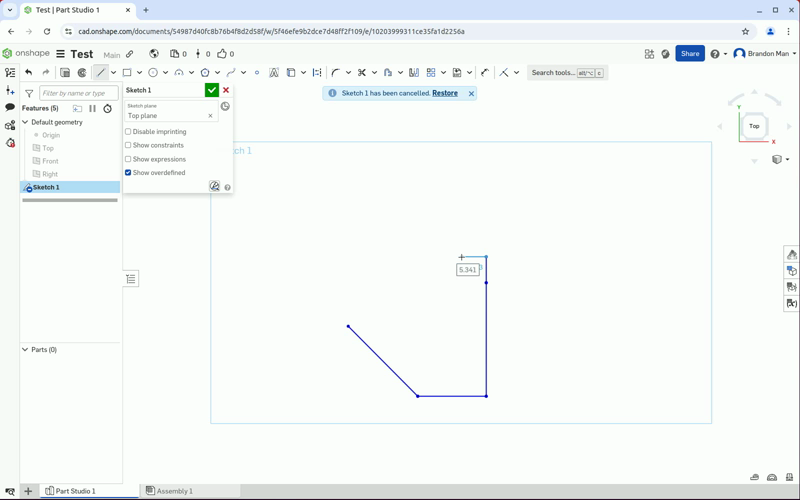
click(461, 256)
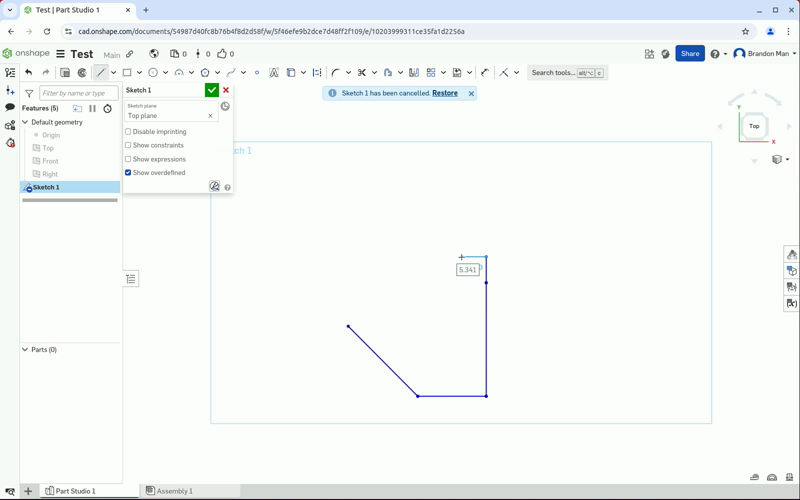
key_up(shift)
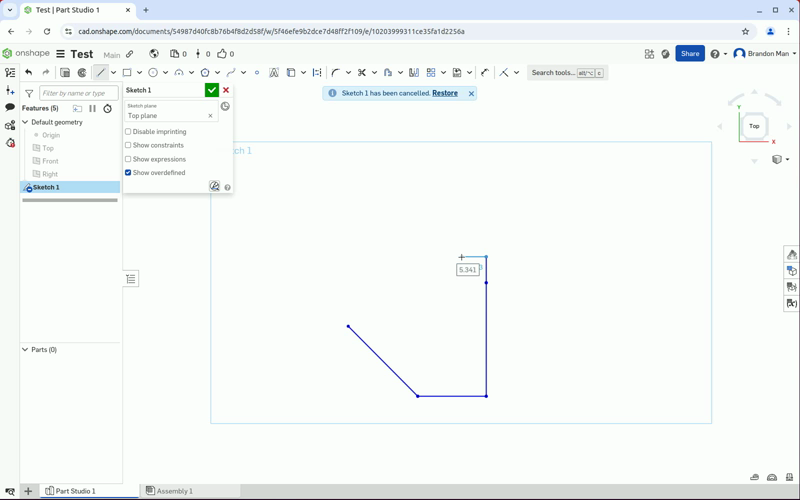
key_down(shift)
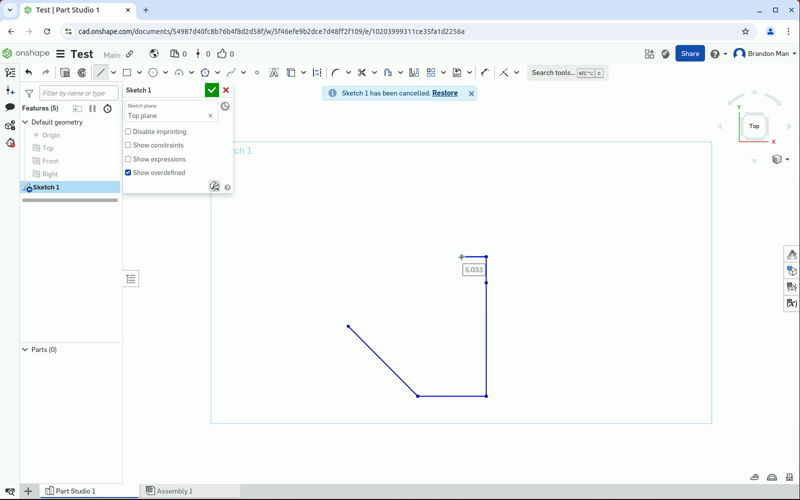
mouse_move(348, 256)
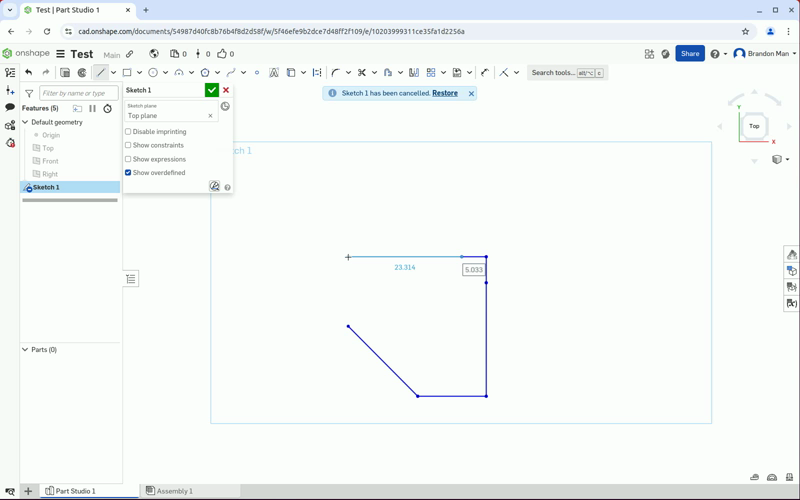
click(348, 256)
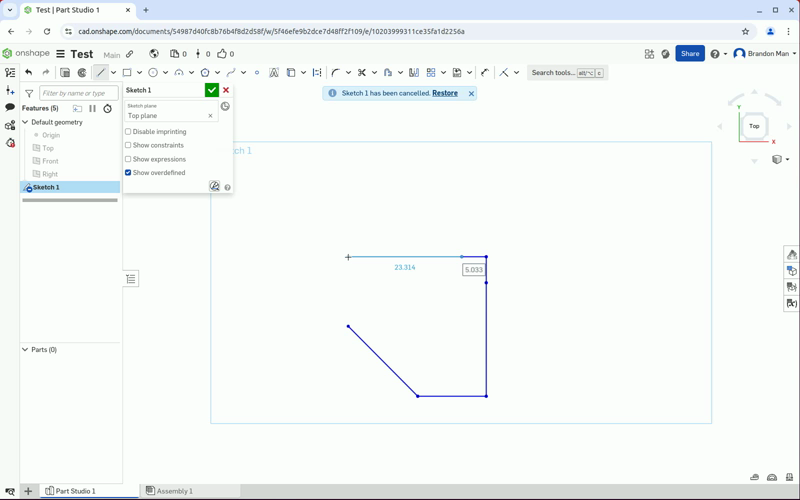
key_up(shift)
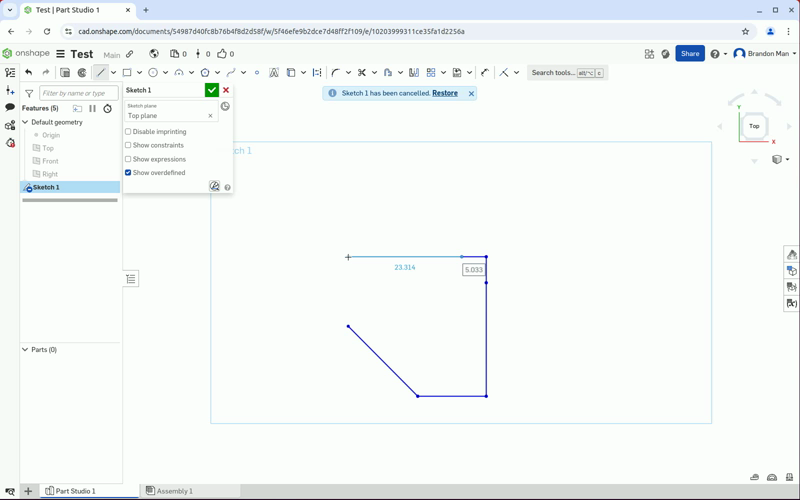
key_down(shift)
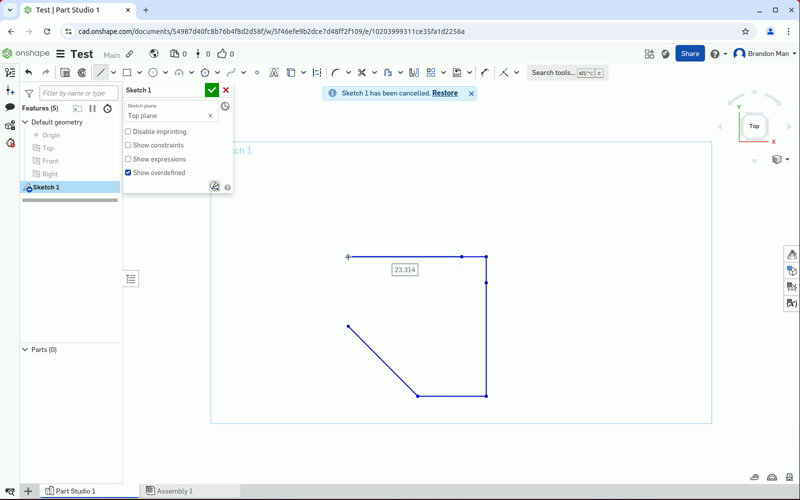
mouse_move(348, 326)
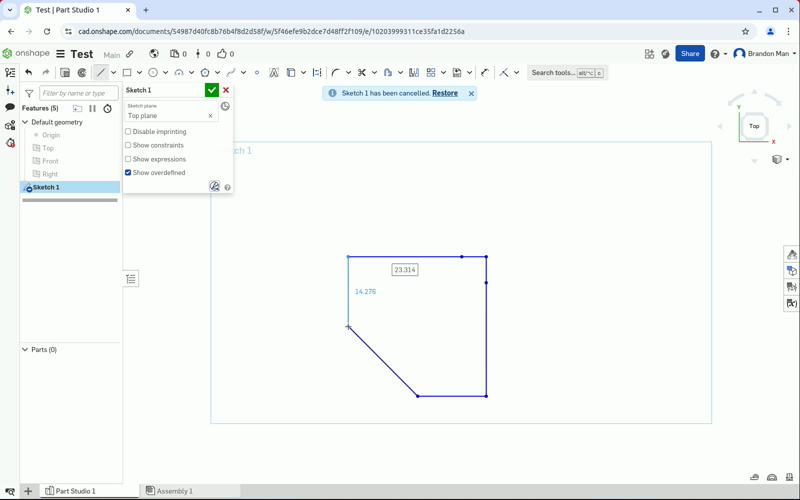
key_up(shift)
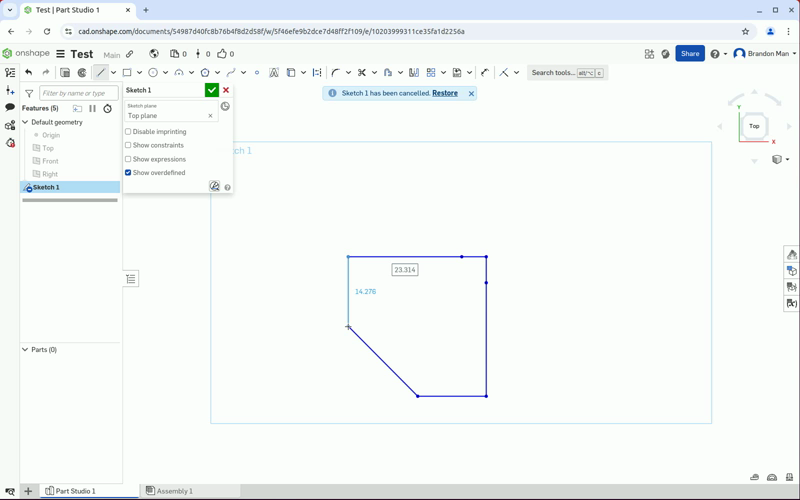
click(348, 326)
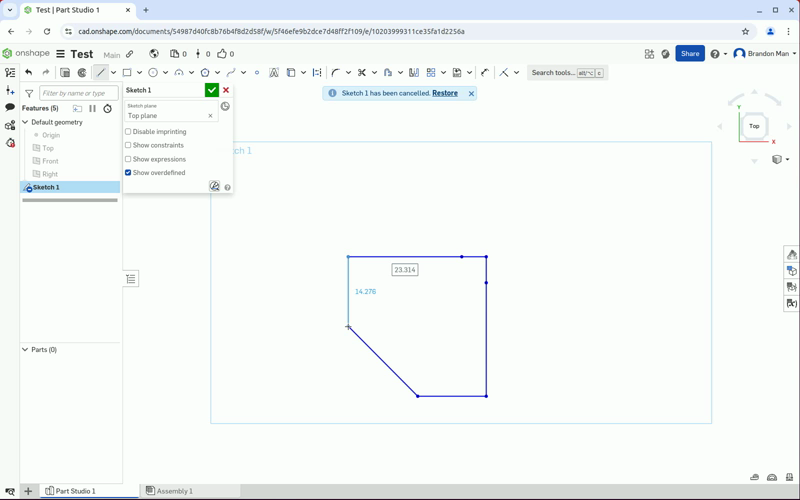
key(esc)
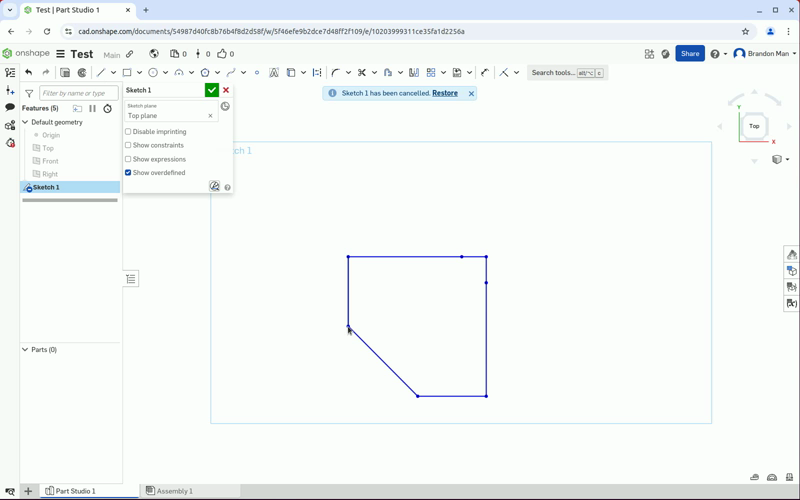
key(c)
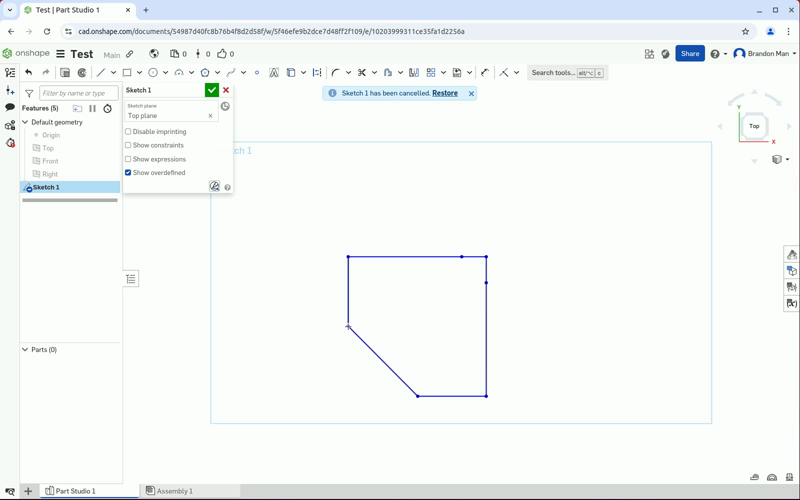
key_down(shift)
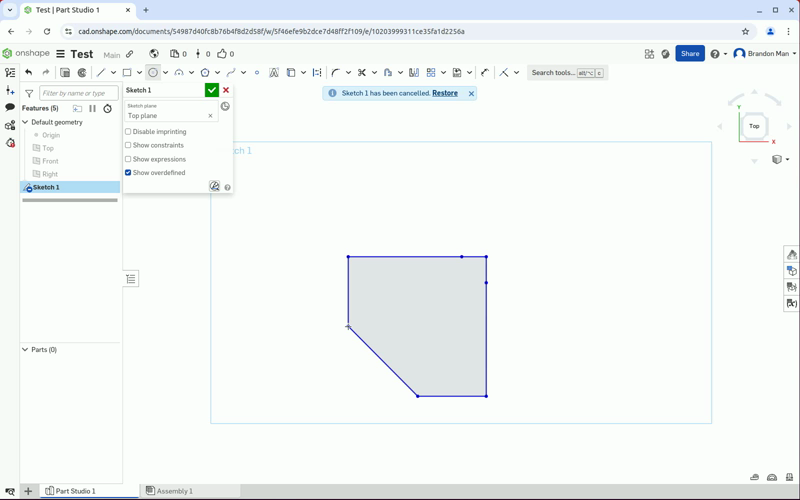
mouse_move(461, 282)
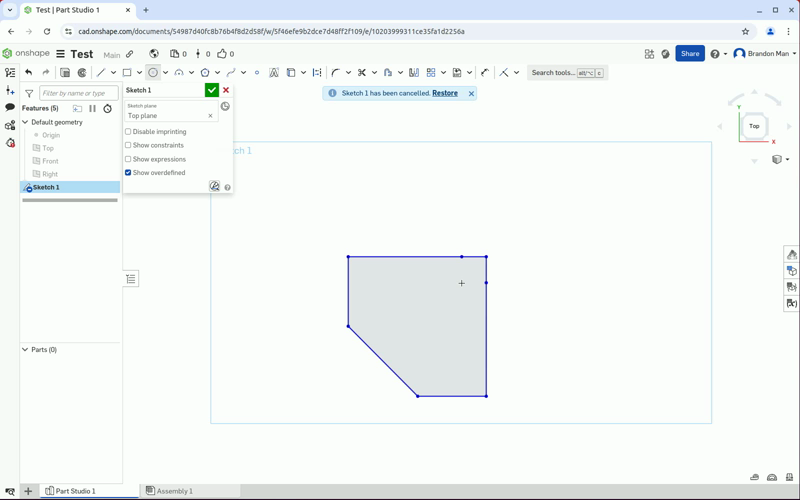
click(461, 282)
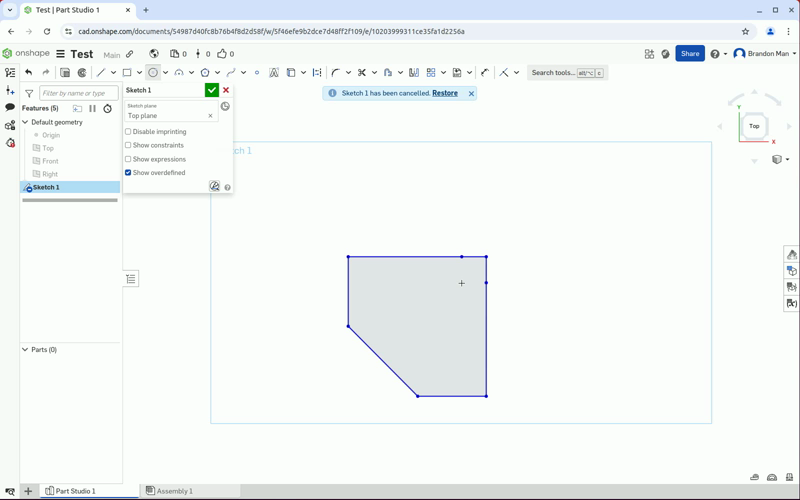
key_up(shift)
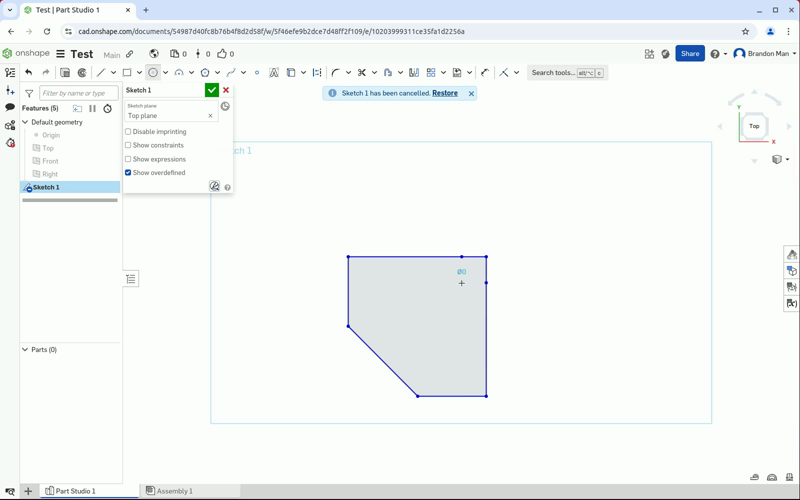
mouse_move(470, 282)
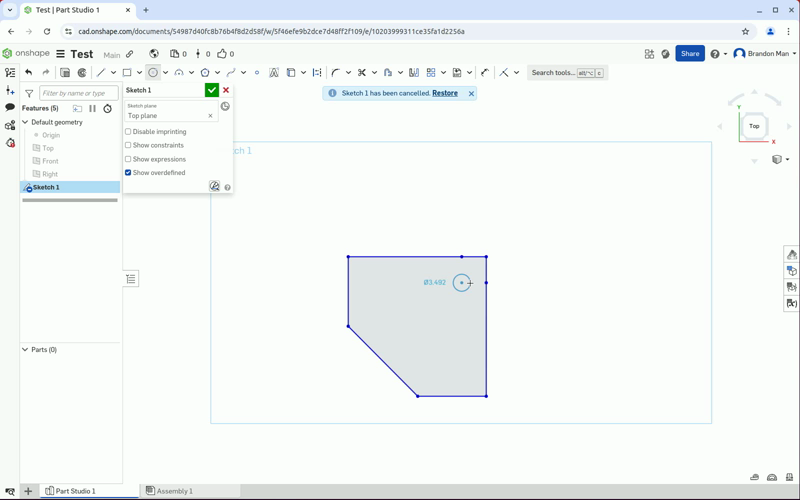
click(470, 282)
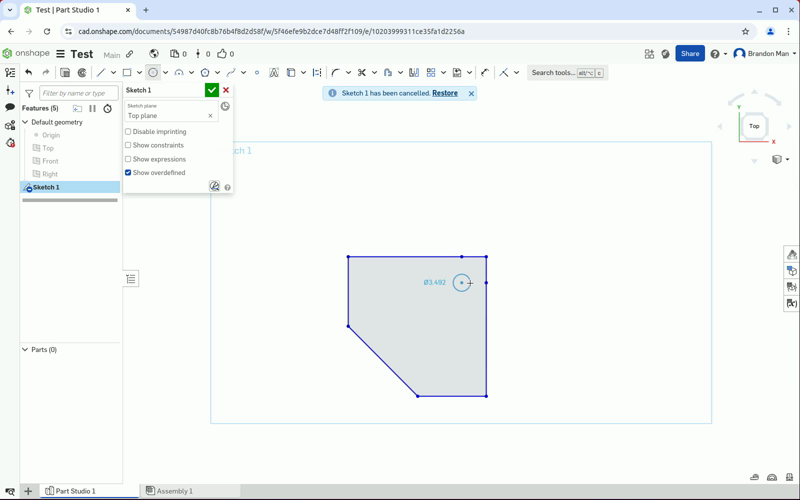
key(esc)
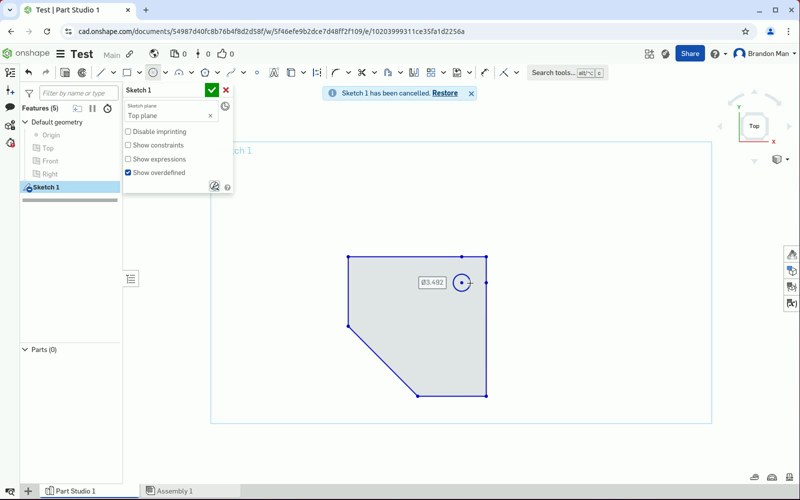
mouse_move(402, 271)
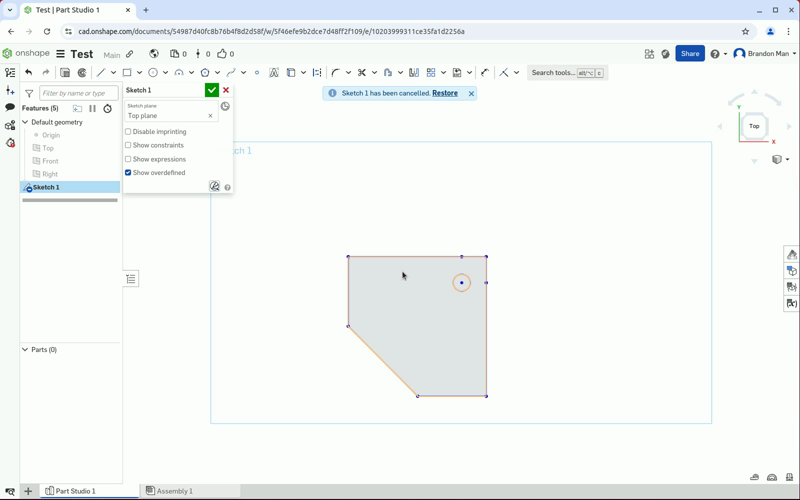
click(402, 271)
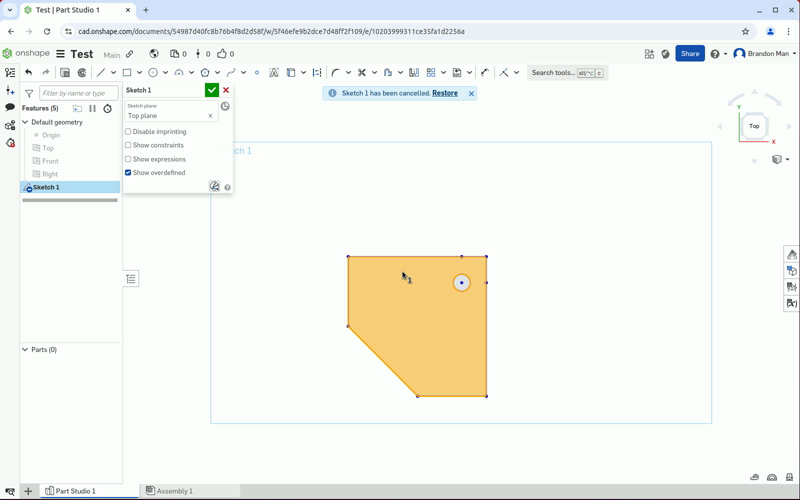
mouse_move(73, 352)
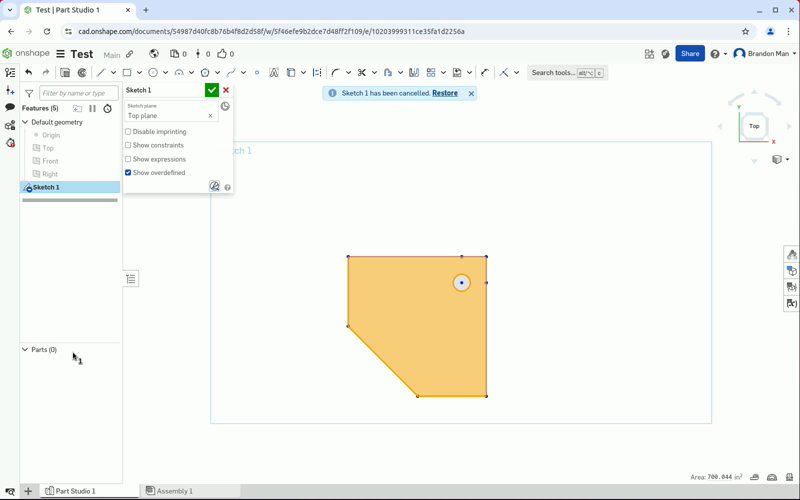
key(shift+y)
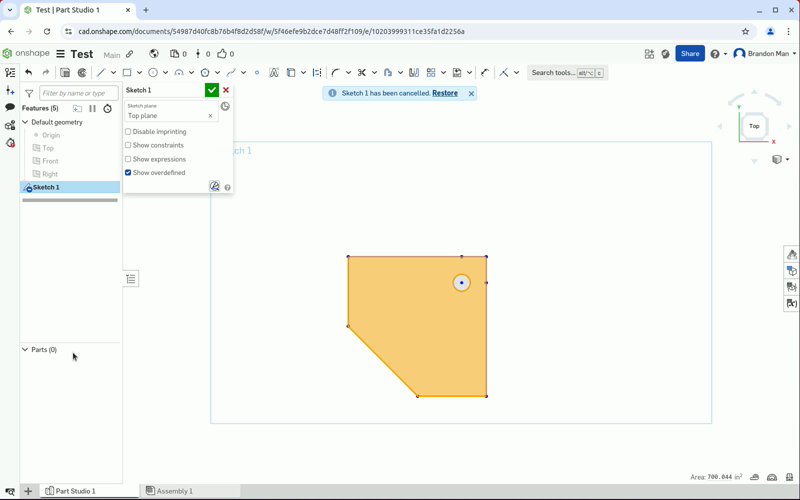
key(shift+e)
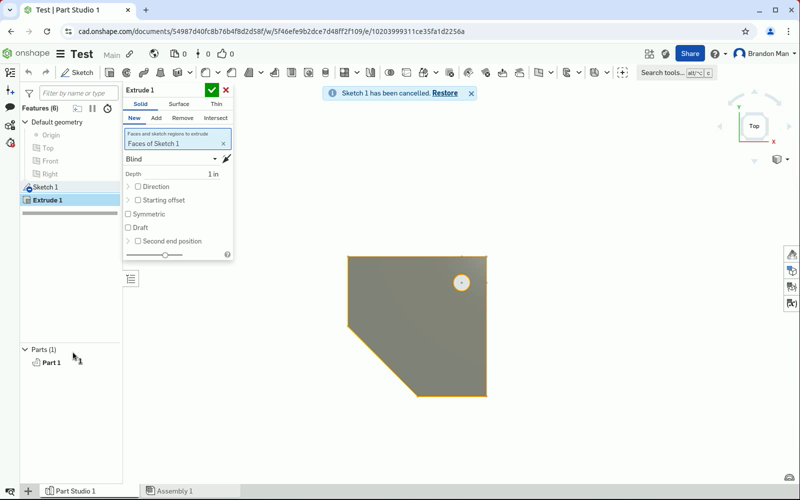
mouse_move(143, 106)
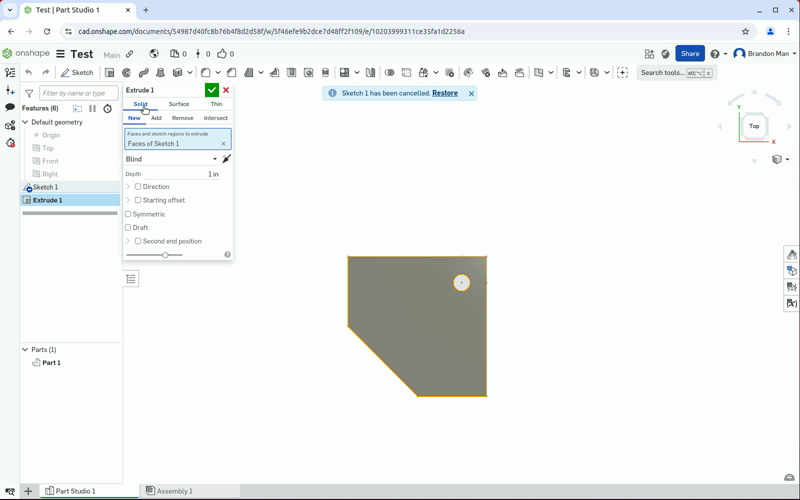
click(143, 106)
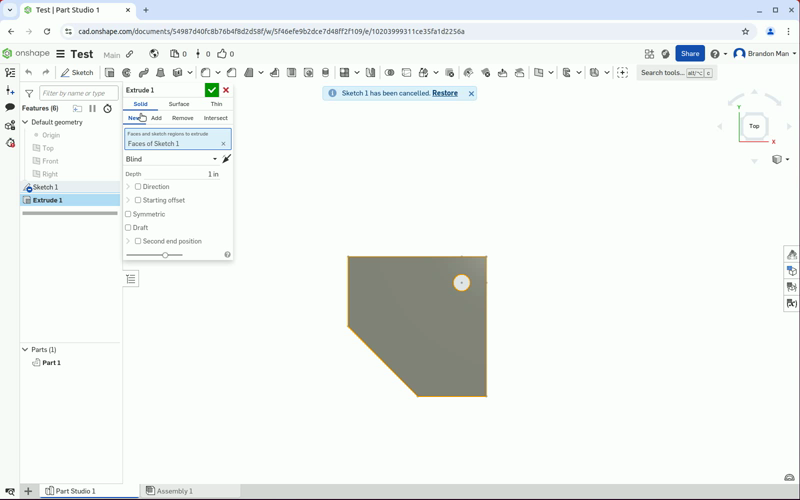
mouse_move(137, 120)
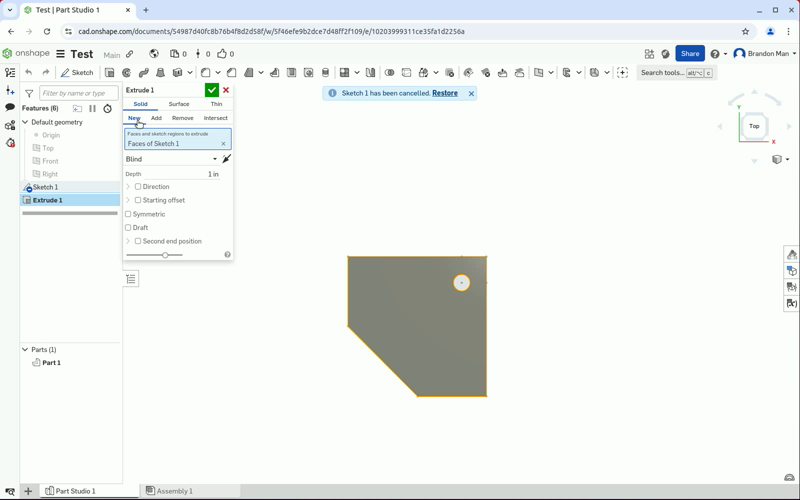
click(137, 120)
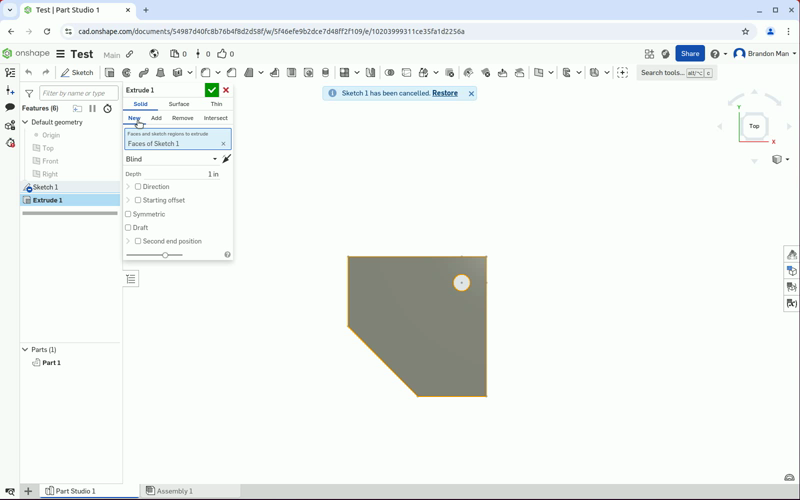
key(tab, 4)
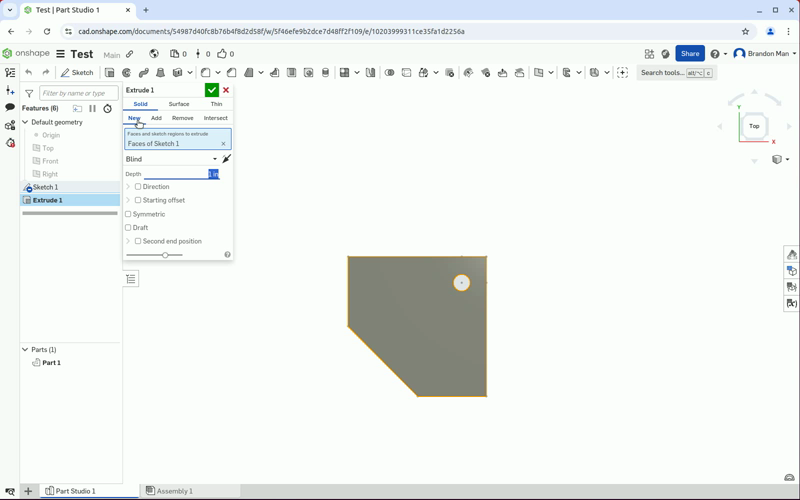
text(17.09)
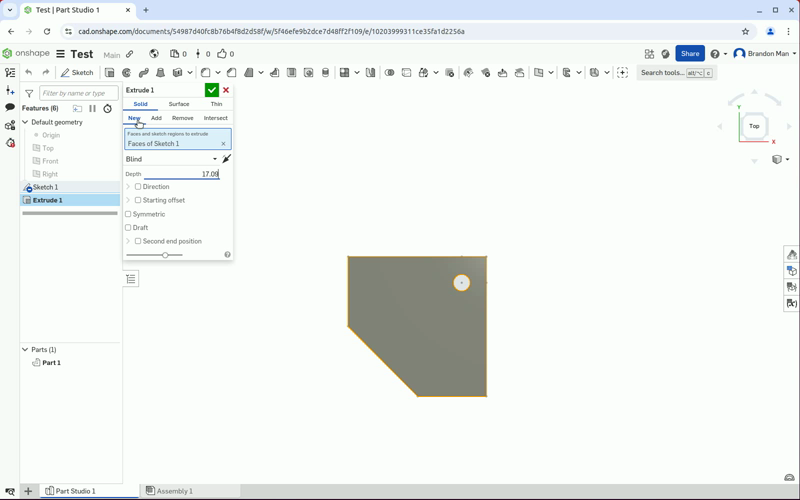
key(enter)
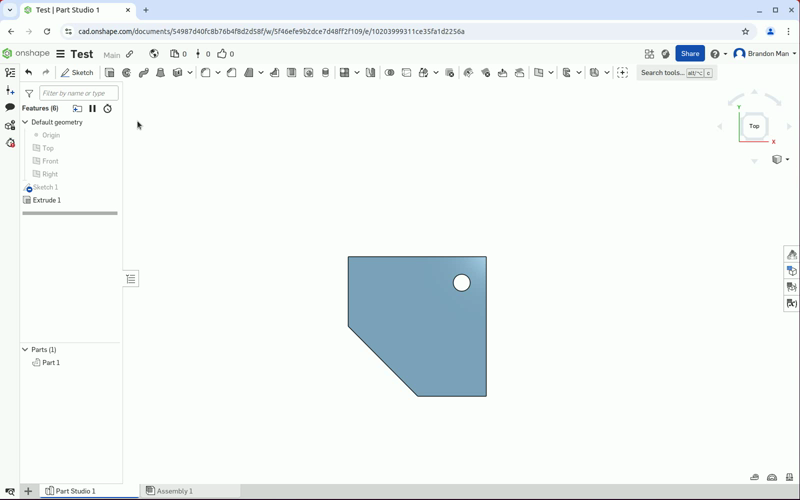
key(shift+h)
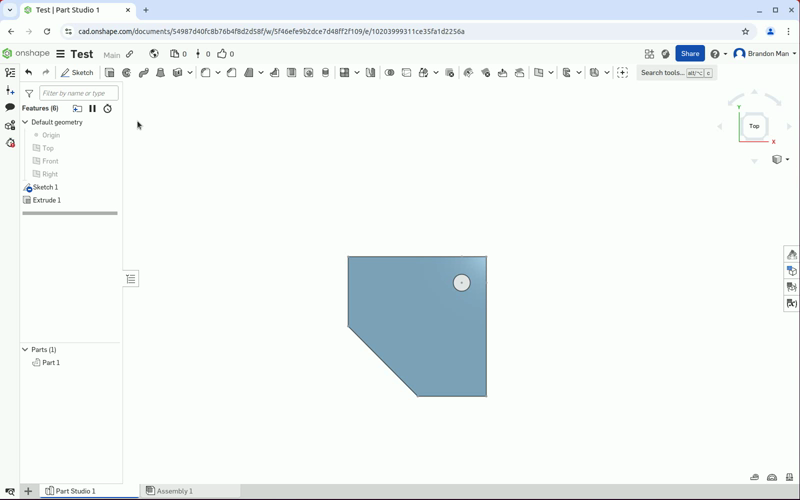
key(shift+h)
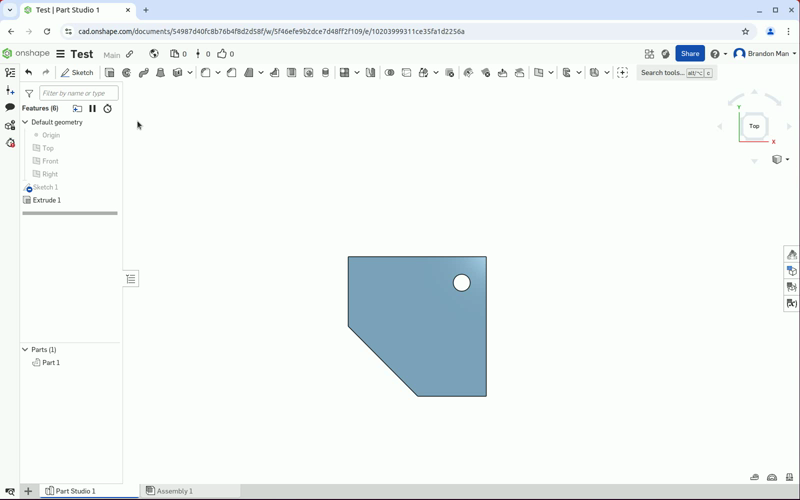
mouse_move(73, 189)
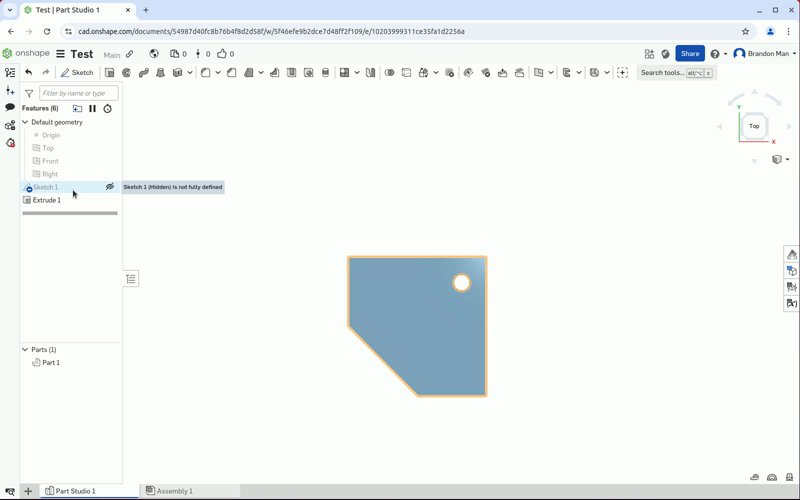
click(73, 189)
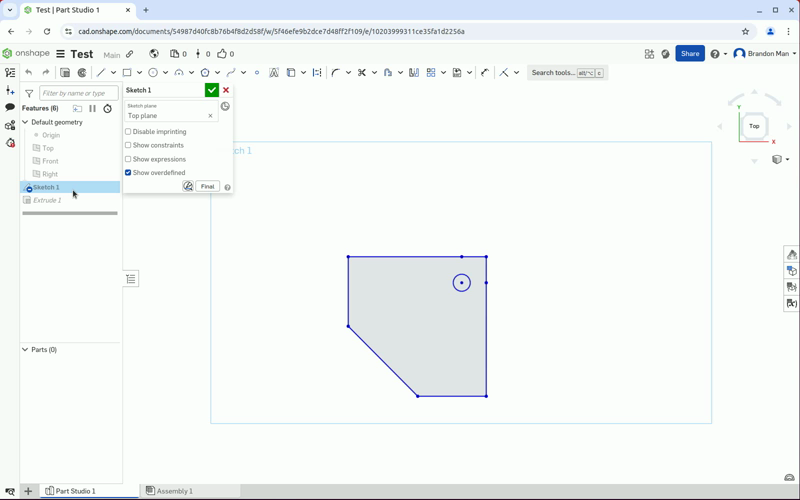
mouse_move(229, 92)
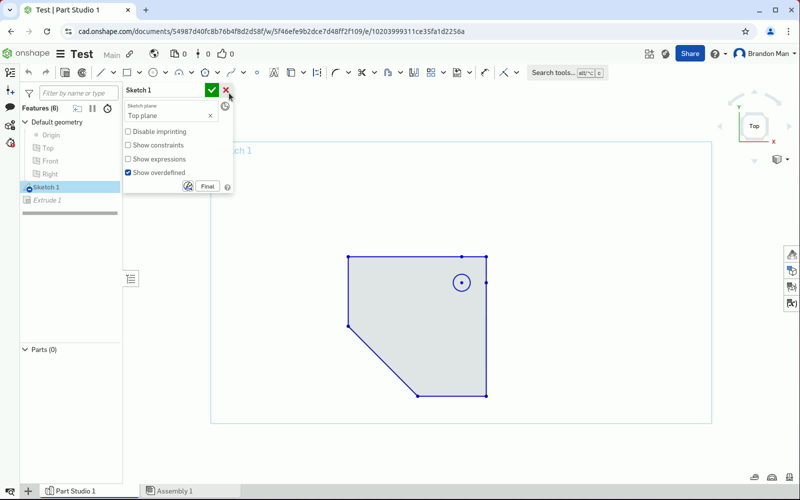
click(229, 92)
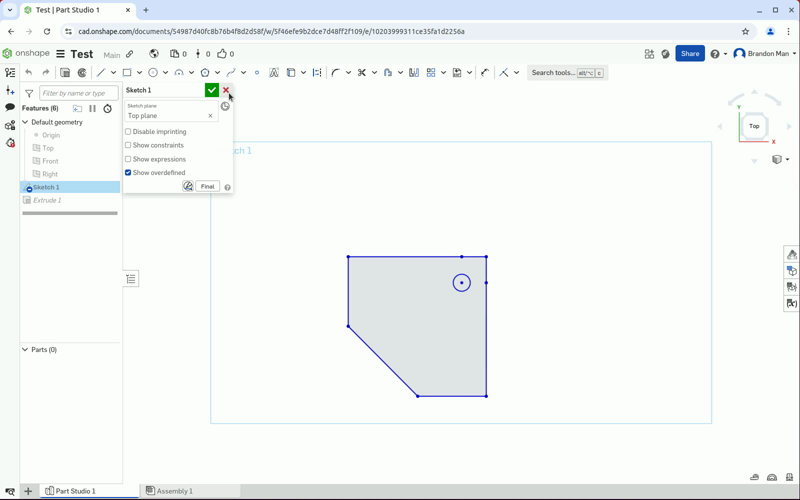
key(shift+s)
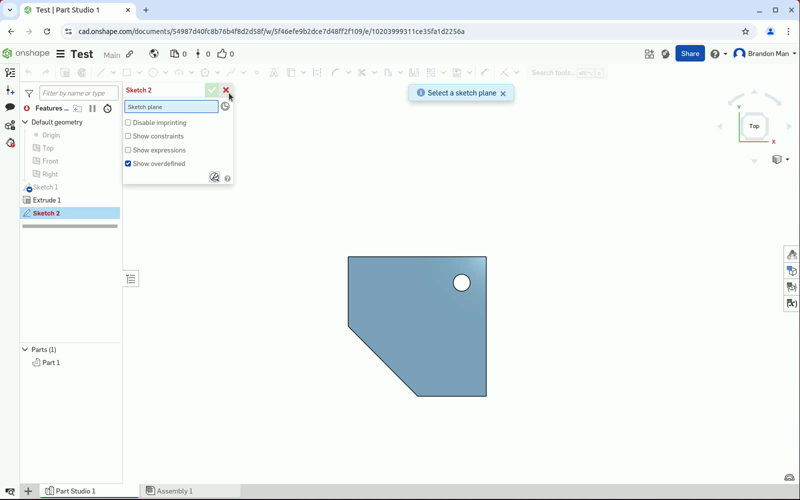
mouse_move(73, 150)
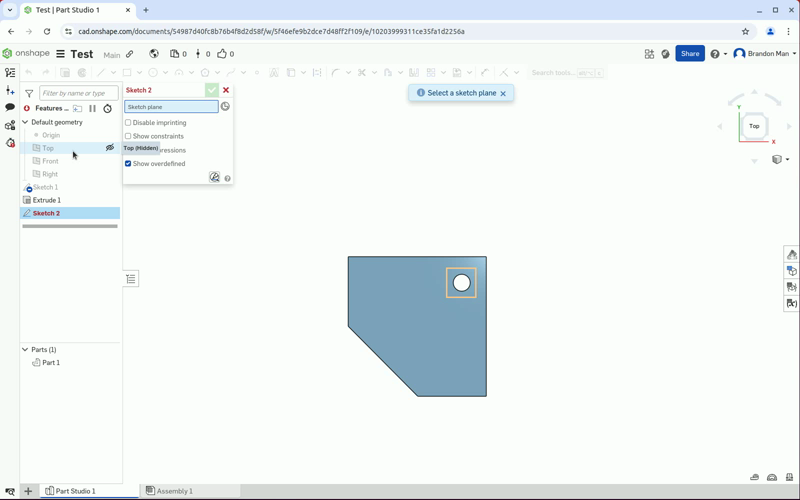
click(73, 150)
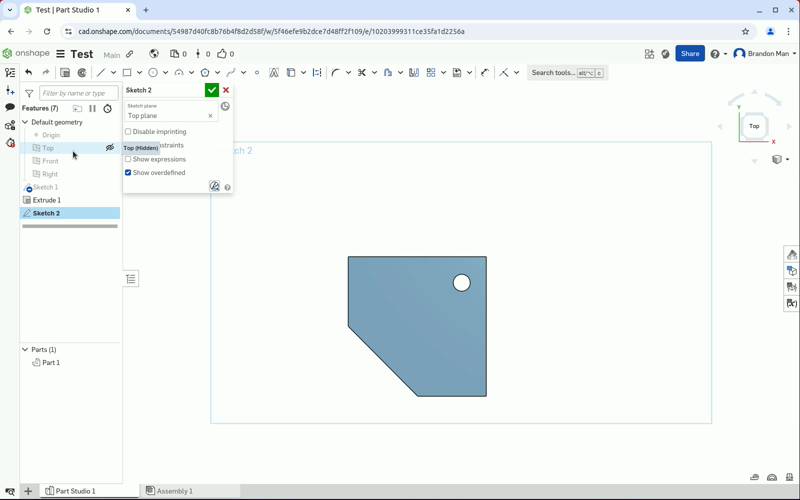
mouse_move(73, 352)
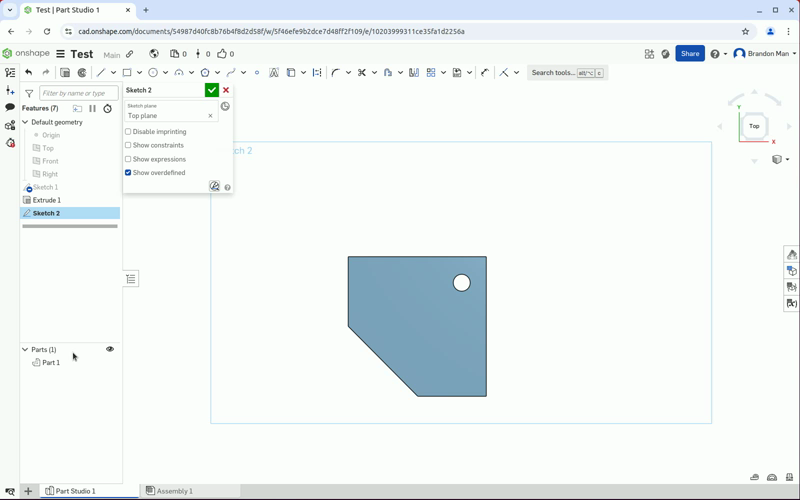
key(y)
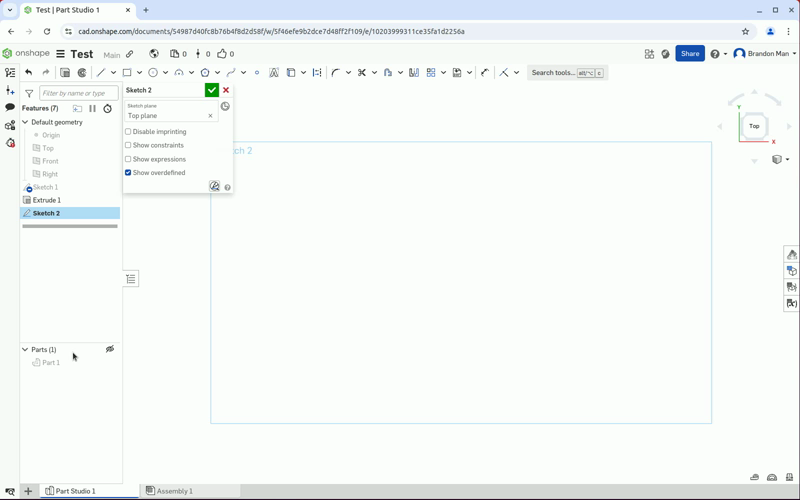
key(l)
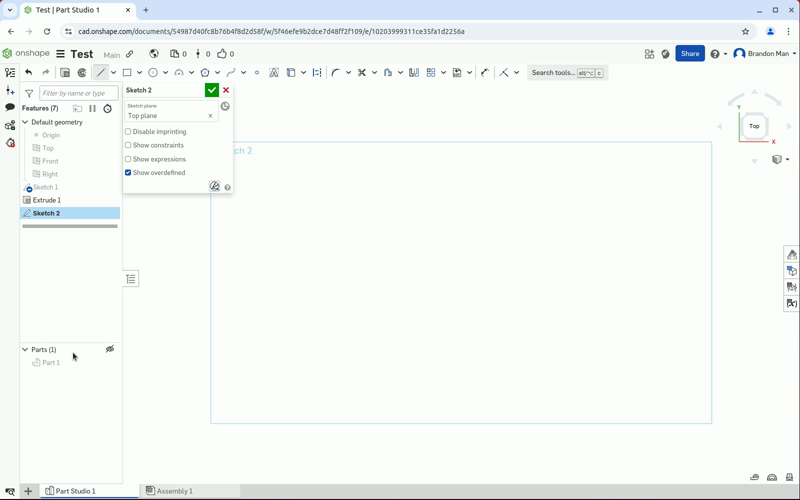
key_down(shift)
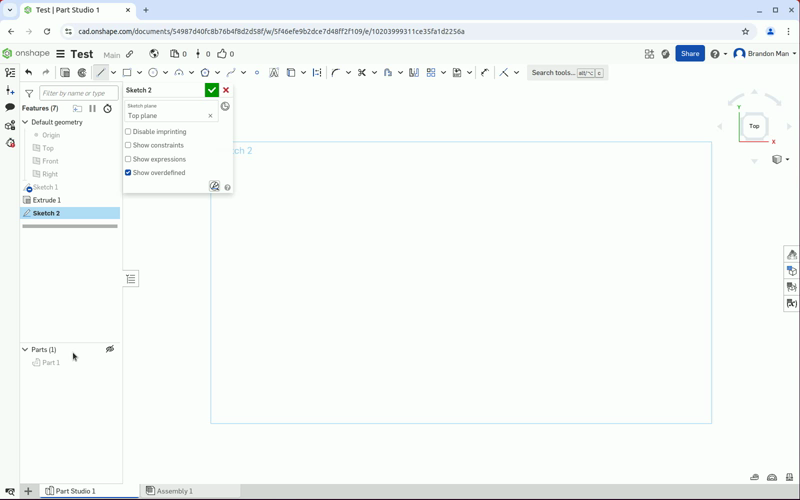
mouse_move(348, 257)
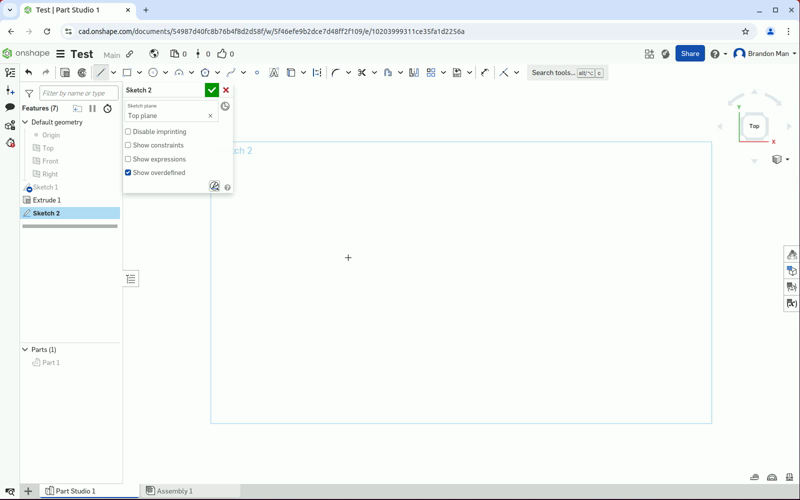
click(348, 257)
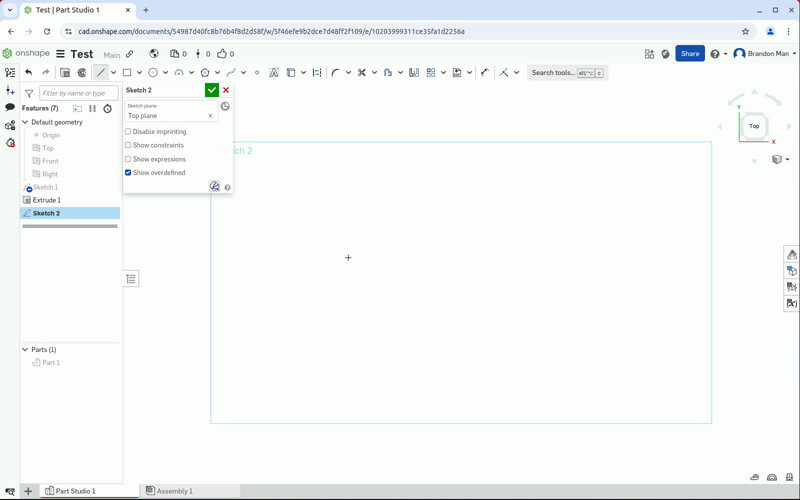
key_up(shift)
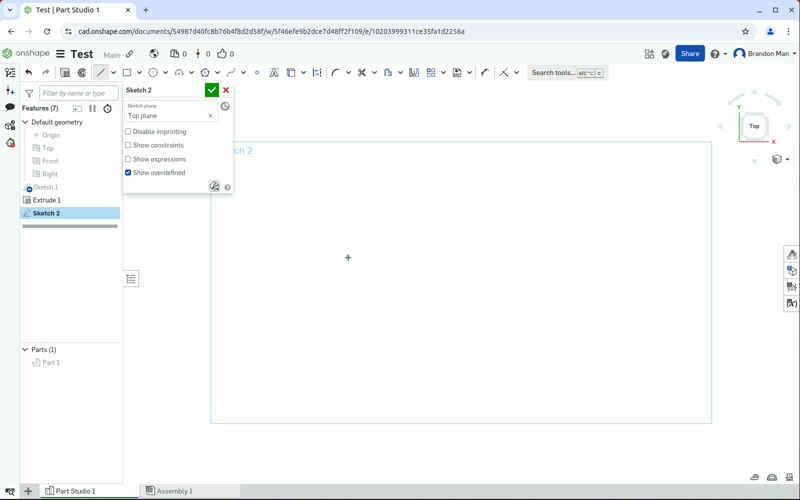
key_down(shift)
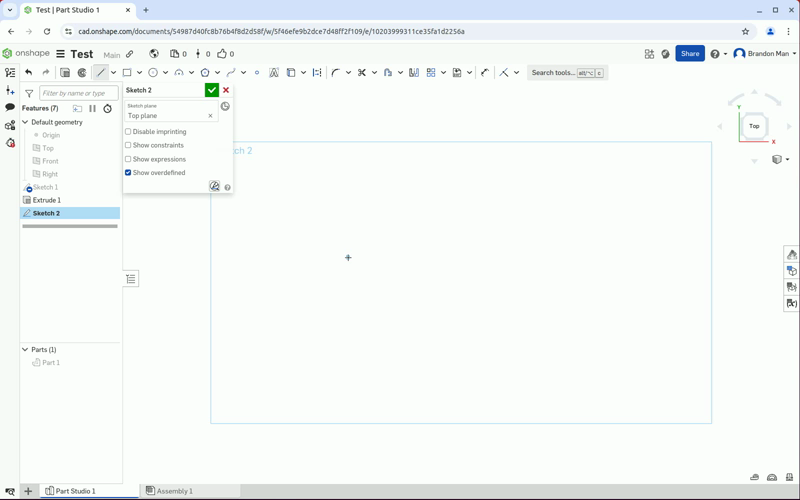
mouse_move(459, 257)
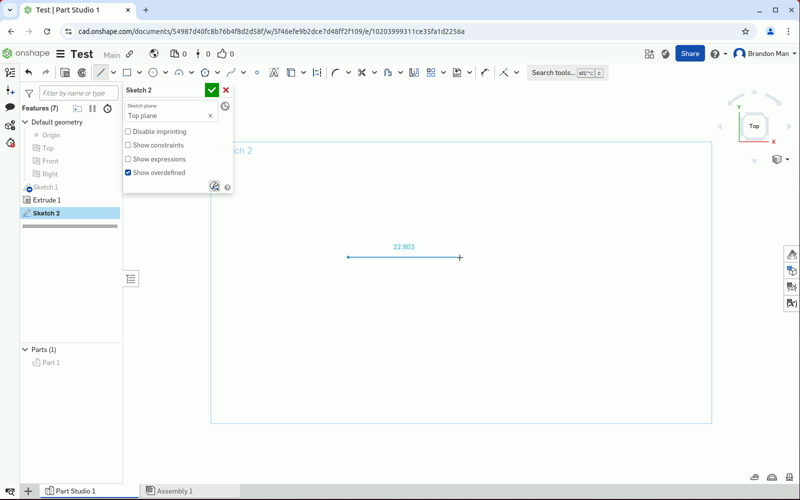
click(459, 257)
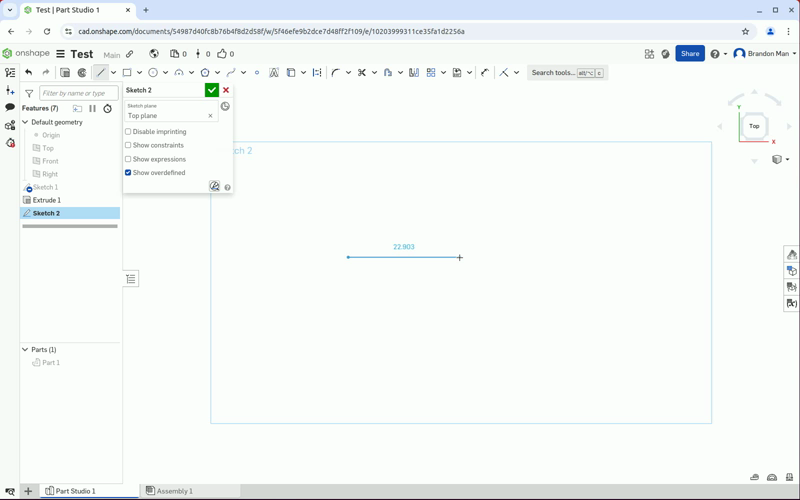
key_up(shift)
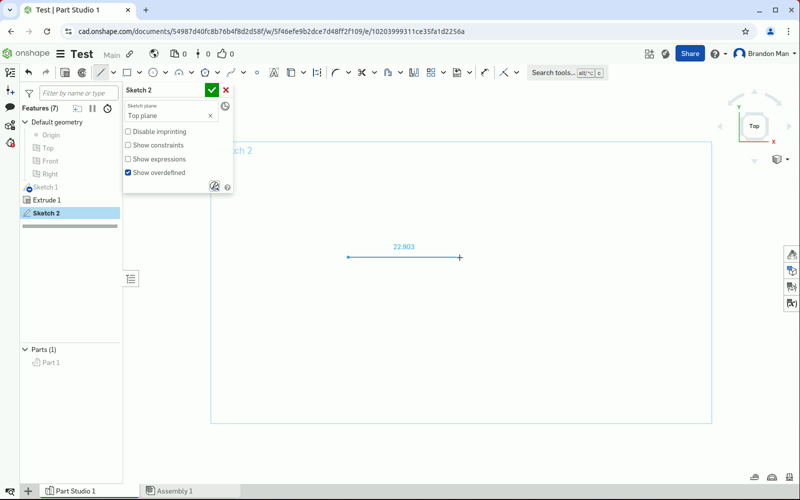
key_down(shift)
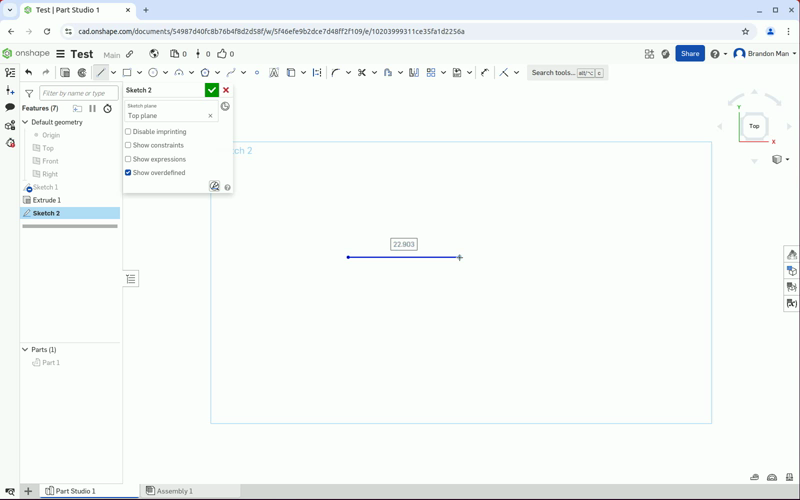
mouse_move(489, 257)
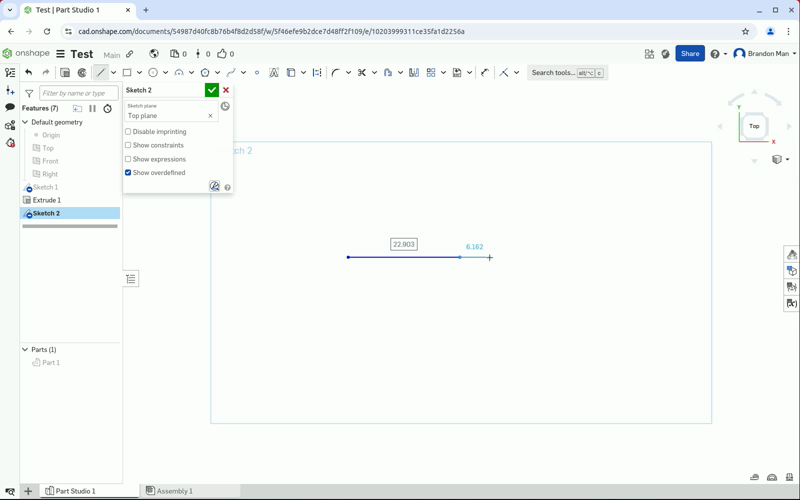
mouse_move(485, 257)
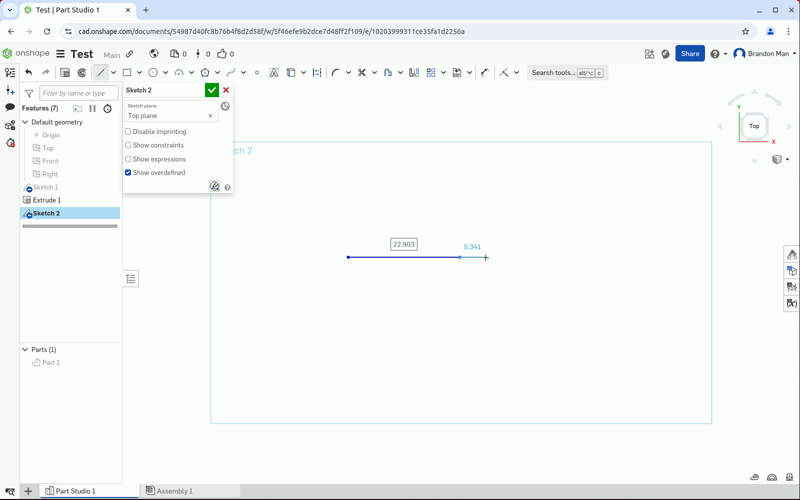
click(485, 257)
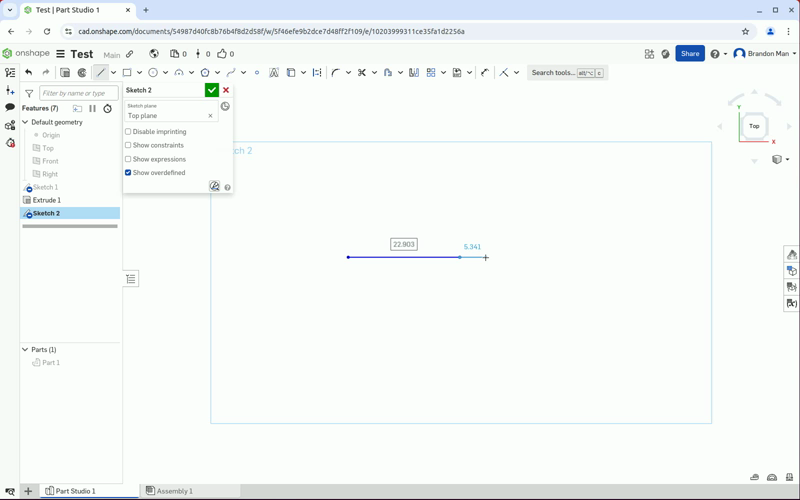
key_up(shift)
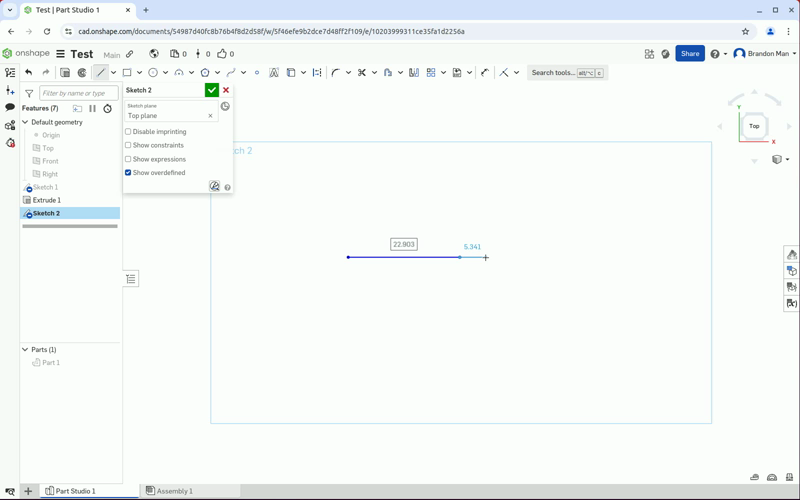
key_down(shift)
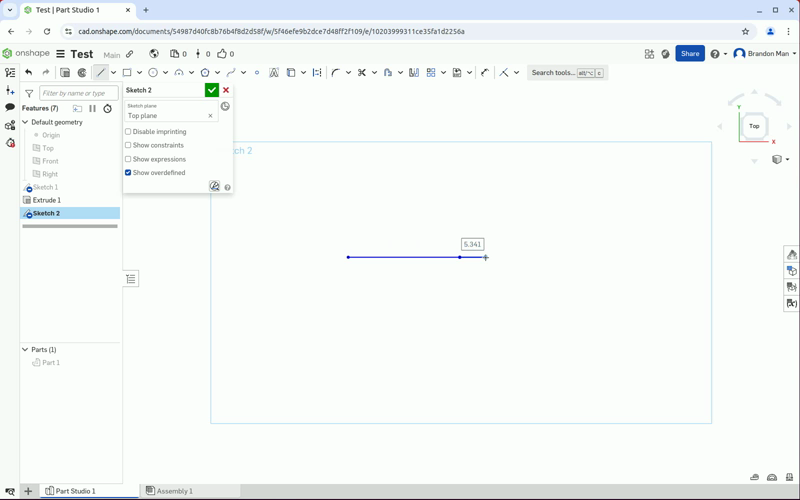
mouse_move(515, 257)
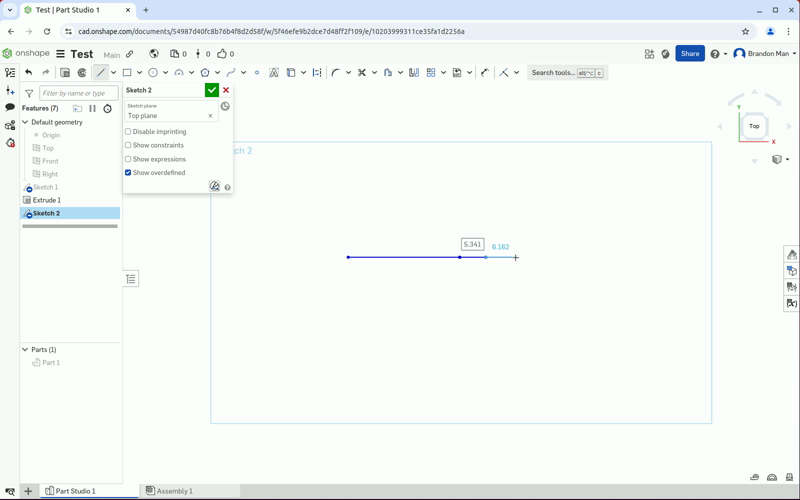
mouse_move(485, 282)
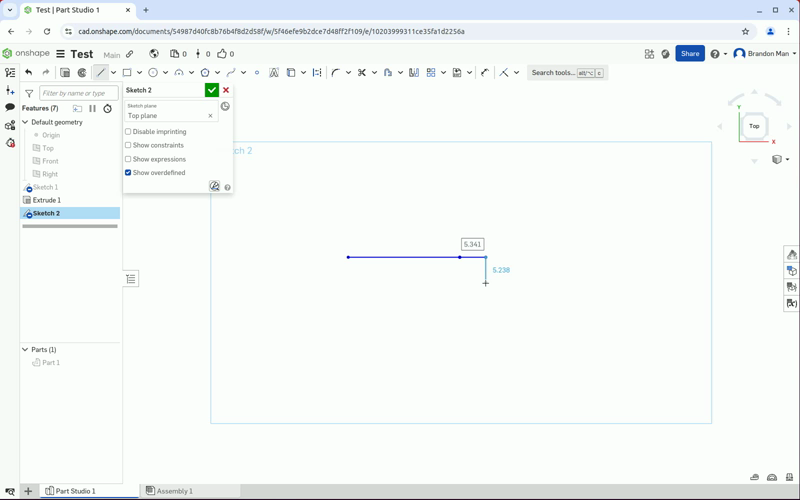
click(485, 282)
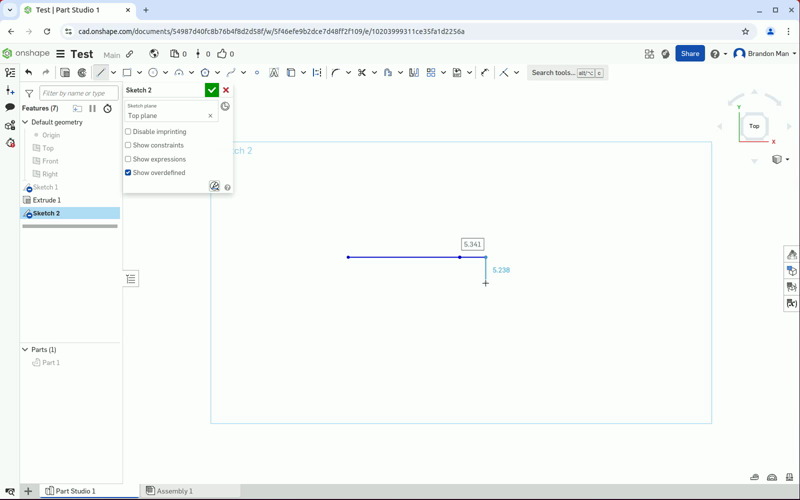
key_up(shift)
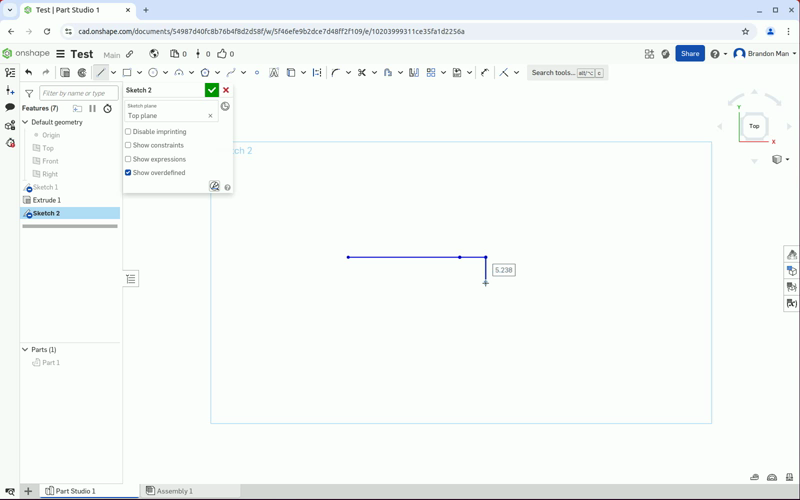
key_down(shift)
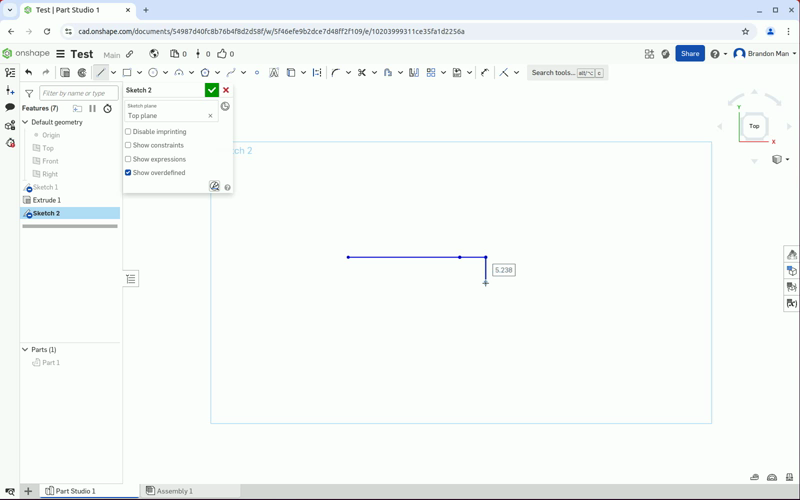
mouse_move(485, 394)
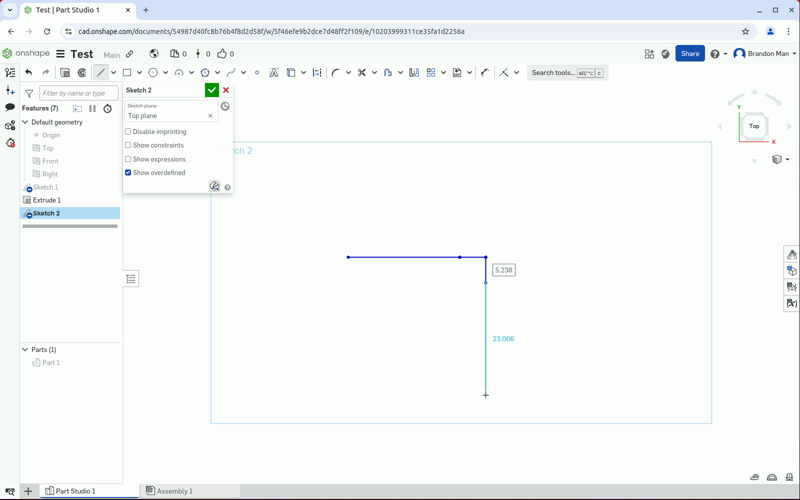
click(485, 394)
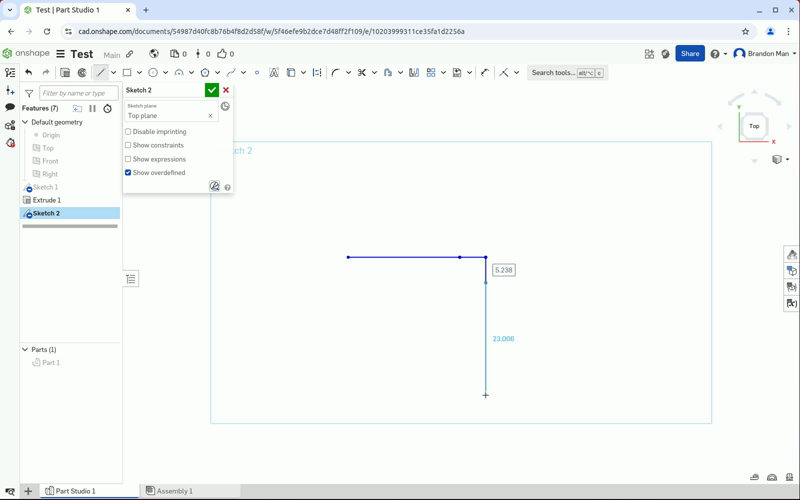
key_up(shift)
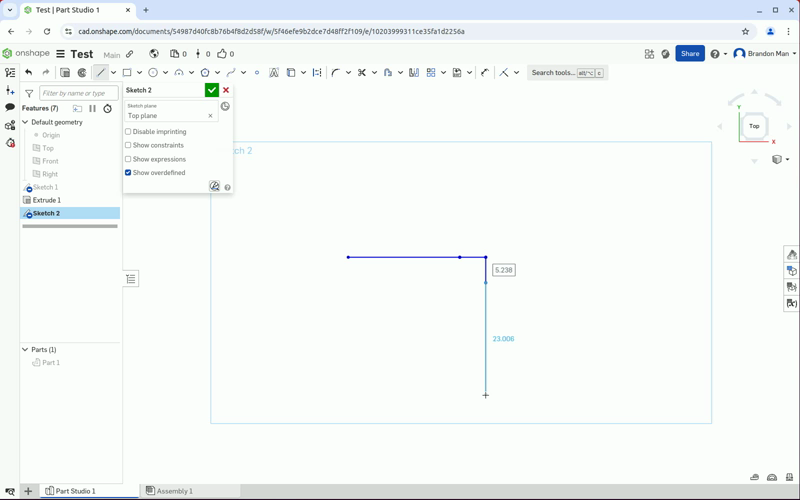
key_down(shift)
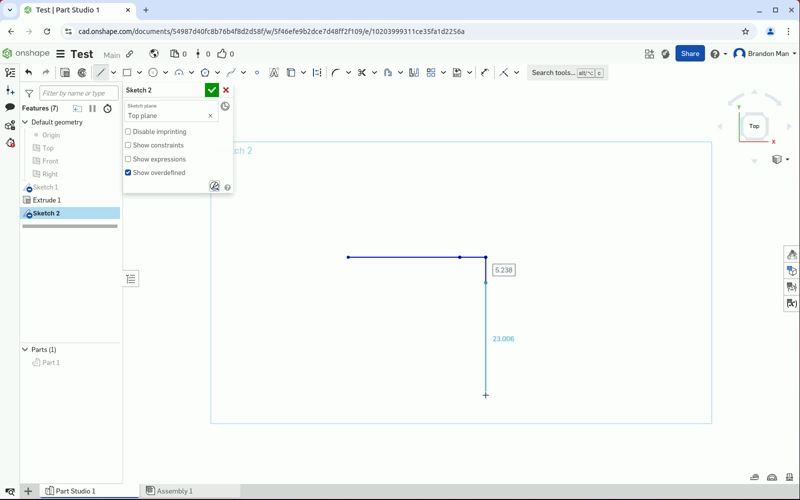
mouse_move(515, 394)
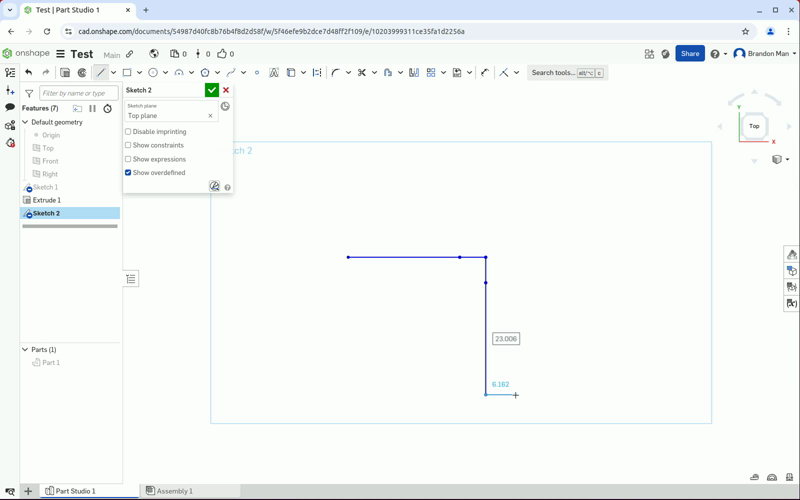
mouse_move(522, 394)
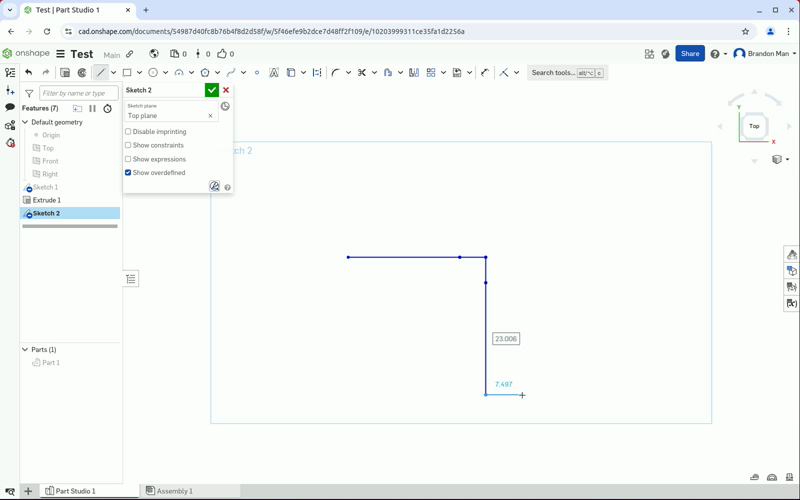
click(522, 394)
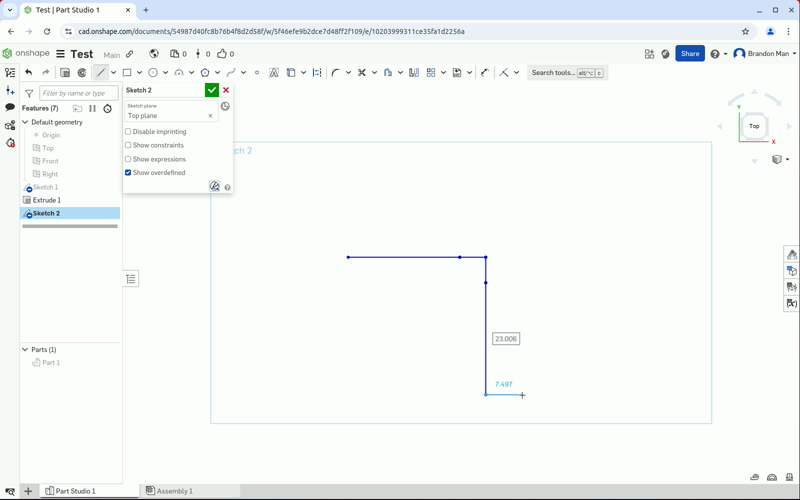
key_up(shift)
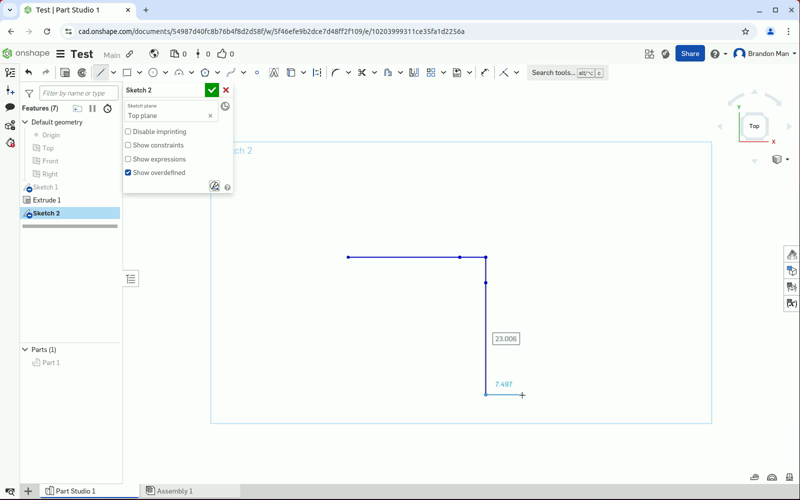
key_down(shift)
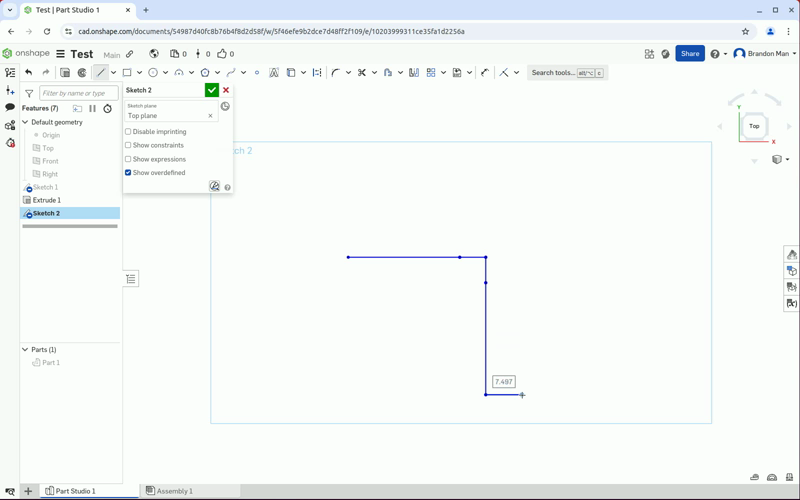
mouse_move(522, 282)
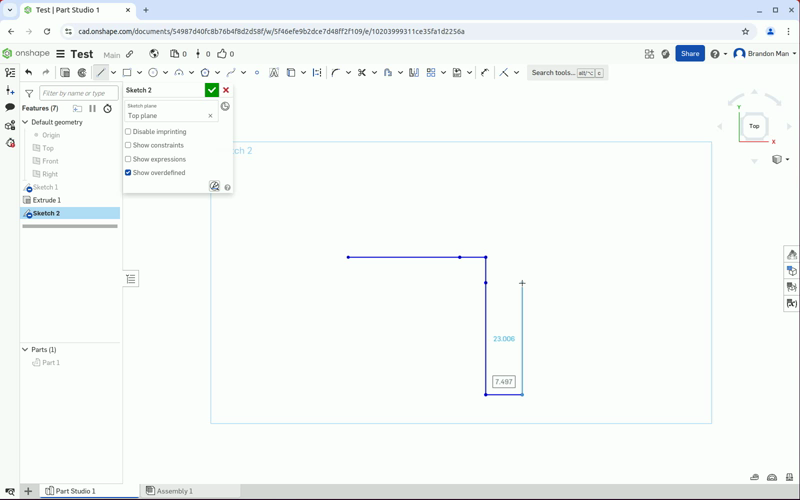
click(522, 282)
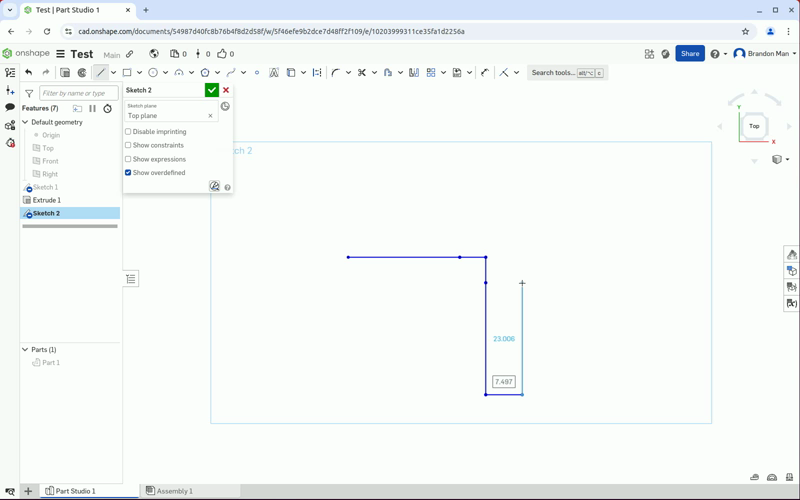
key_up(shift)
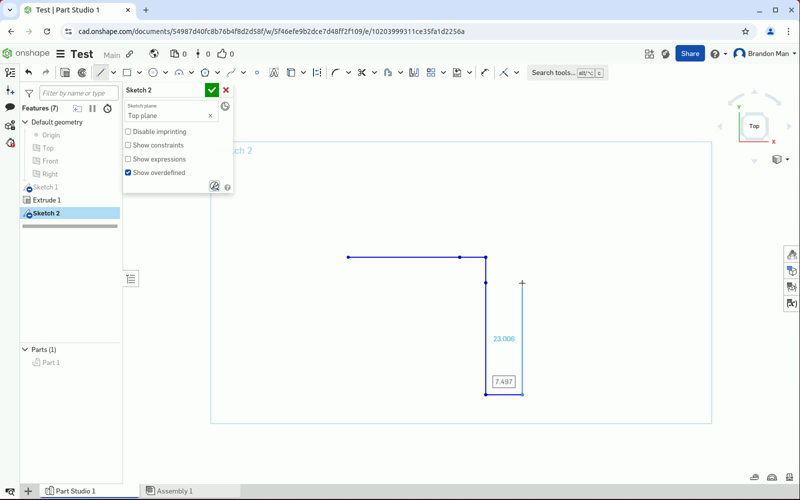
key_down(shift)
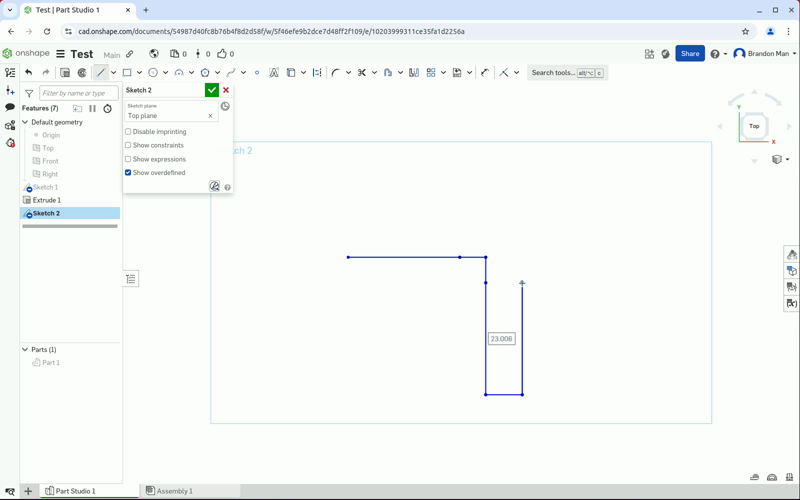
mouse_move(522, 220)
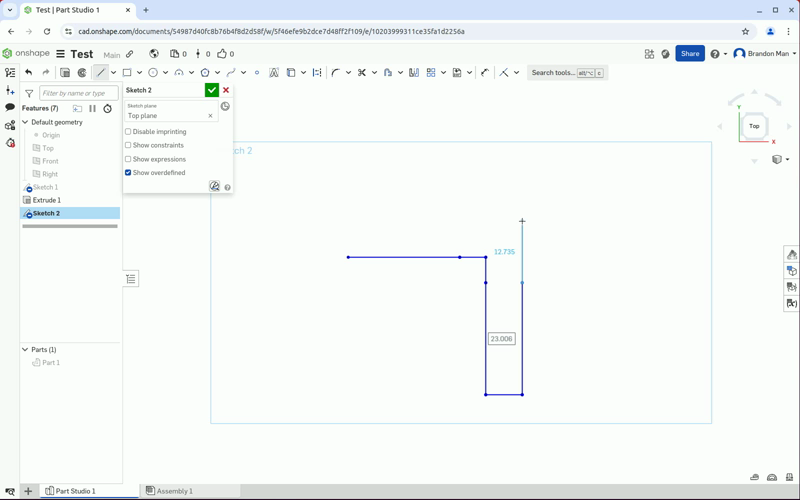
click(522, 220)
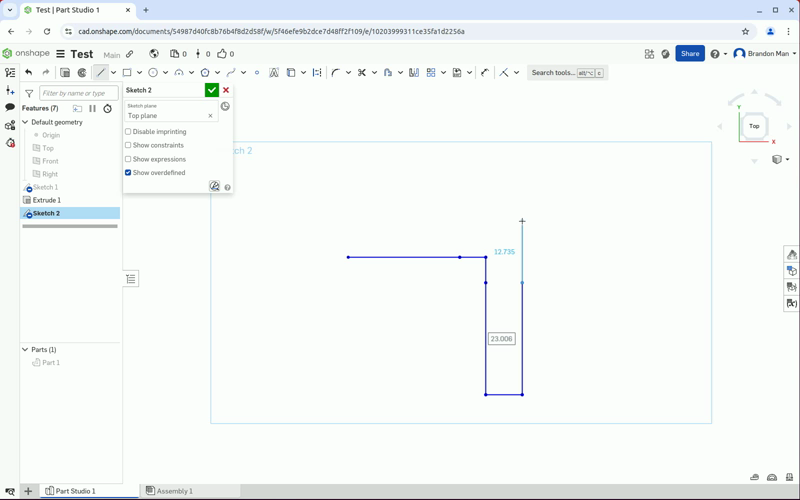
key_up(shift)
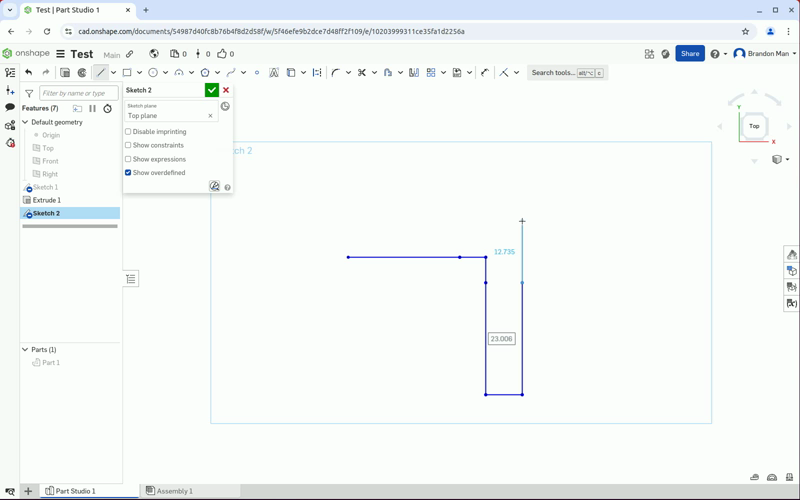
key_down(shift)
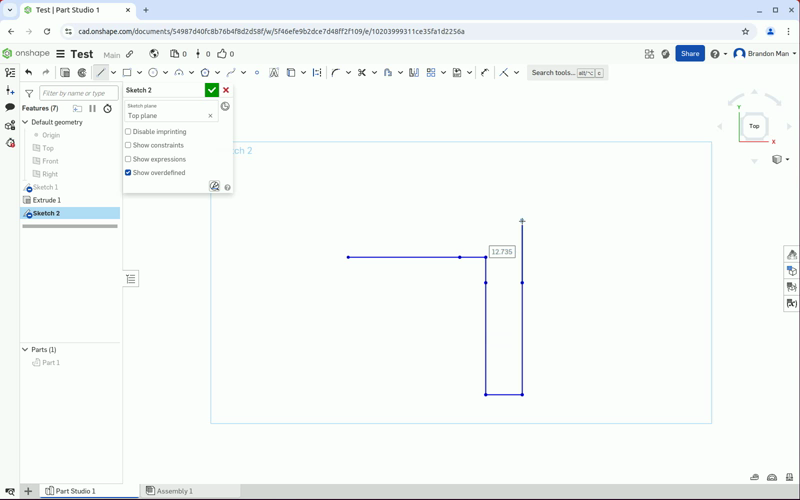
mouse_move(459, 220)
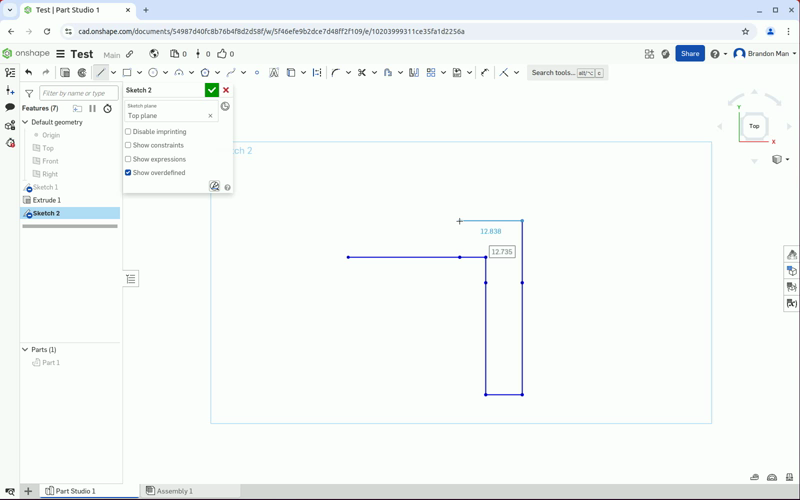
click(459, 220)
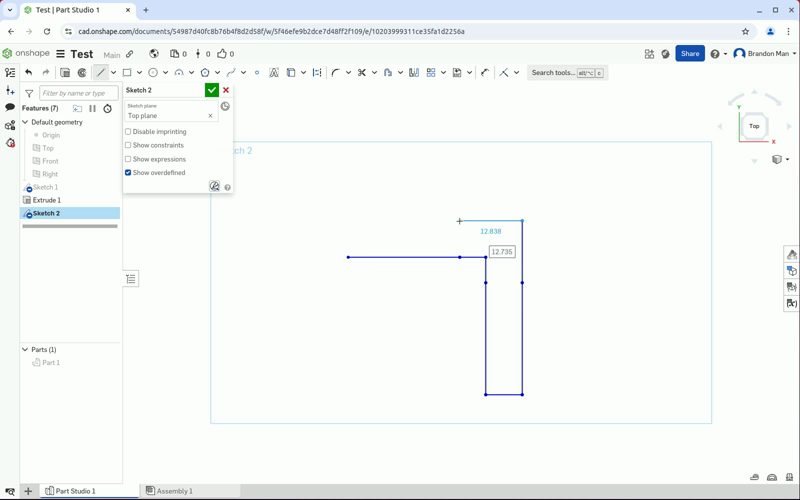
key_up(shift)
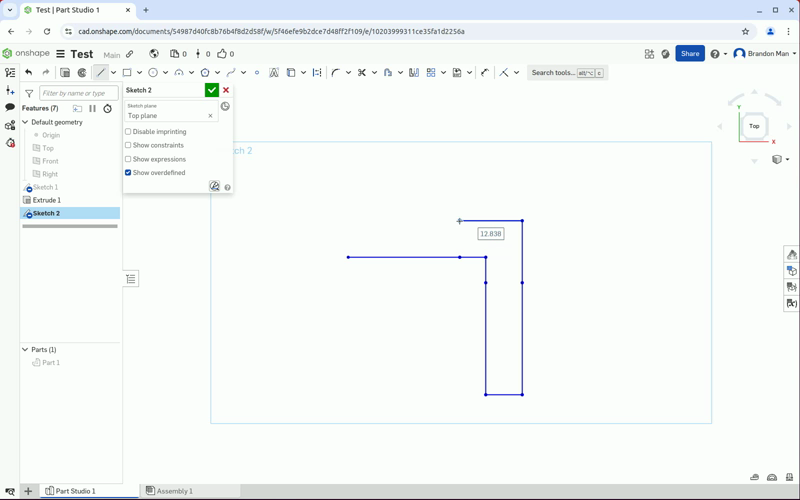
key_down(shift)
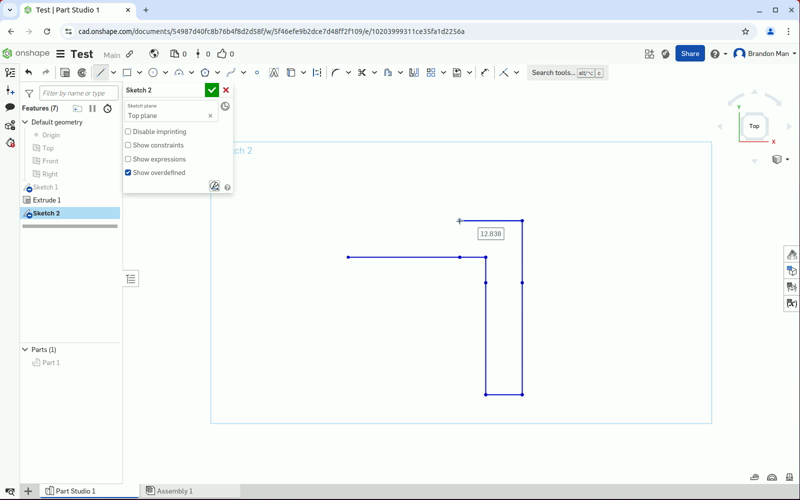
mouse_move(348, 220)
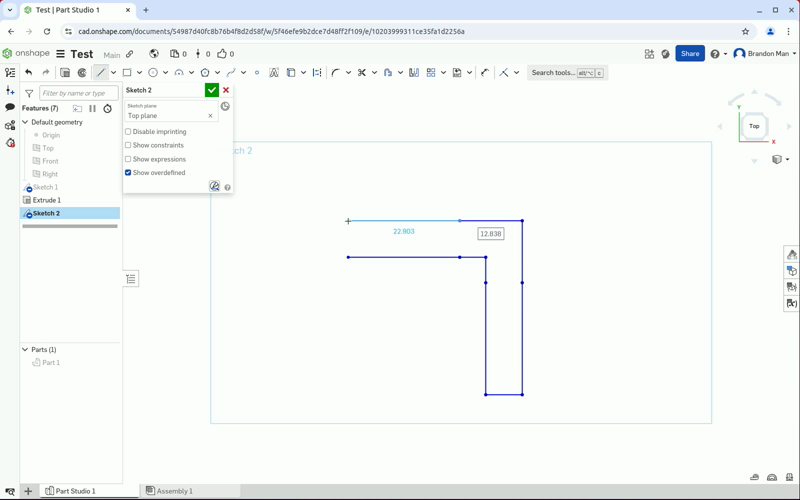
click(348, 220)
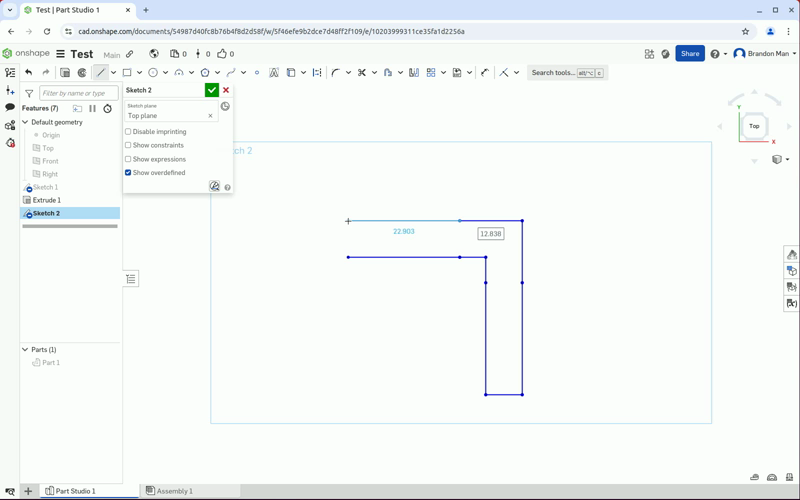
key_up(shift)
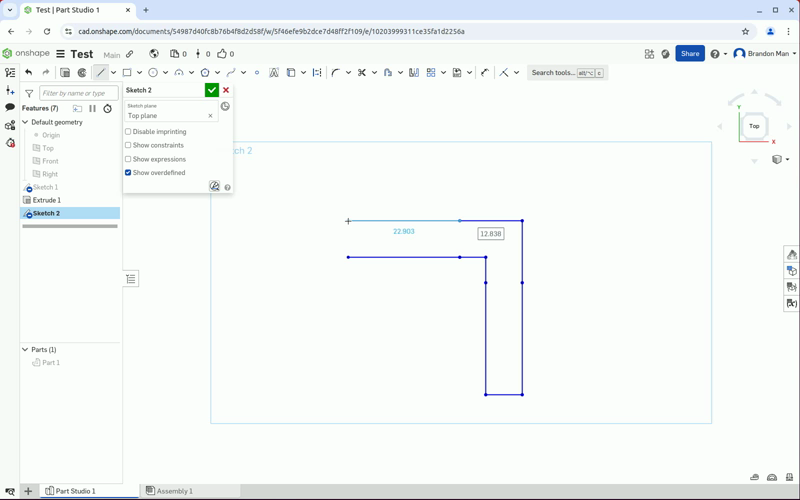
mouse_move(378, 220)
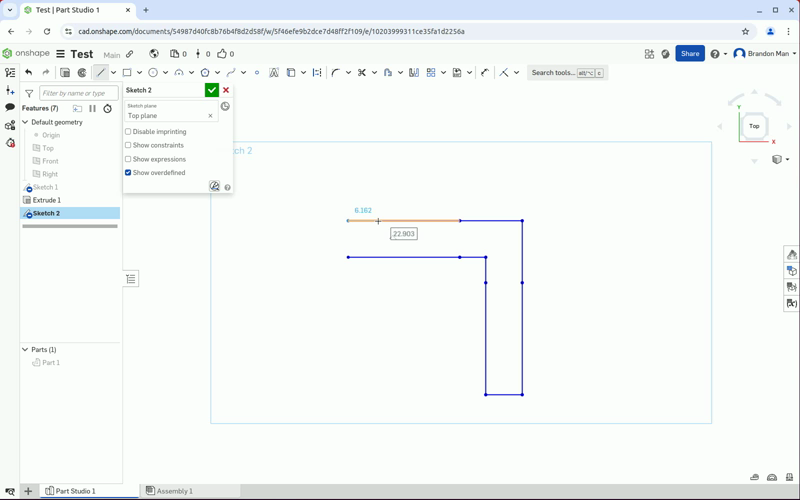
key_down(shift)
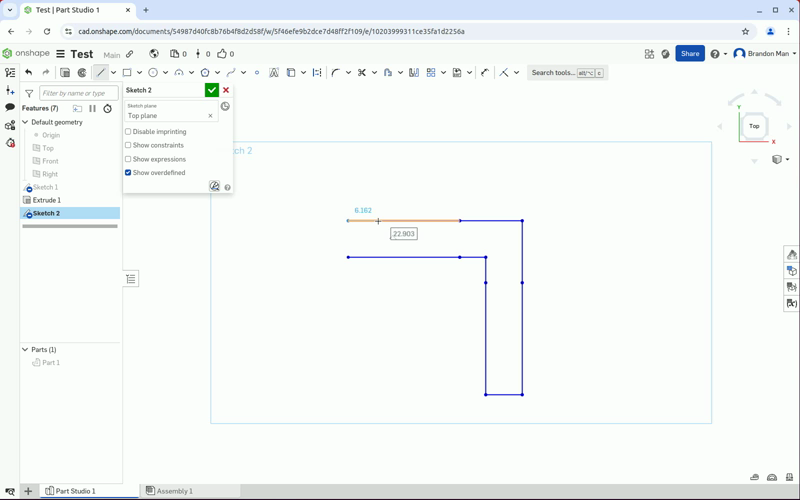
mouse_move(348, 257)
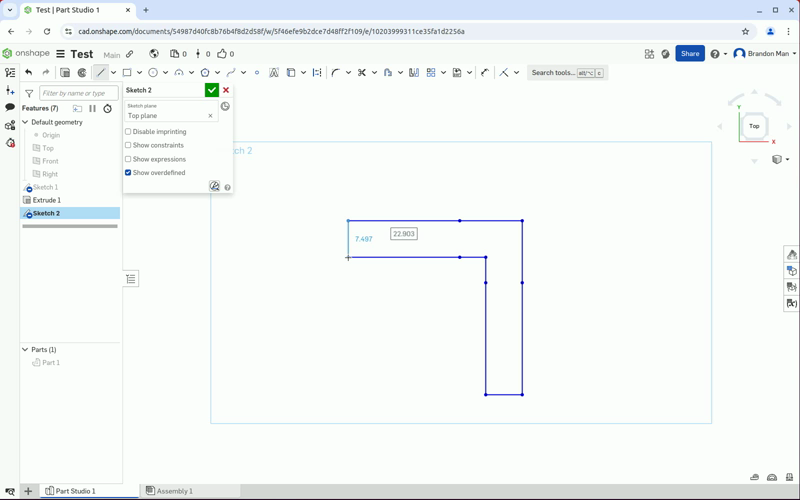
key_up(shift)
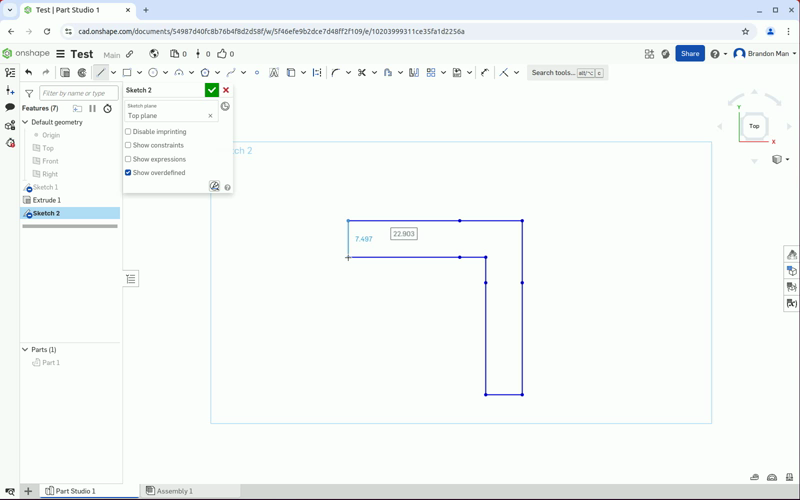
click(348, 257)
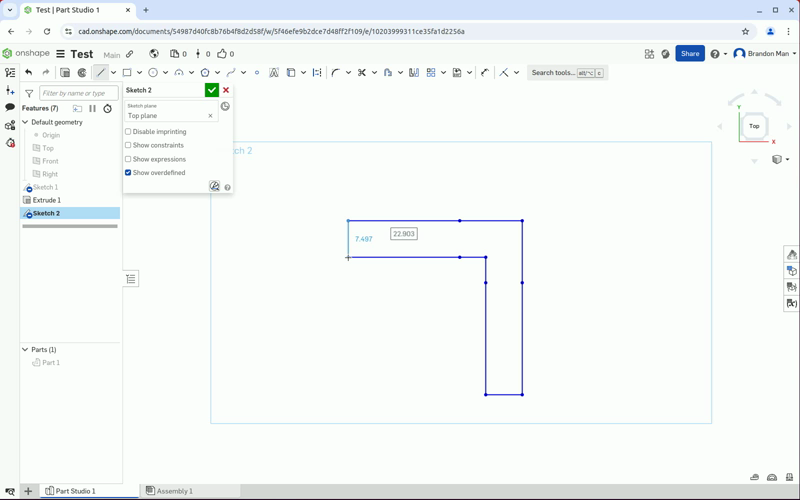
key(esc)
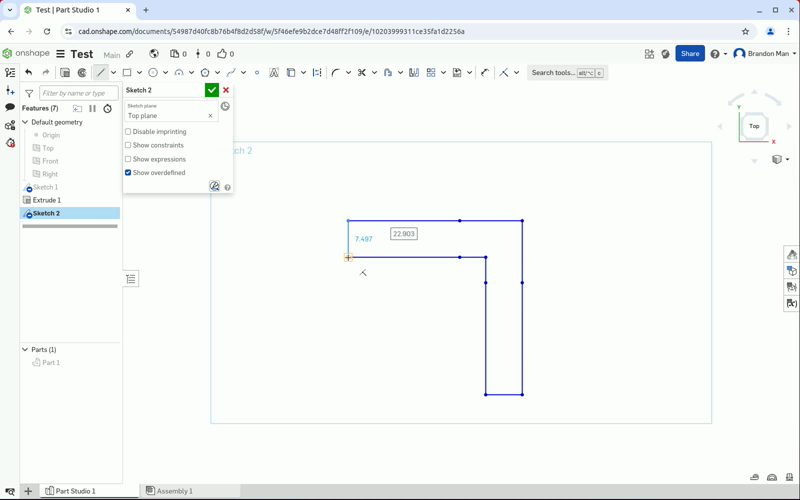
mouse_move(496, 269)
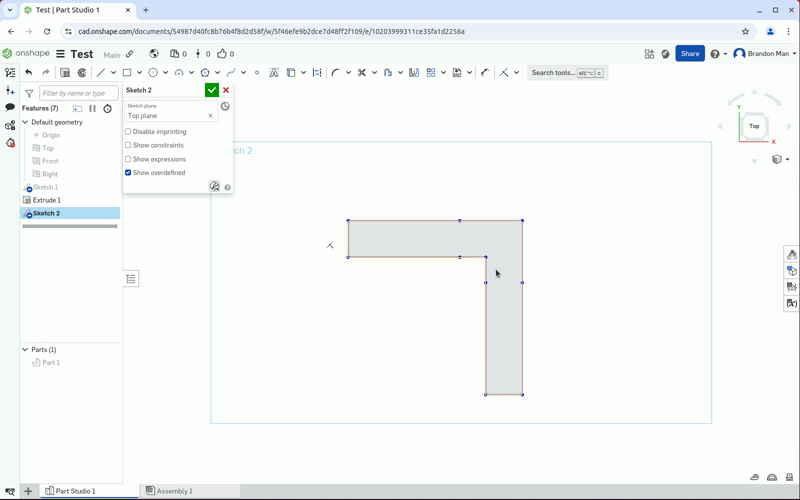
click(496, 269)
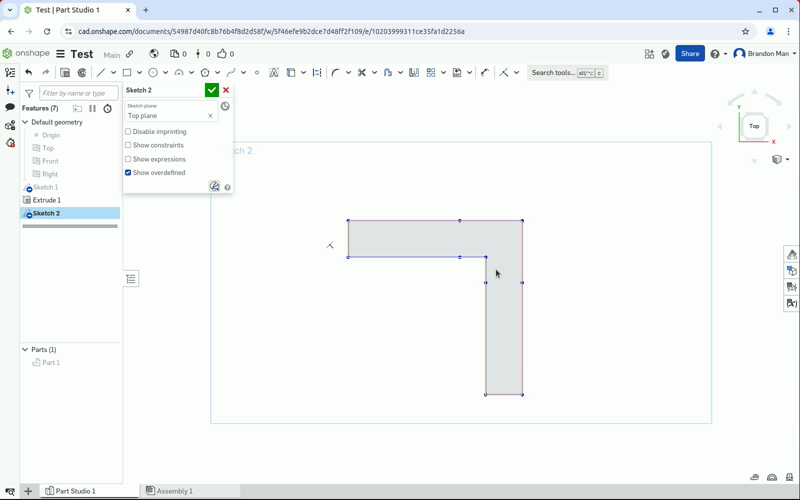
mouse_move(73, 352)
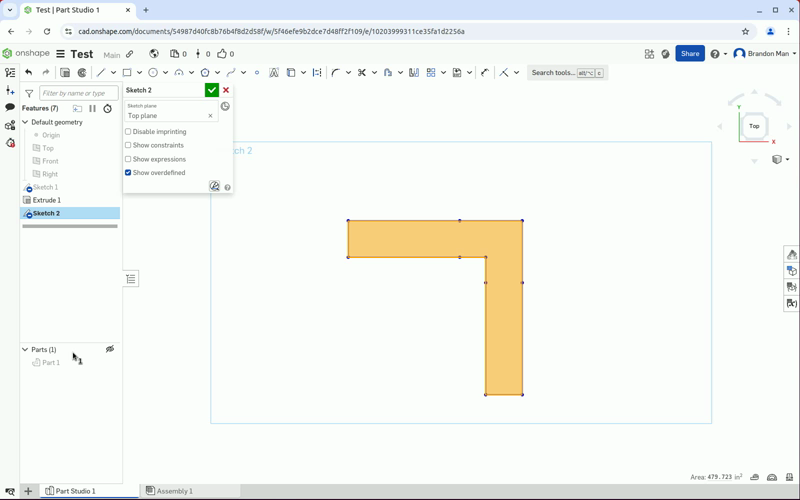
key(shift+y)
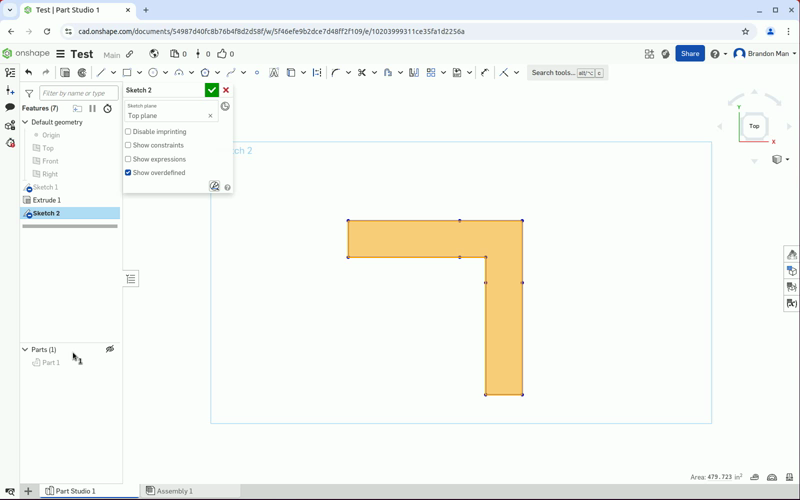
key(shift+e)
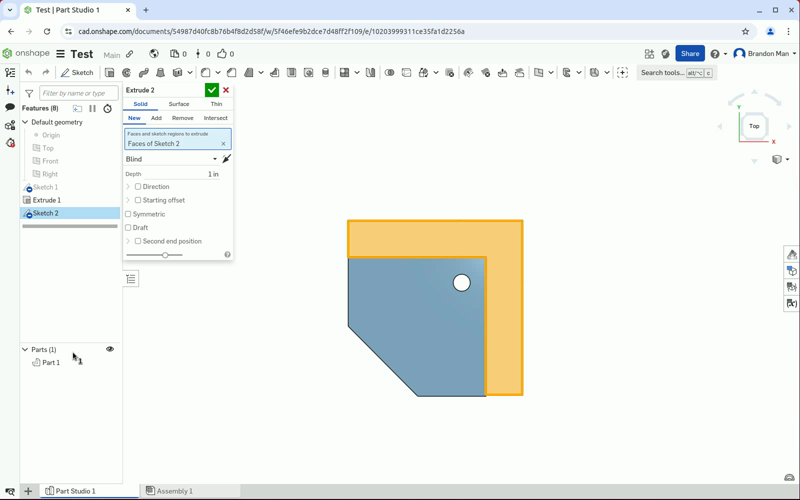
mouse_move(143, 106)
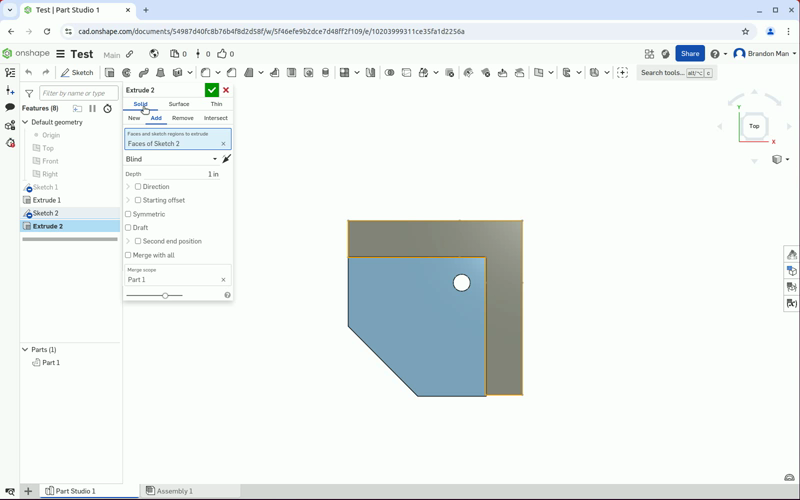
click(143, 106)
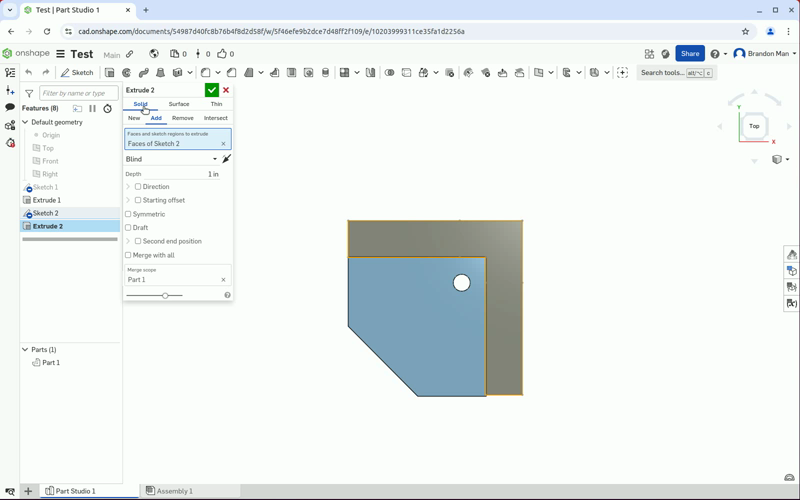
mouse_move(137, 120)
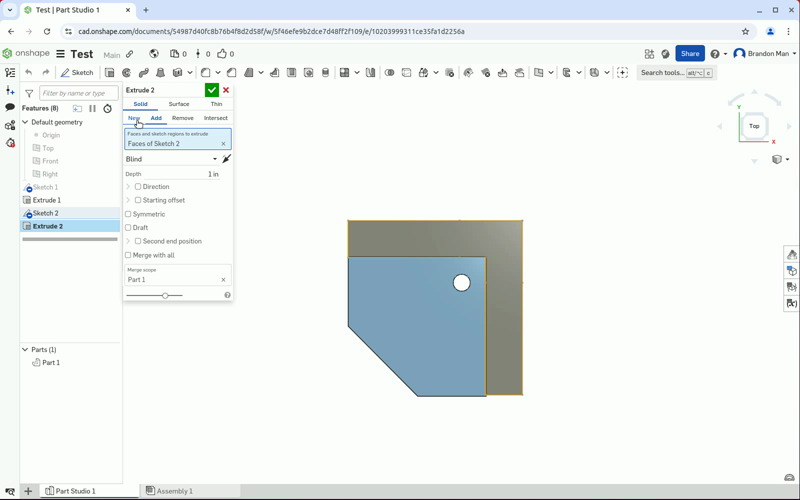
click(137, 120)
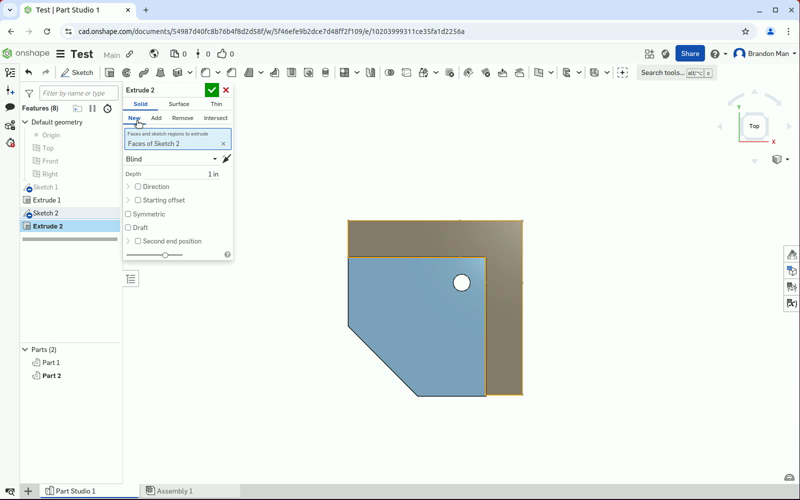
key(tab, 4)
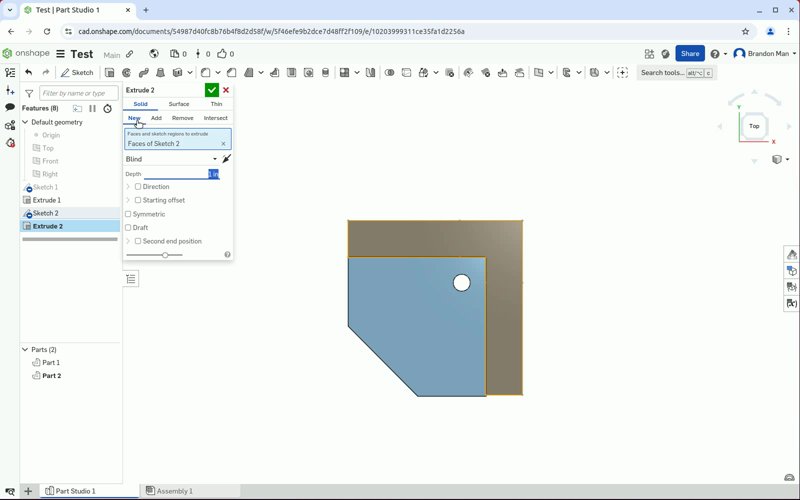
text(17.09)
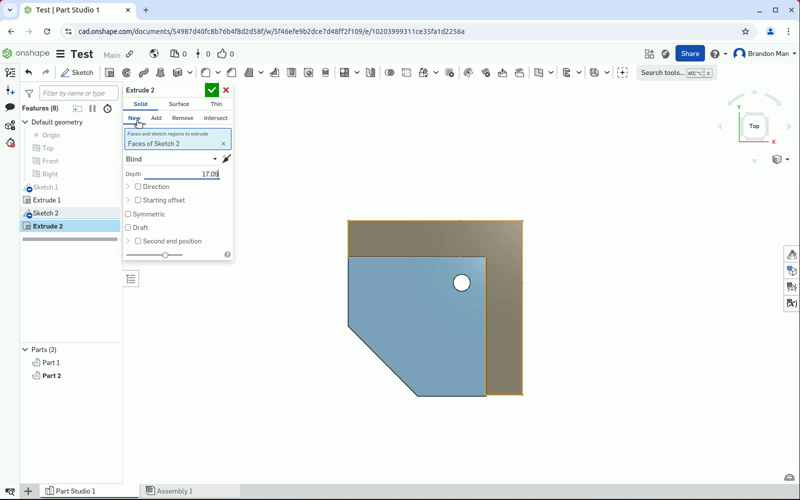
key(enter)
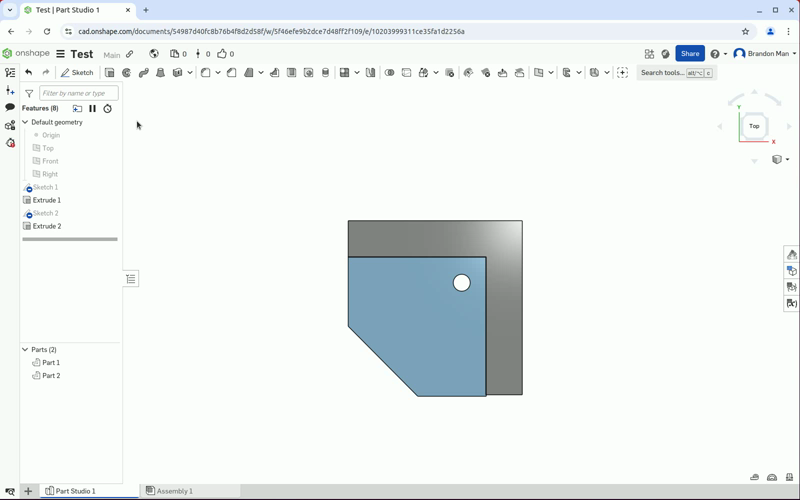
key(shift+h)
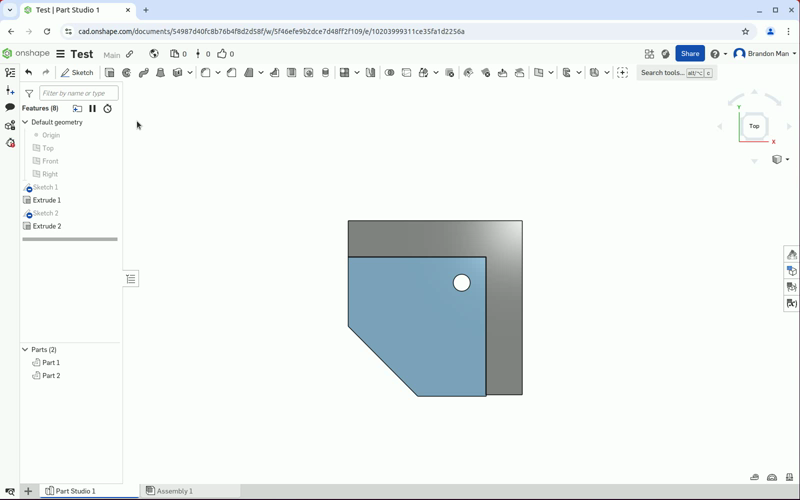
key(shift+h)
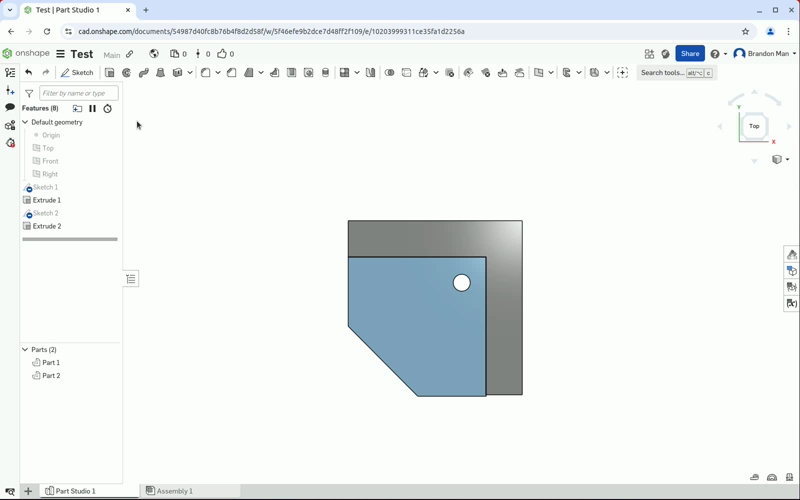
mouse_move(73, 189)
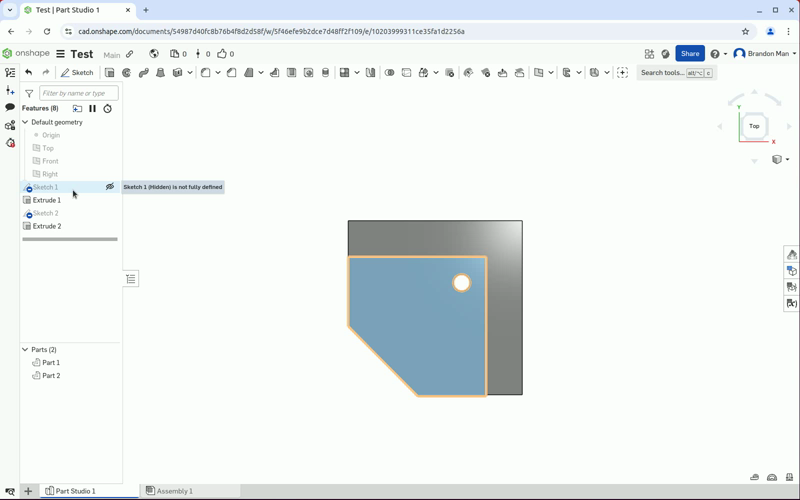
click(73, 189)
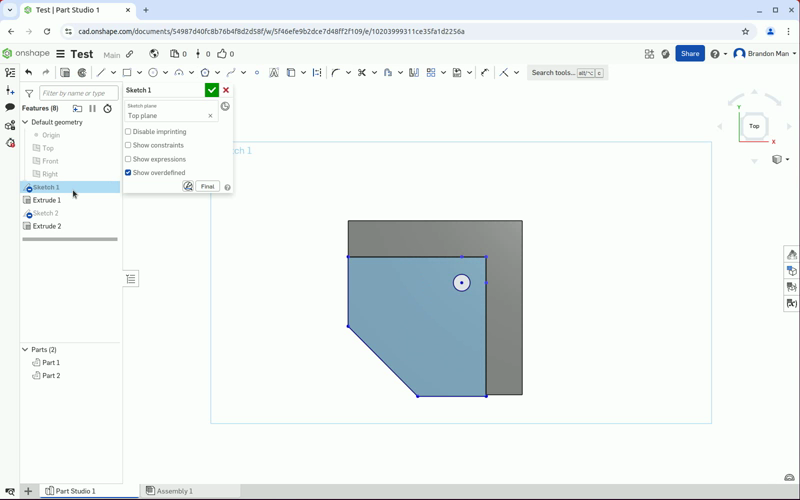
mouse_move(229, 92)
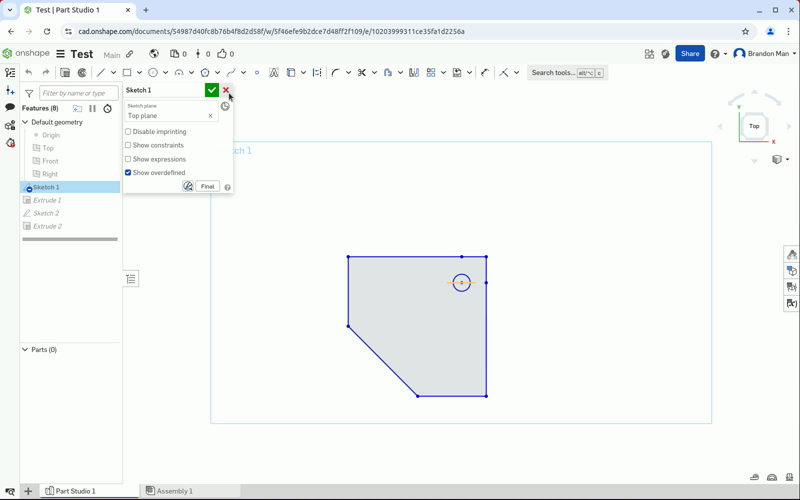
click(229, 92)
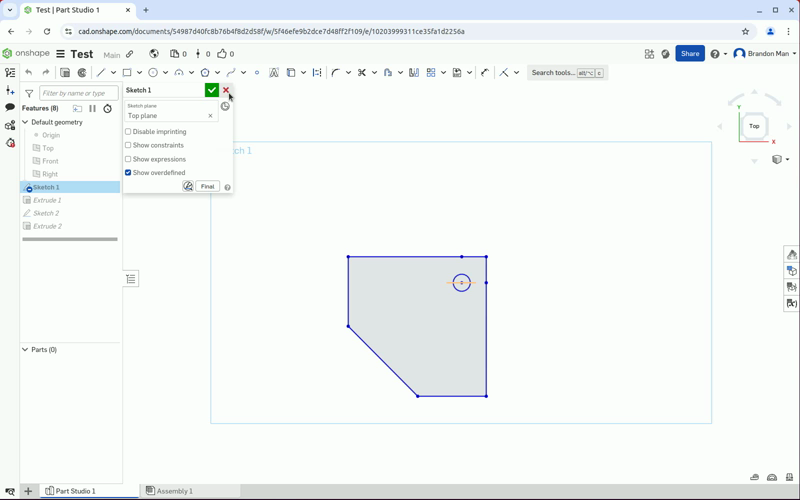
key(shift+s)
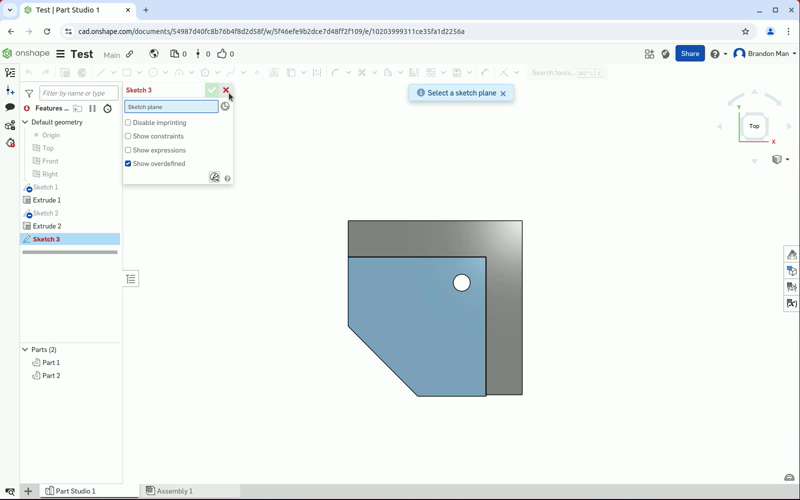
mouse_move(73, 150)
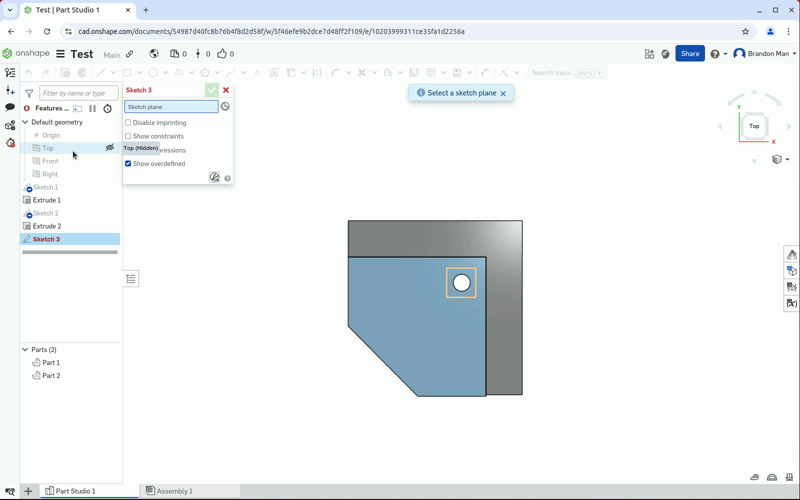
click(73, 150)
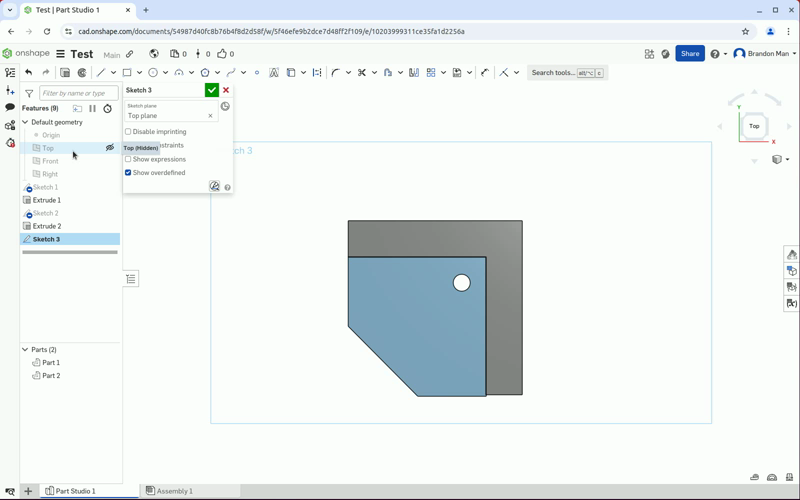
mouse_move(73, 352)
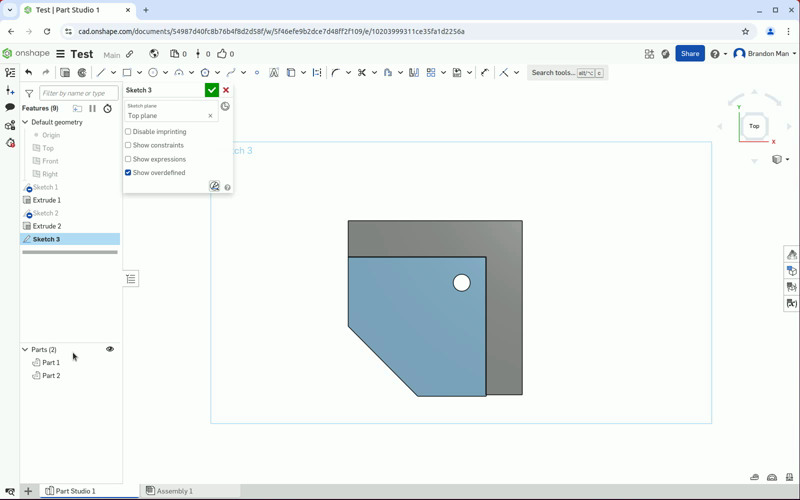
key(y)
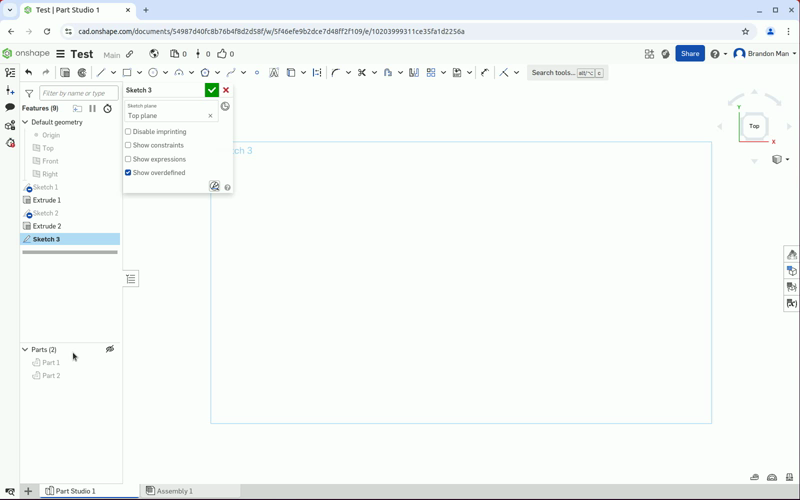
key(l)
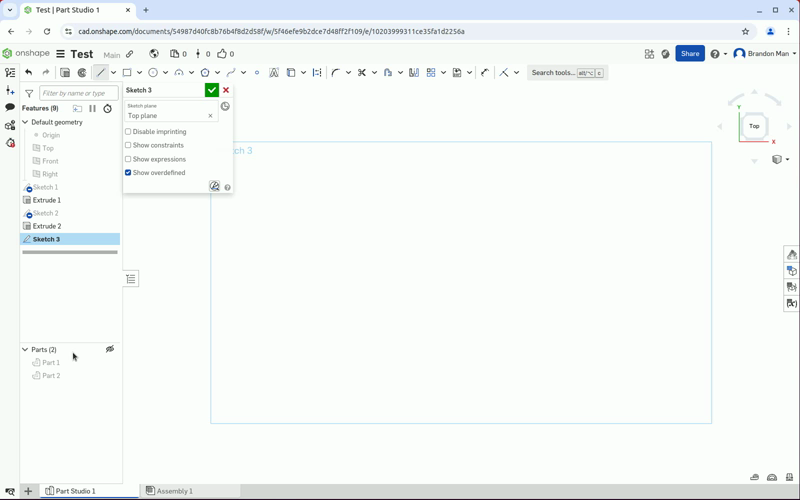
key_down(shift)
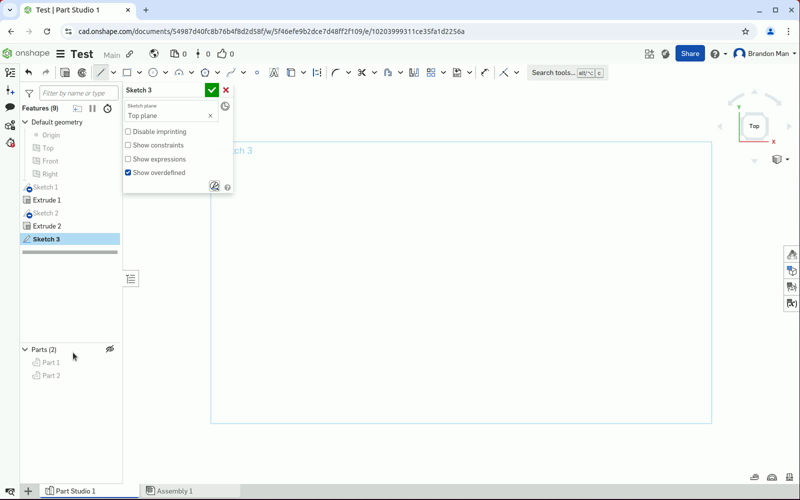
mouse_move(348, 257)
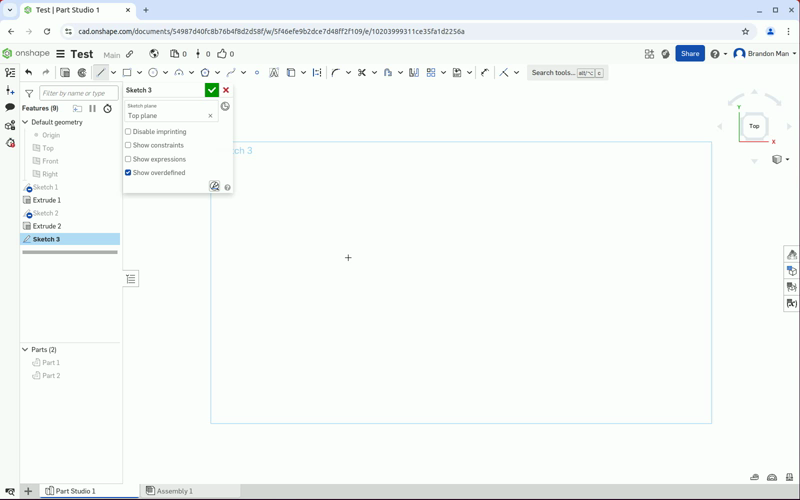
click(348, 257)
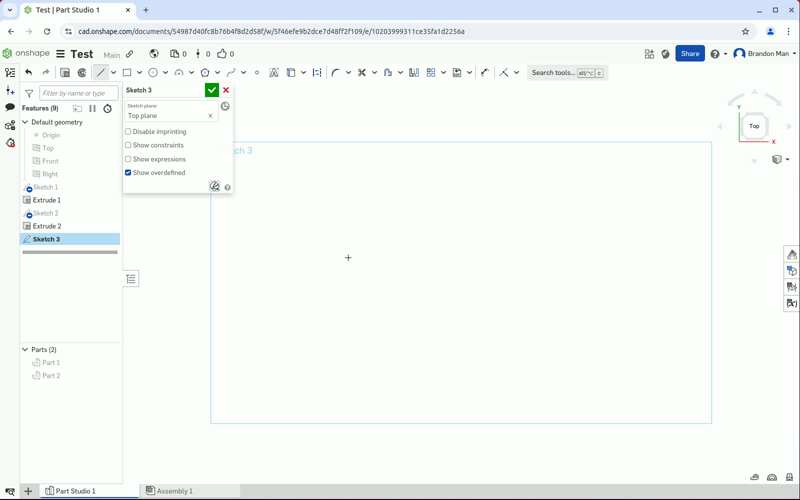
key_up(shift)
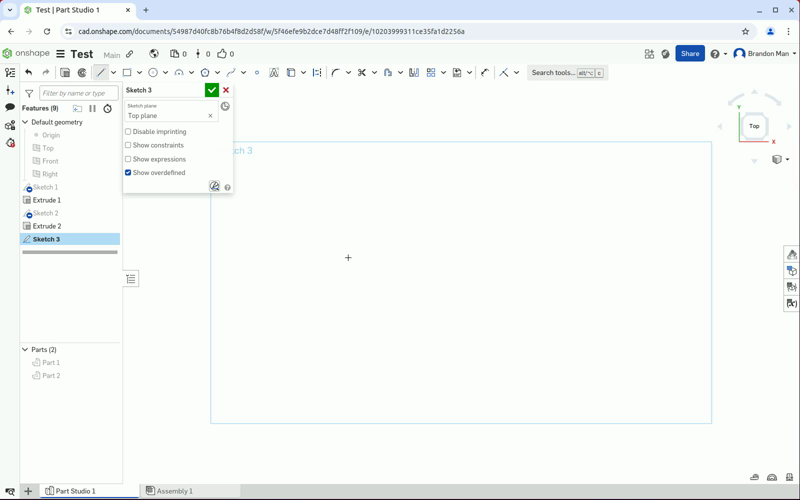
key_down(shift)
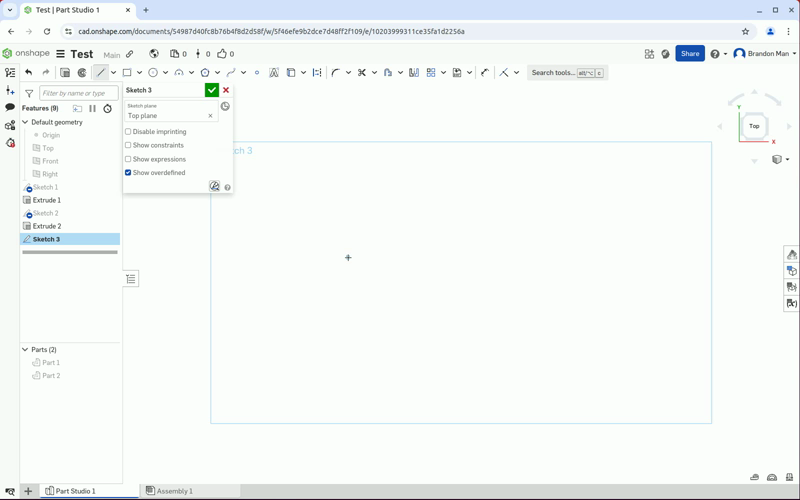
mouse_move(459, 257)
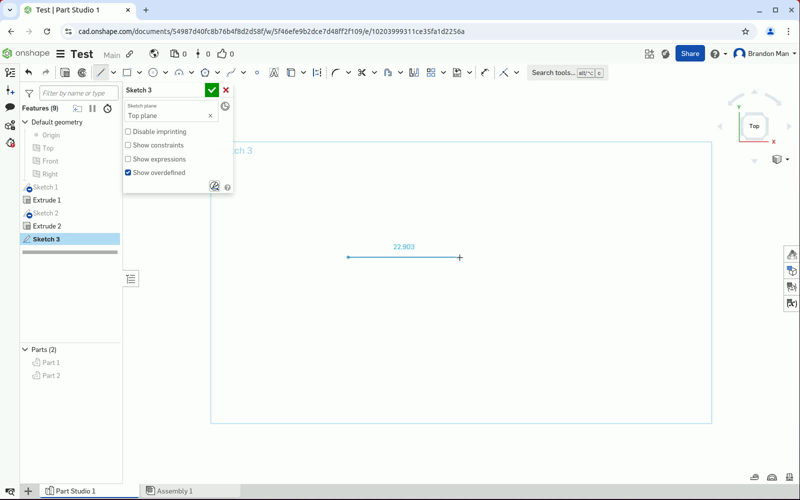
click(459, 257)
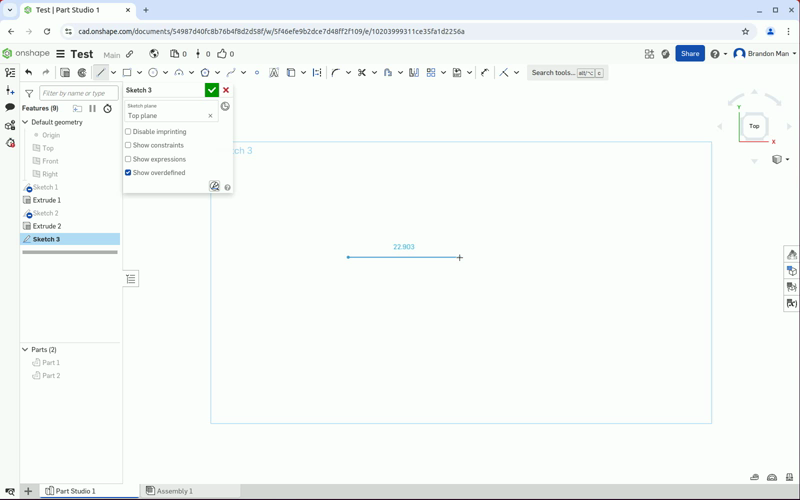
key_up(shift)
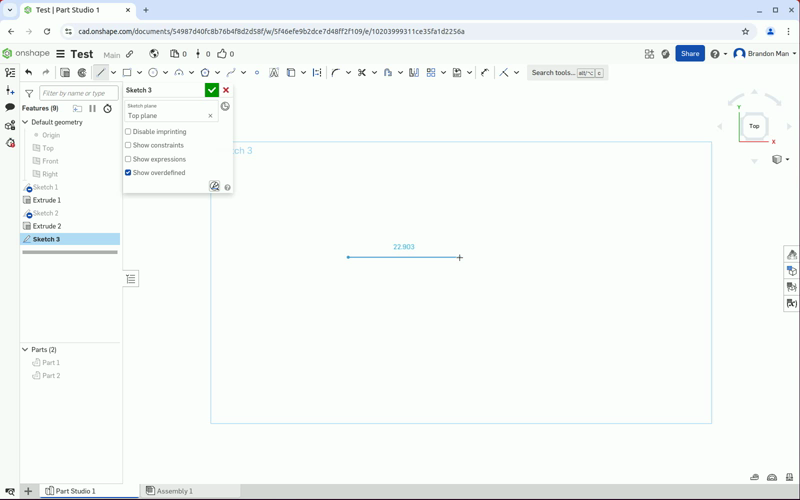
key_down(shift)
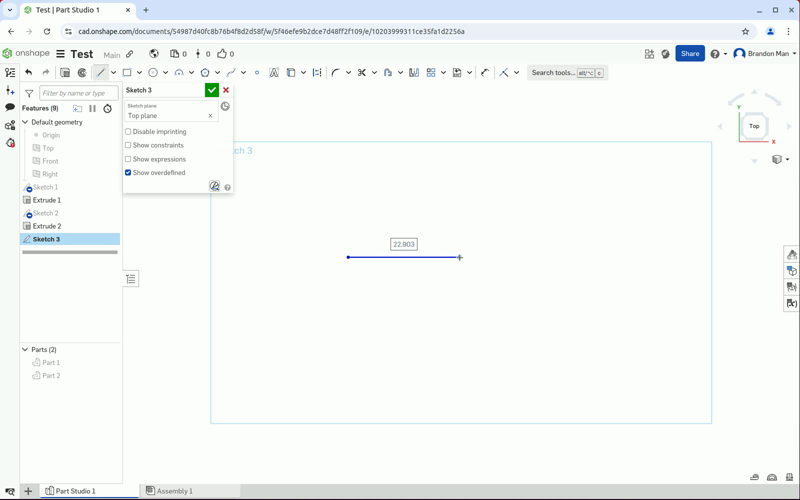
mouse_move(489, 257)
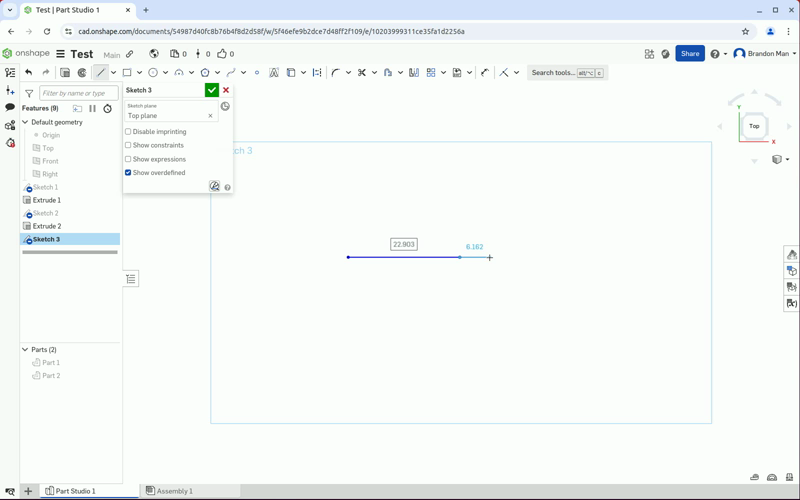
mouse_move(485, 257)
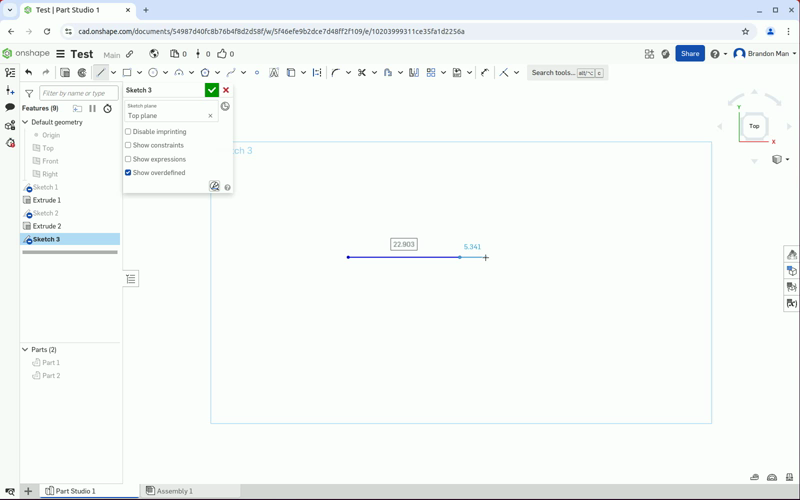
click(485, 257)
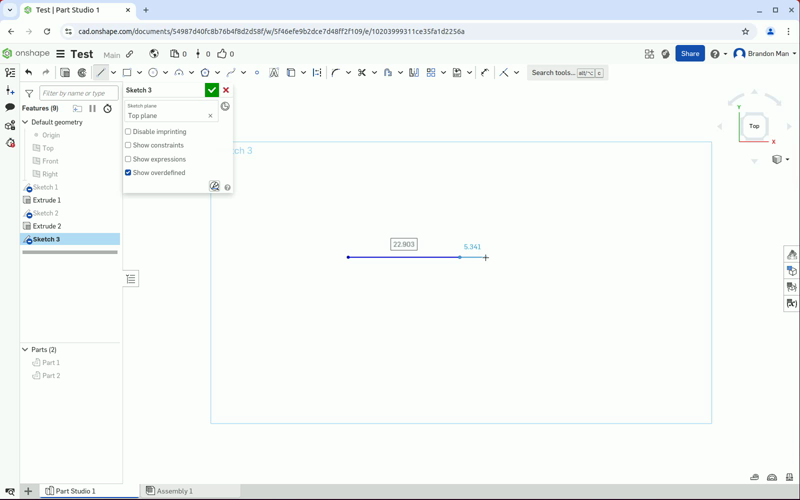
key_up(shift)
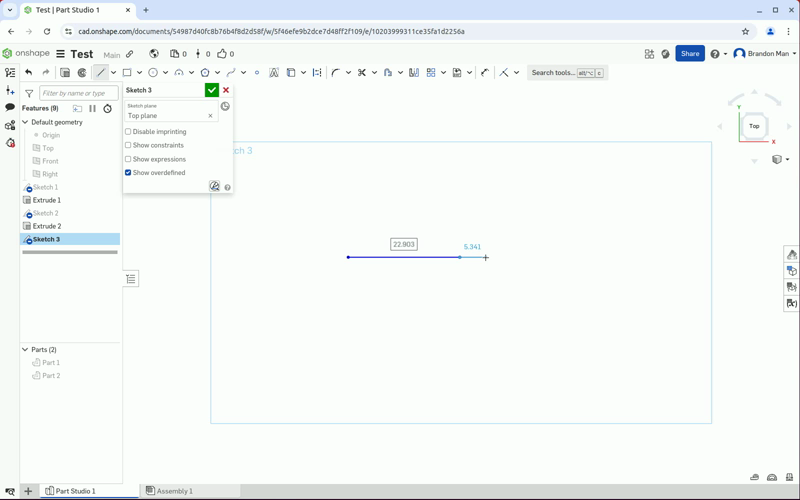
key_down(shift)
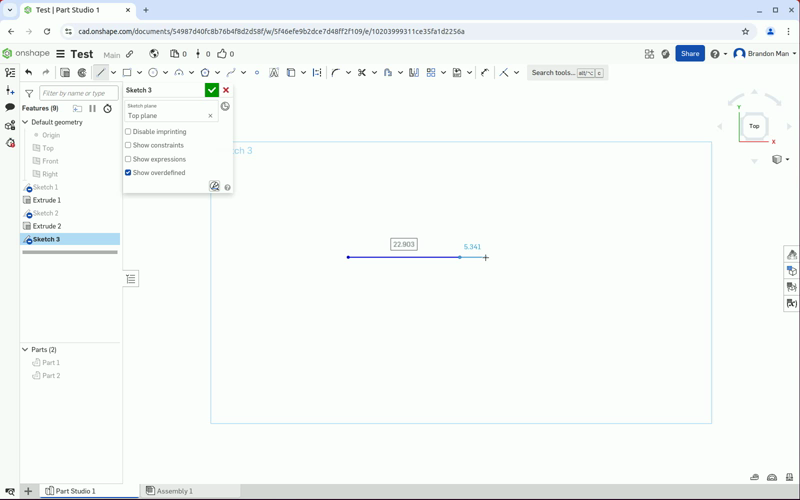
mouse_move(515, 257)
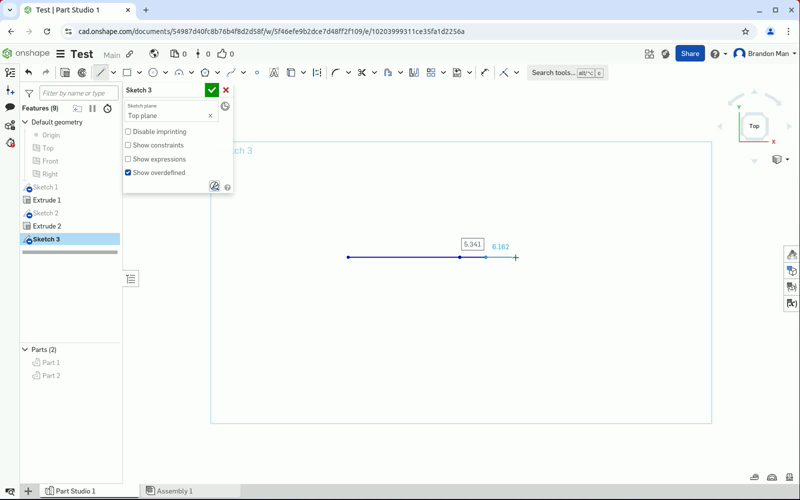
mouse_move(485, 282)
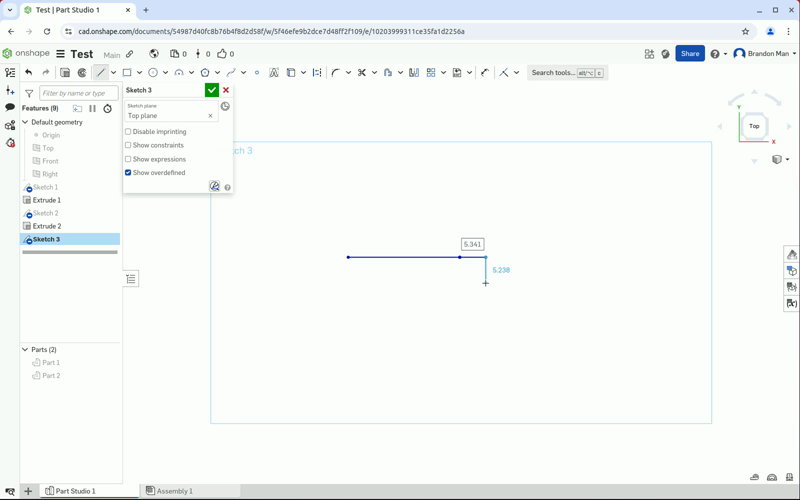
click(485, 282)
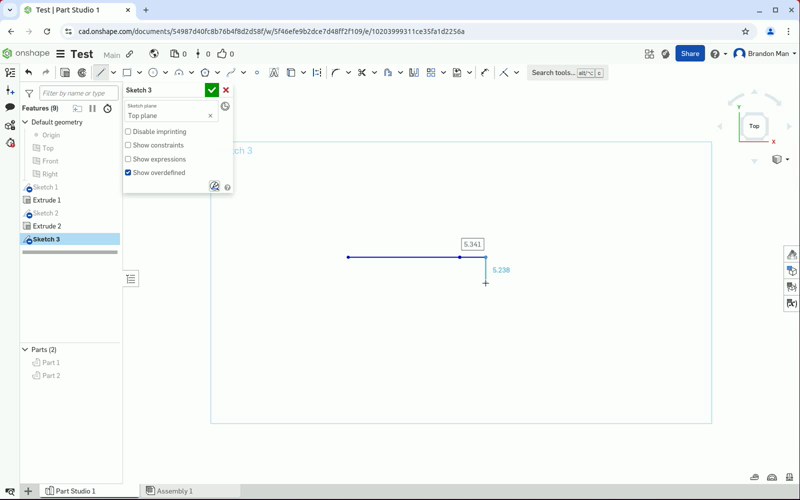
key_up(shift)
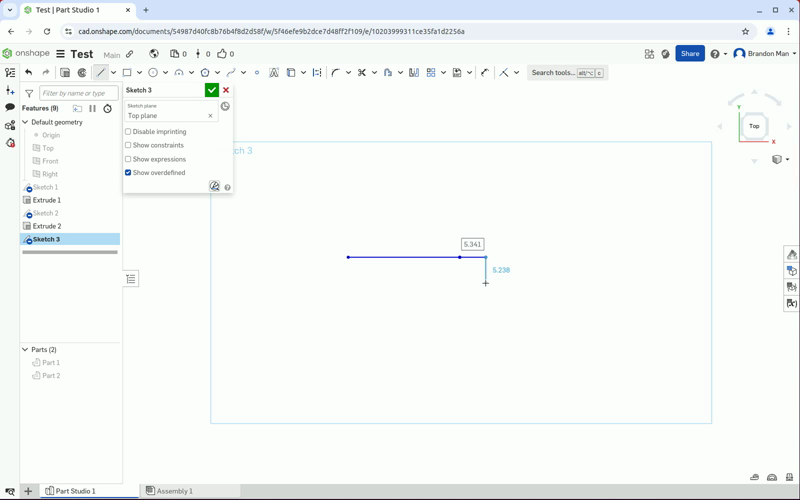
key_down(shift)
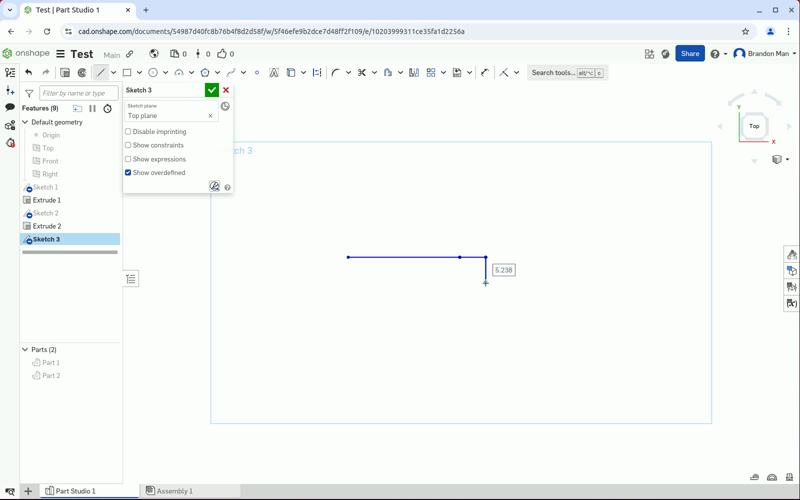
mouse_move(485, 394)
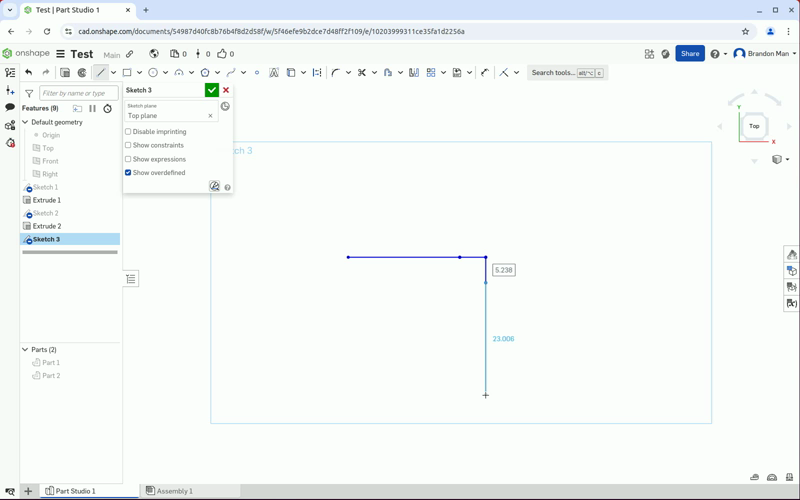
click(485, 394)
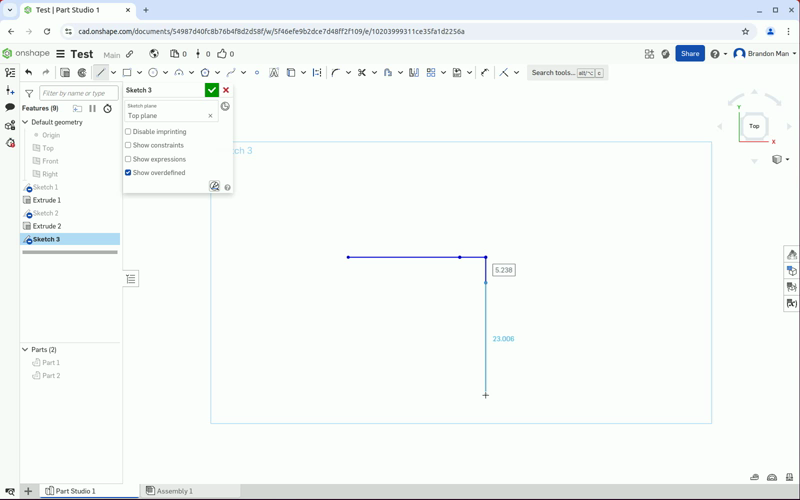
key_up(shift)
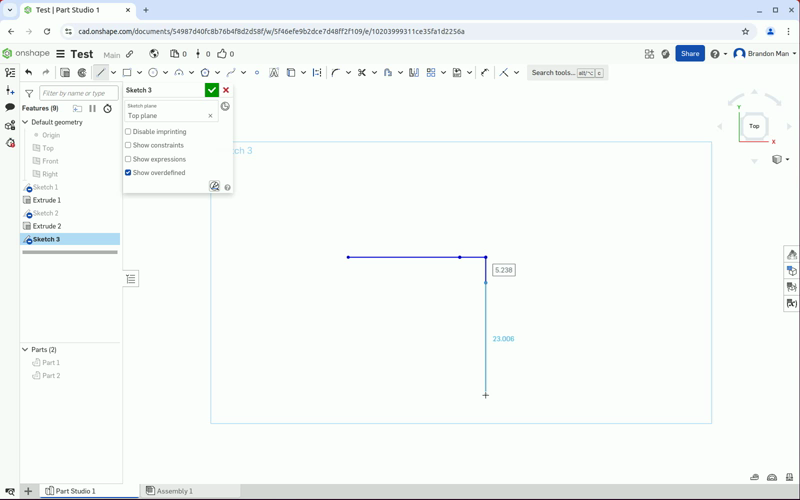
key_down(shift)
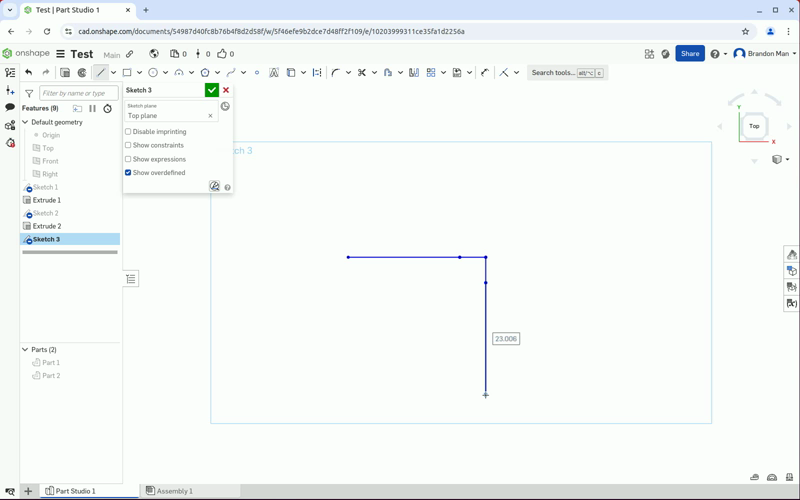
mouse_move(515, 394)
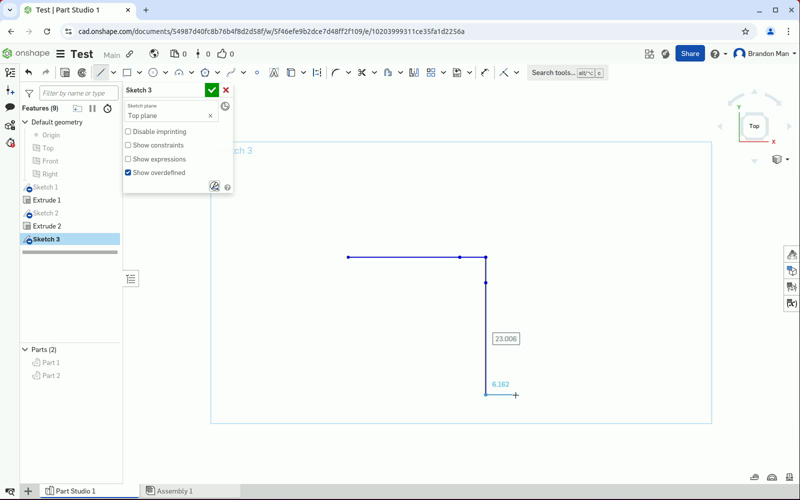
mouse_move(522, 394)
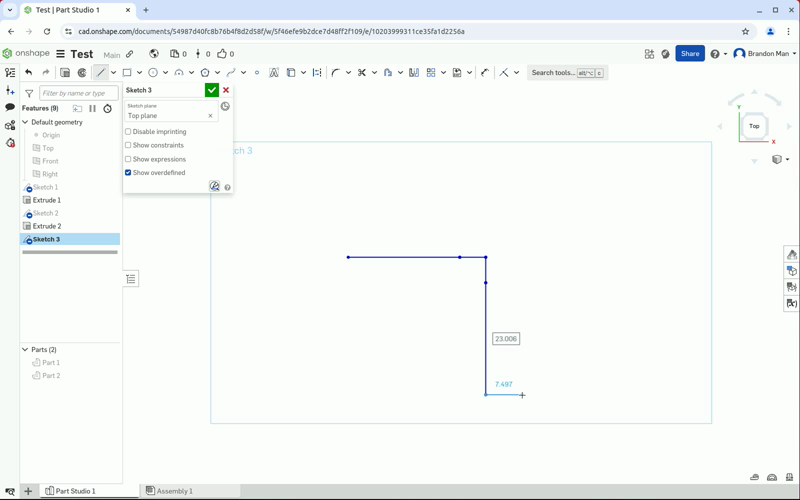
click(522, 394)
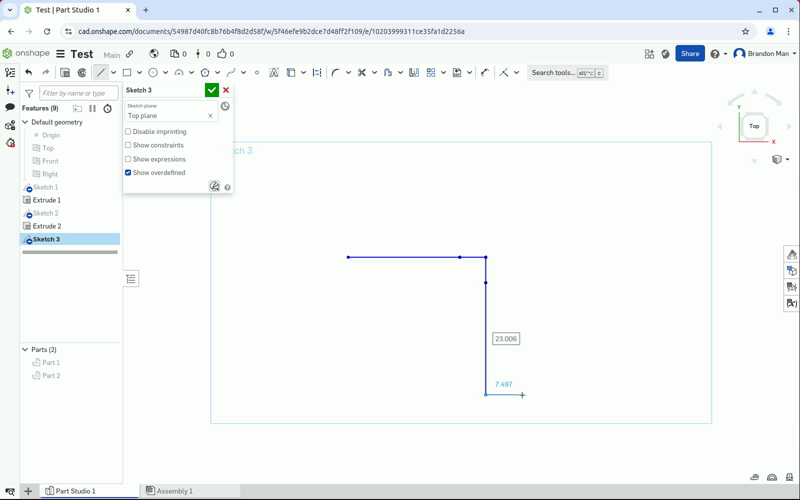
key_up(shift)
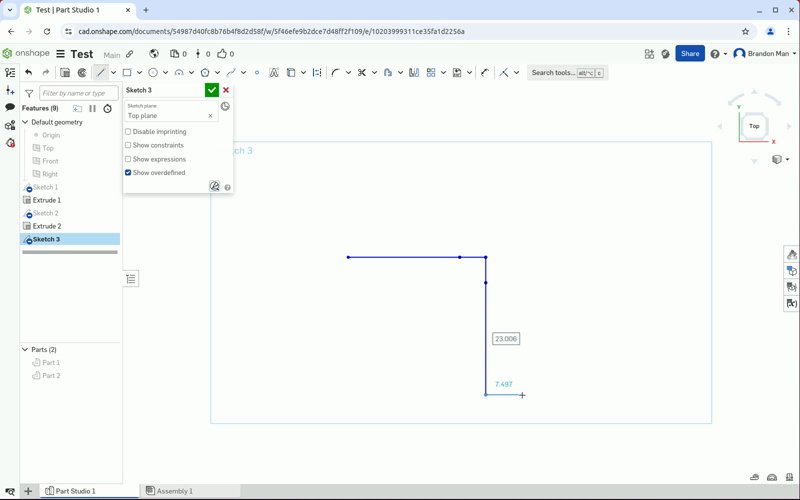
key_down(shift)
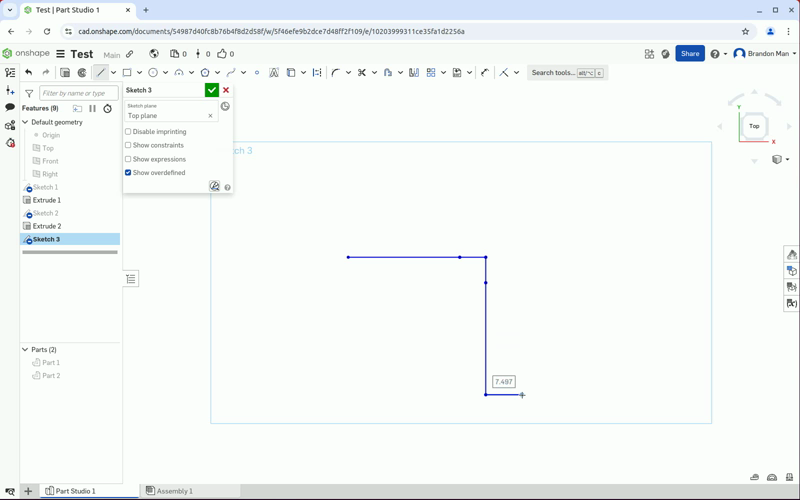
mouse_move(522, 282)
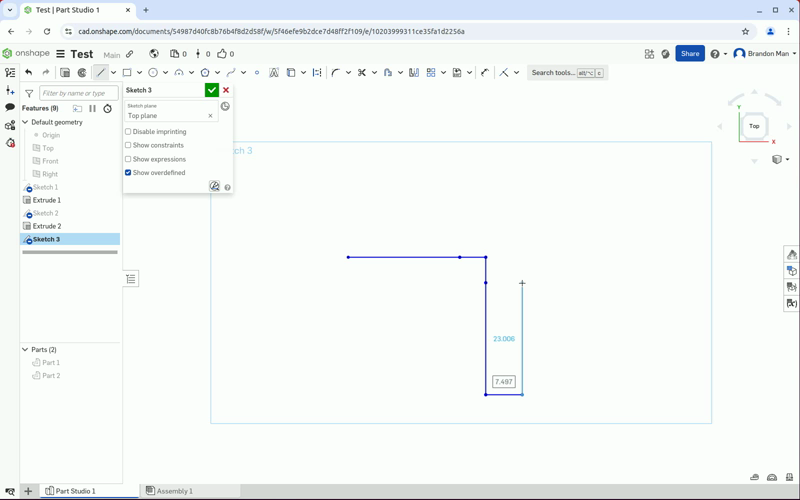
click(522, 282)
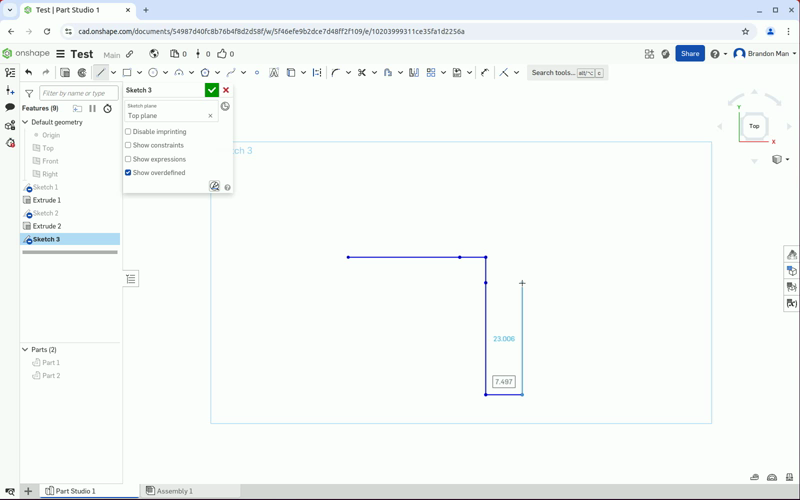
key_up(shift)
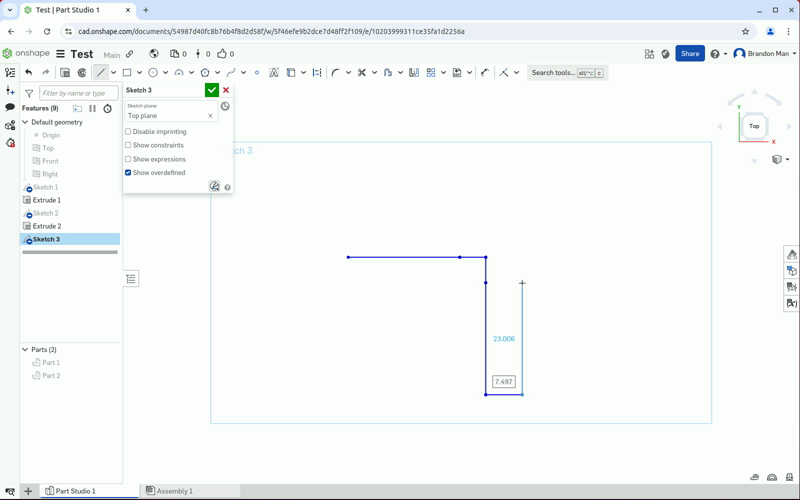
key_down(shift)
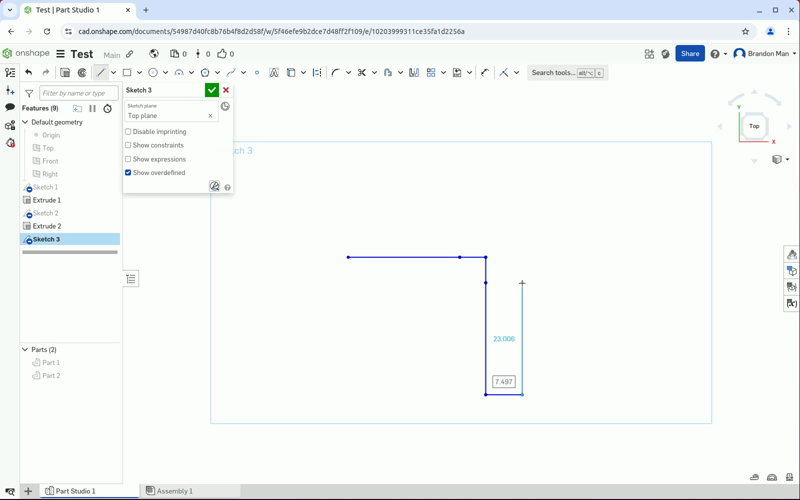
mouse_move(522, 220)
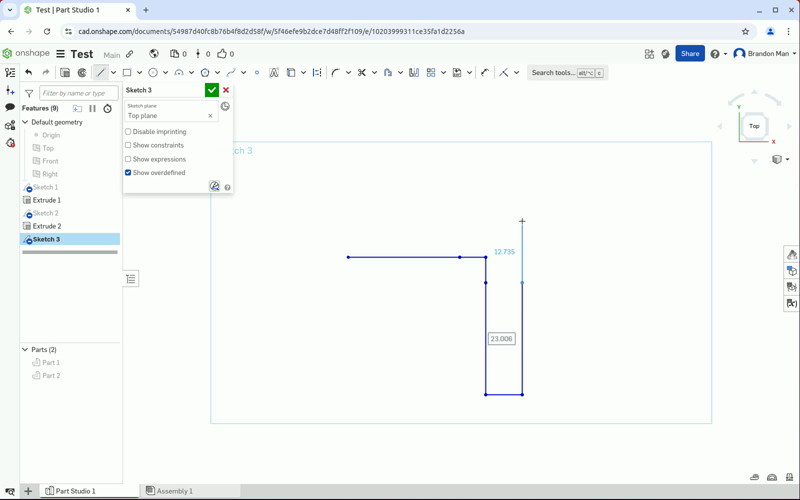
click(522, 220)
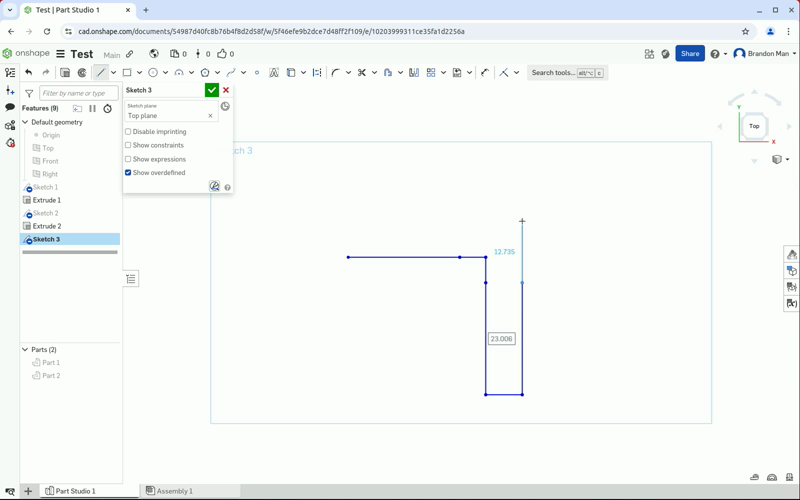
key_up(shift)
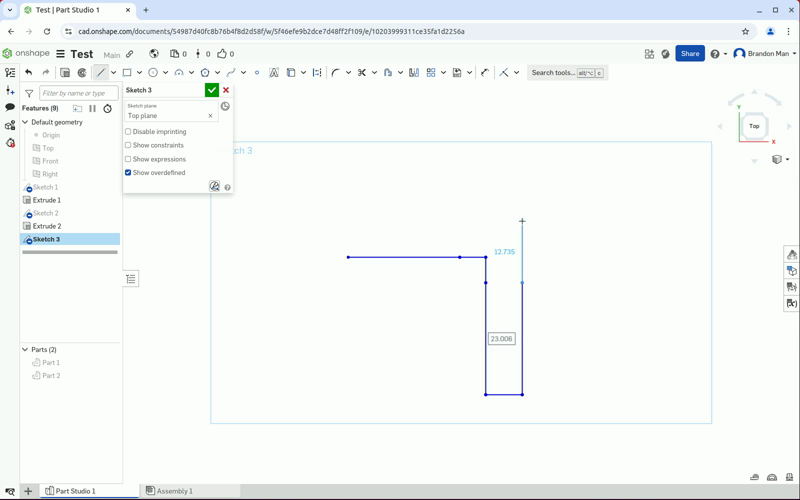
key_down(shift)
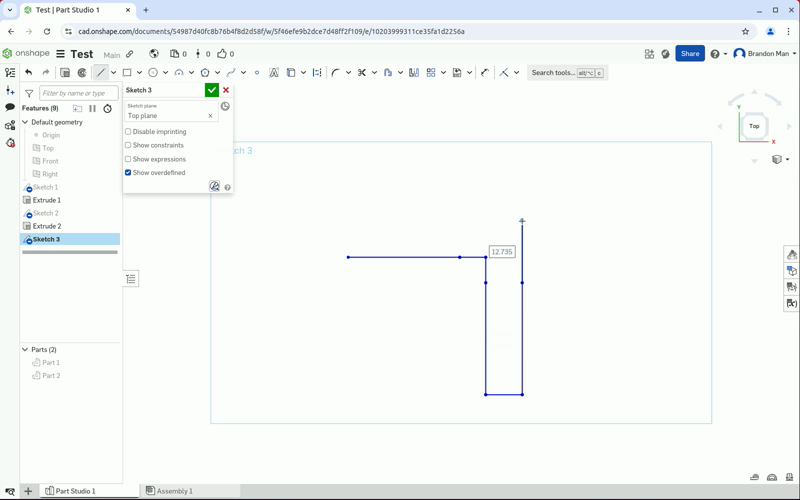
mouse_move(459, 220)
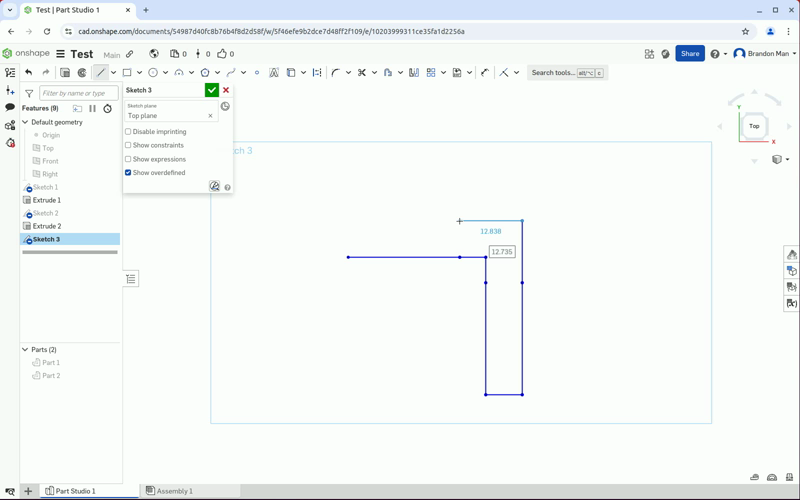
click(459, 220)
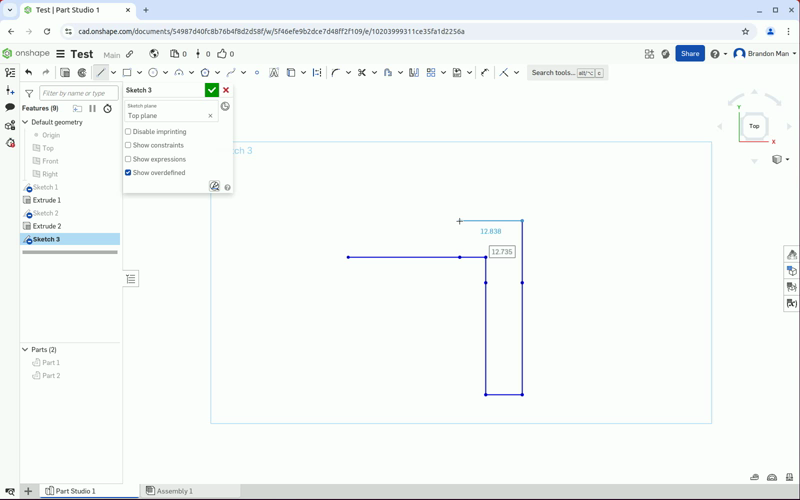
key_up(shift)
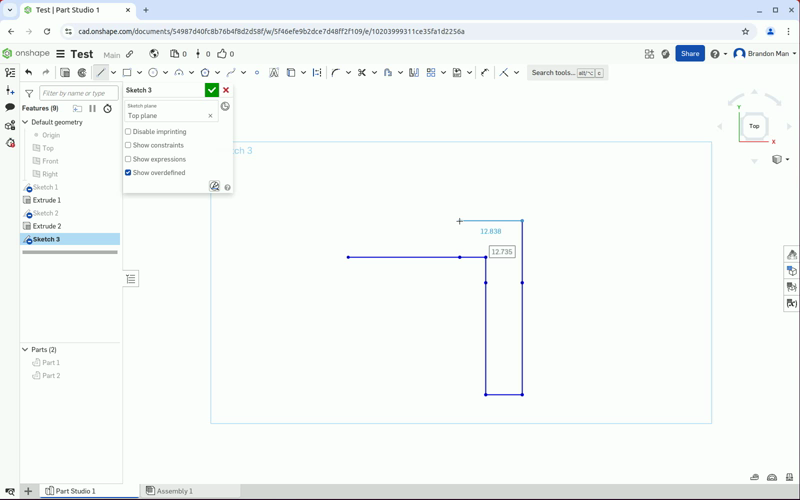
key_down(shift)
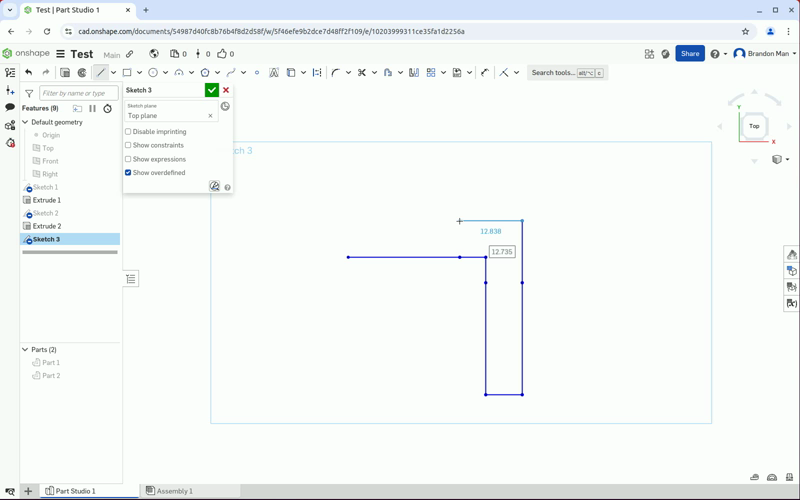
mouse_move(348, 220)
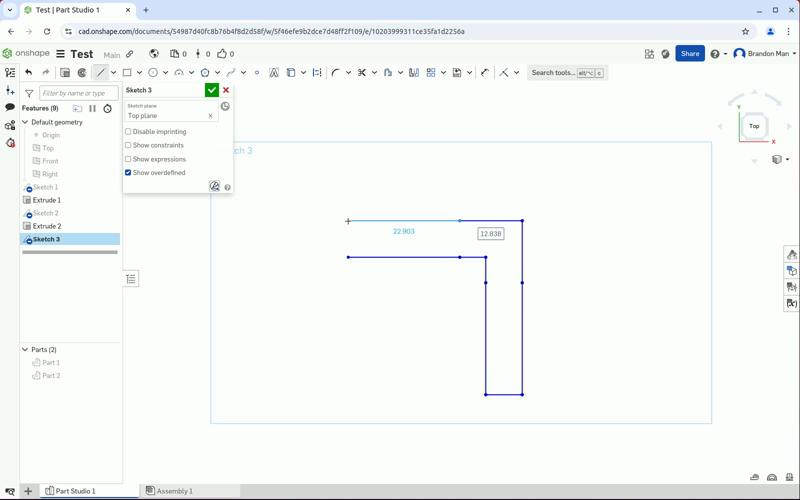
click(348, 220)
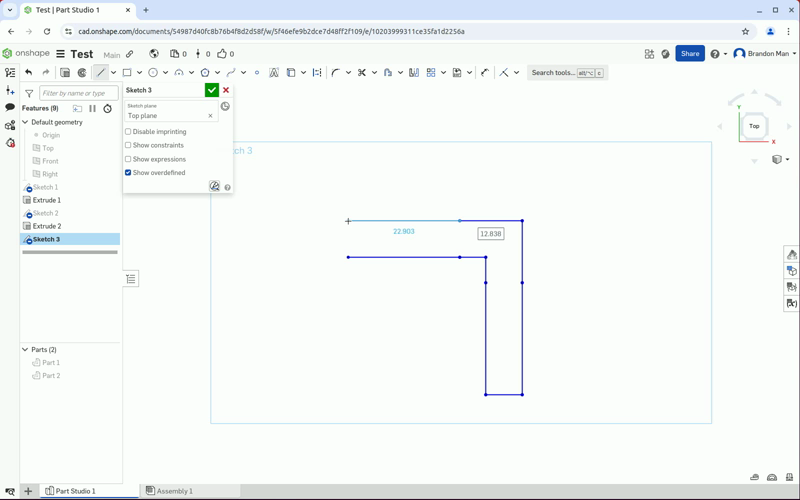
key_up(shift)
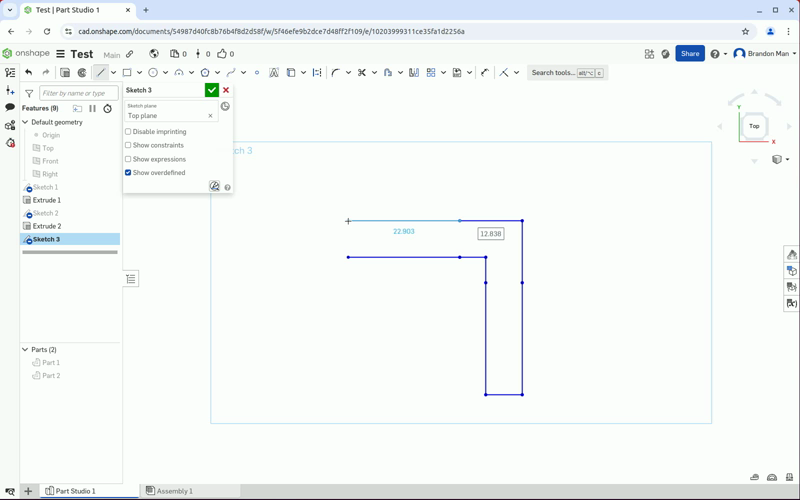
mouse_move(378, 220)
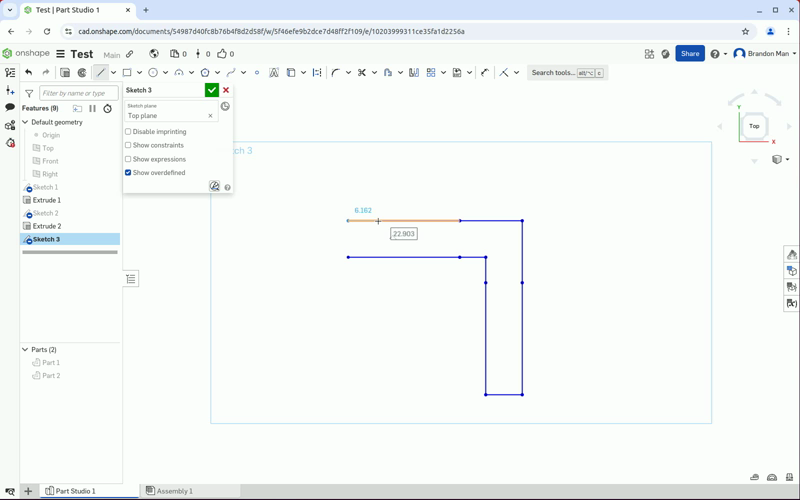
key_down(shift)
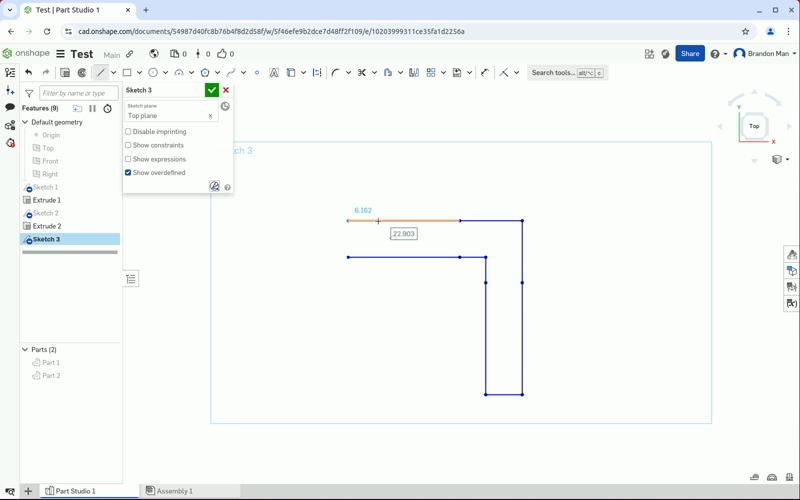
mouse_move(348, 257)
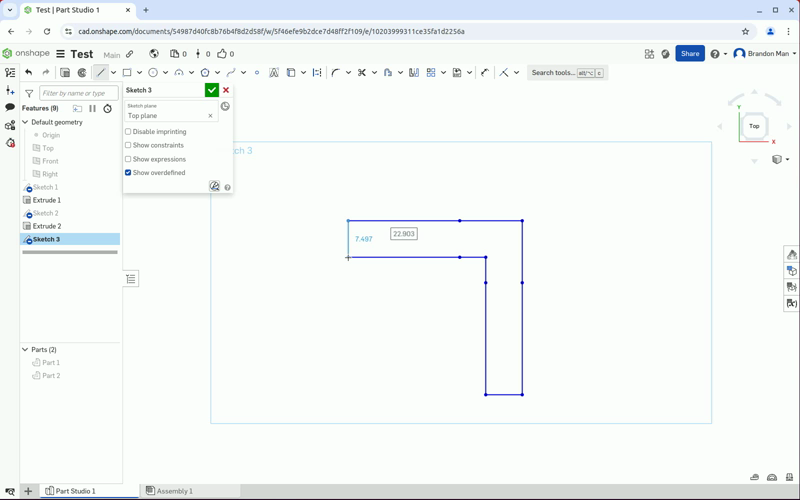
key_up(shift)
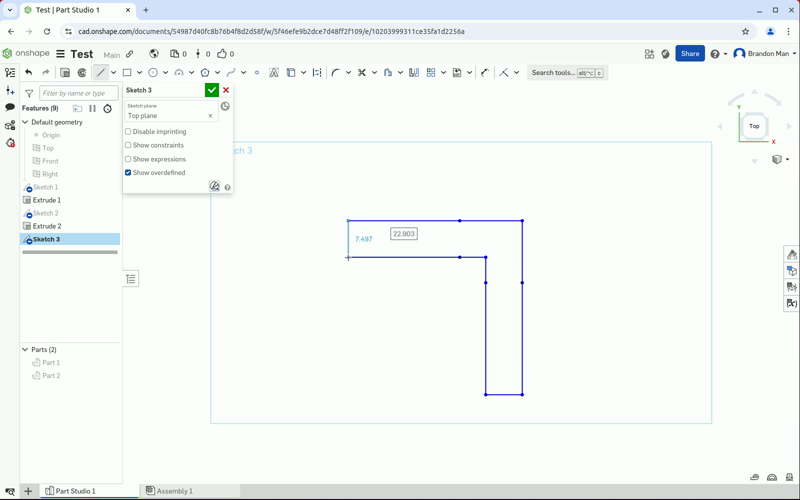
click(348, 257)
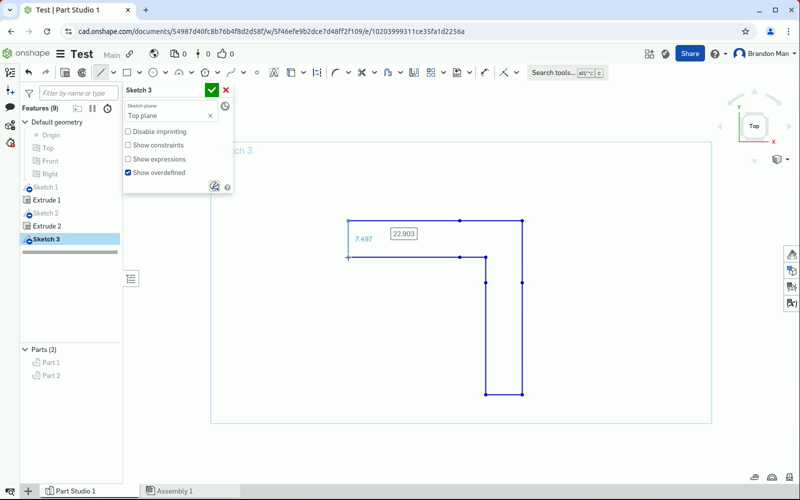
key(esc)
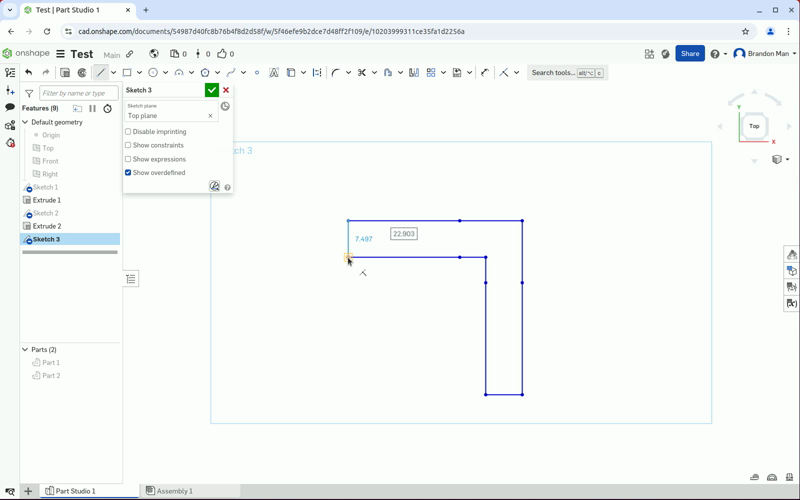
mouse_move(497, 278)
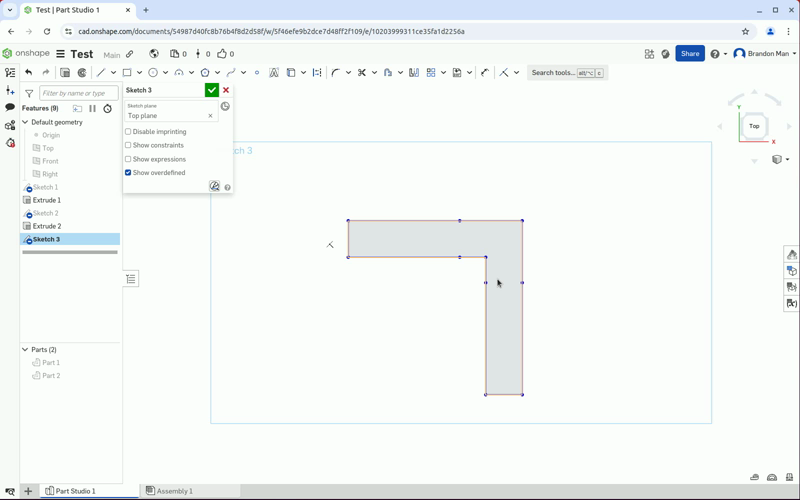
click(497, 278)
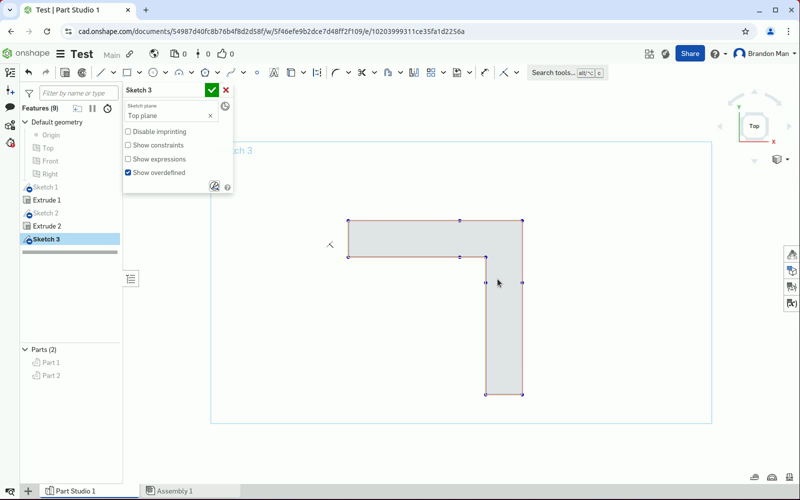
mouse_move(73, 352)
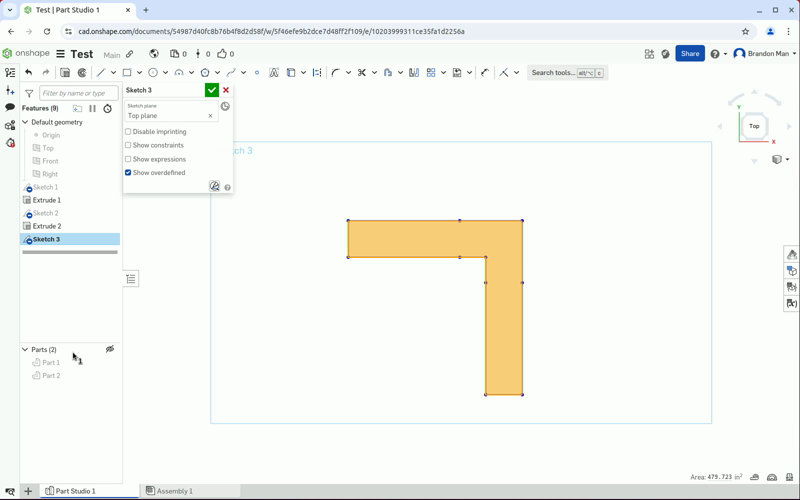
key(shift+y)
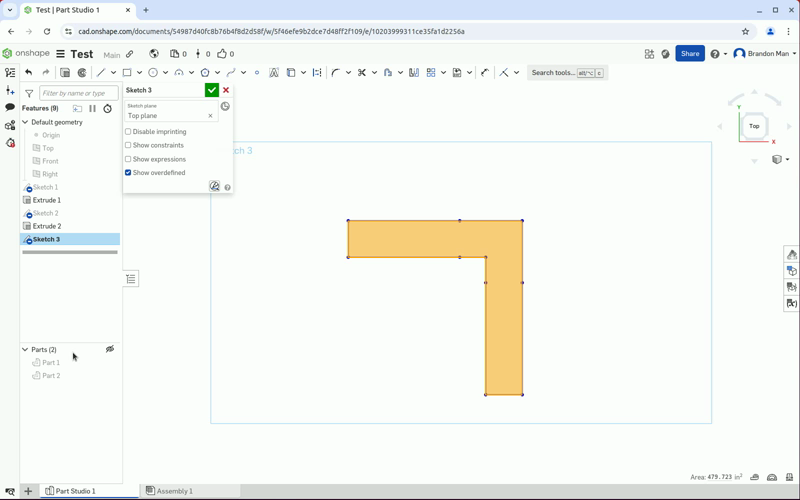
key(shift+e)
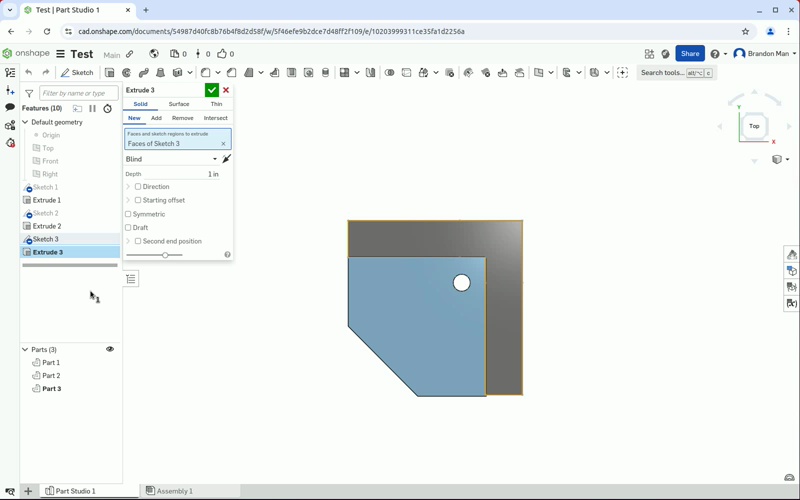
mouse_move(143, 106)
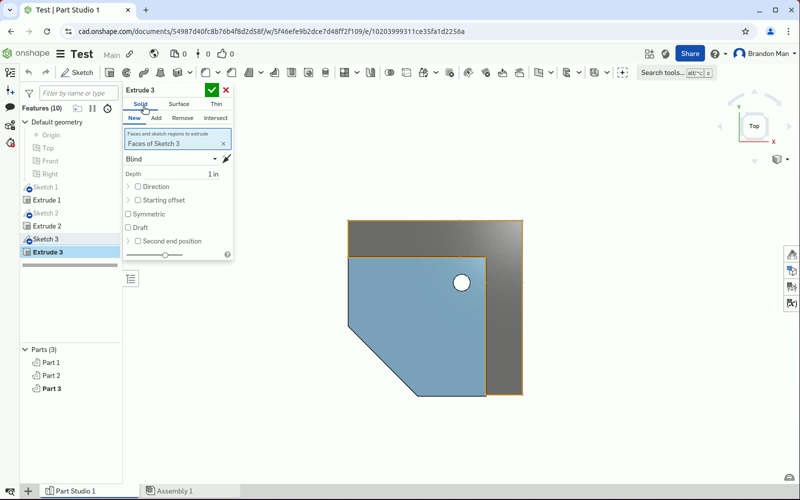
click(143, 106)
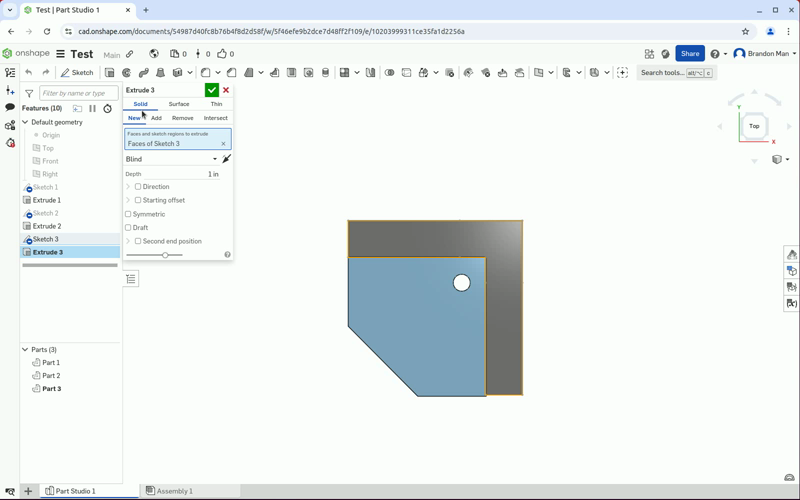
mouse_move(137, 120)
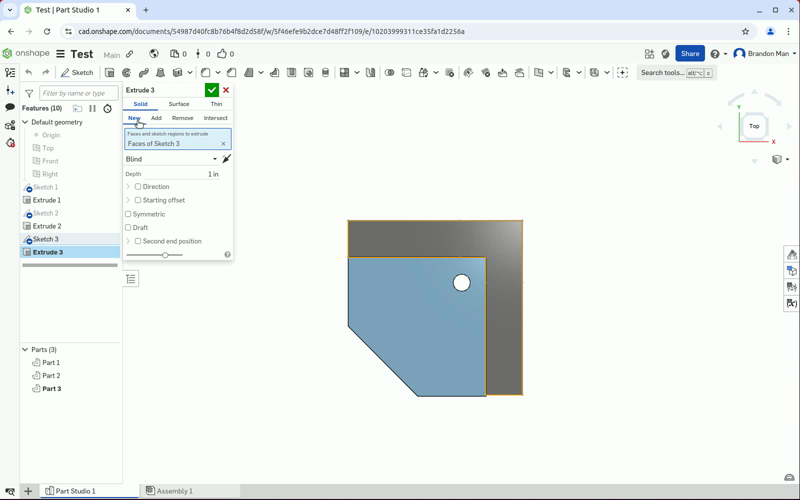
click(137, 120)
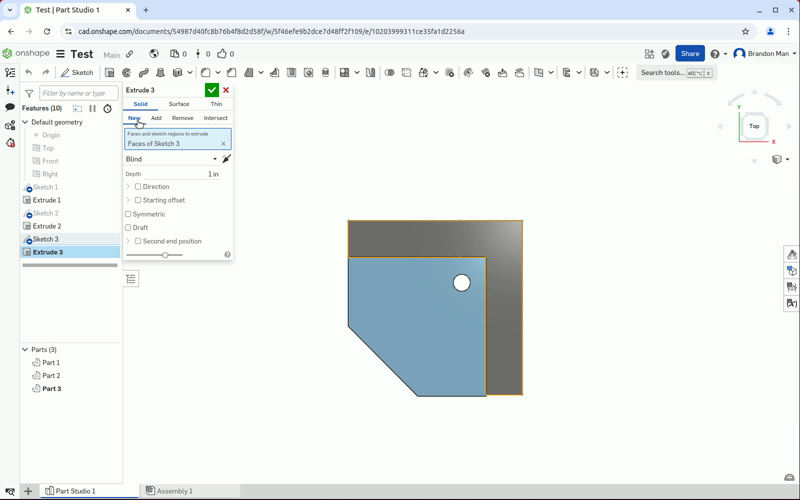
key(tab, 4)
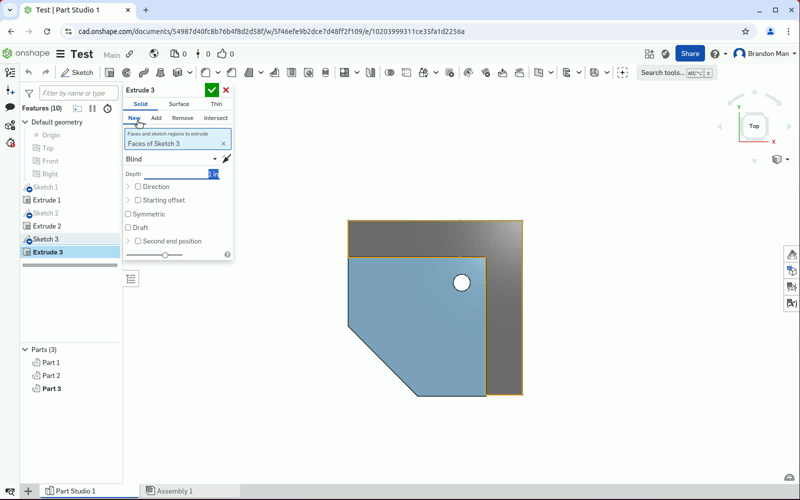
text(-2.648)
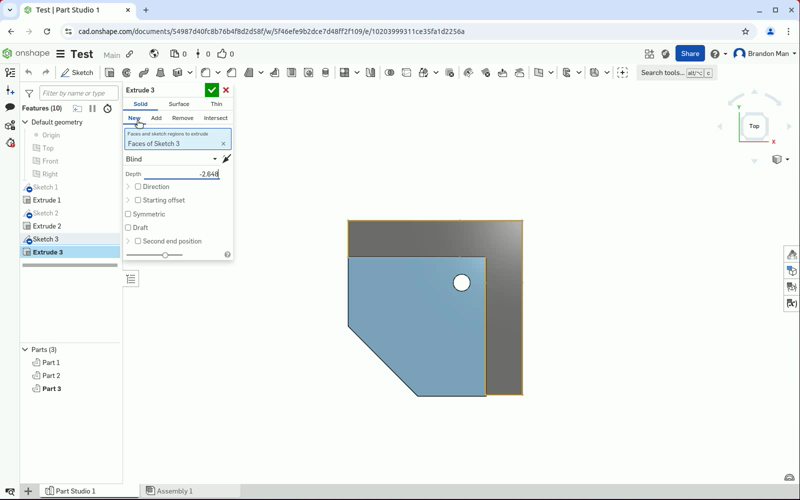
key(enter)
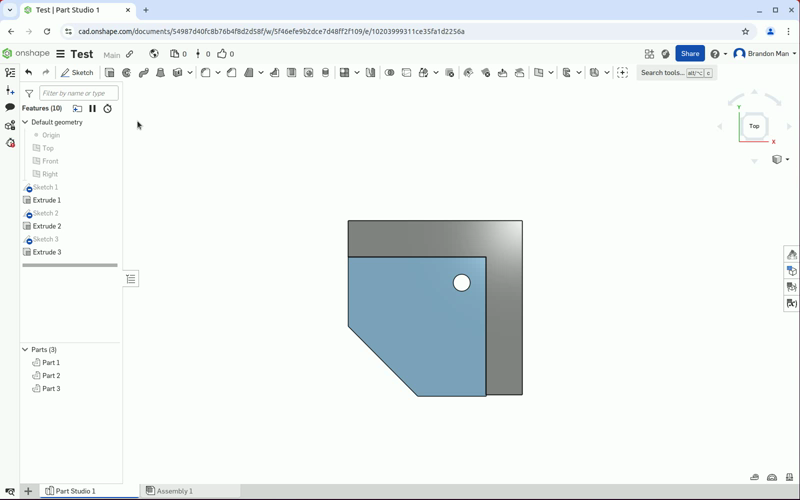
key(shift+h)
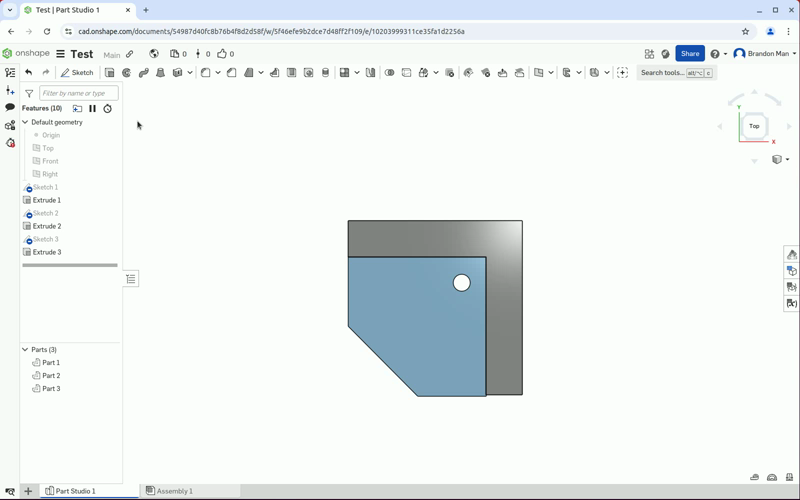
key(shift+h)
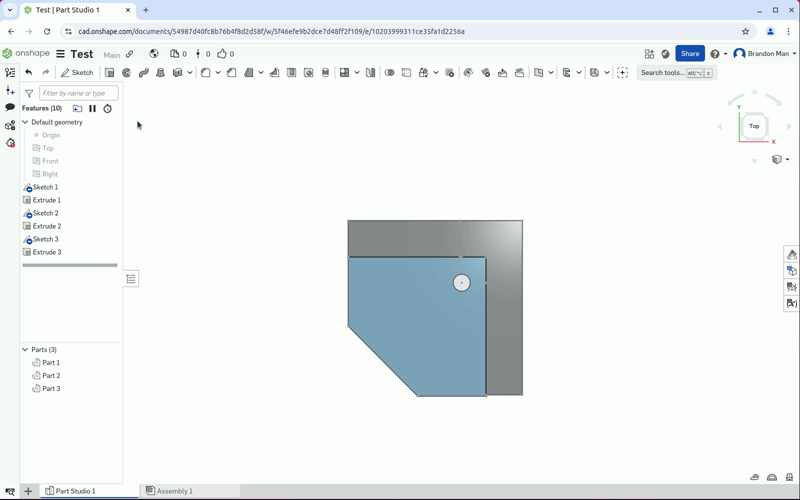
key(shift+7)
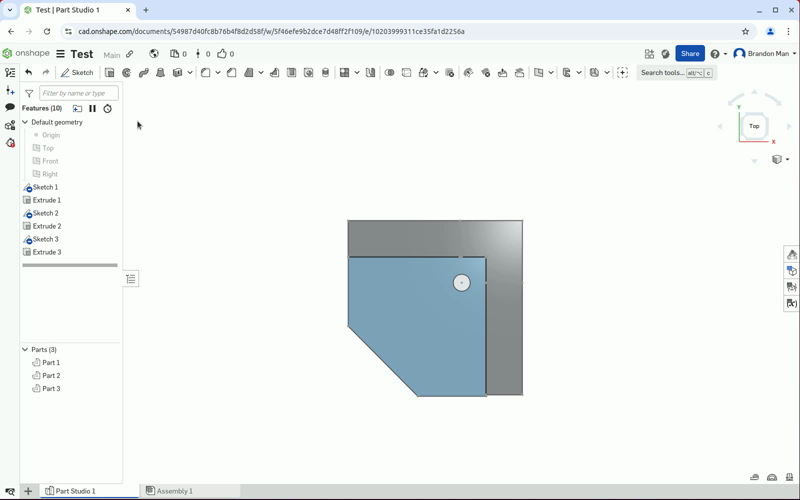
key(up, 3)
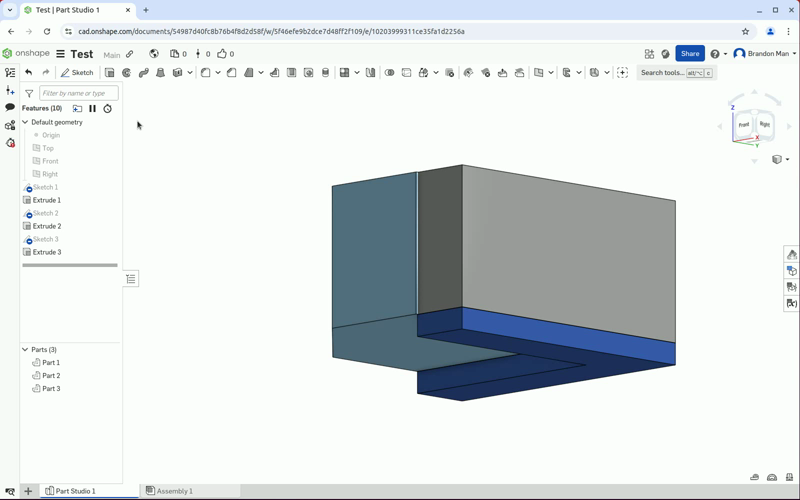
key(left, 3)
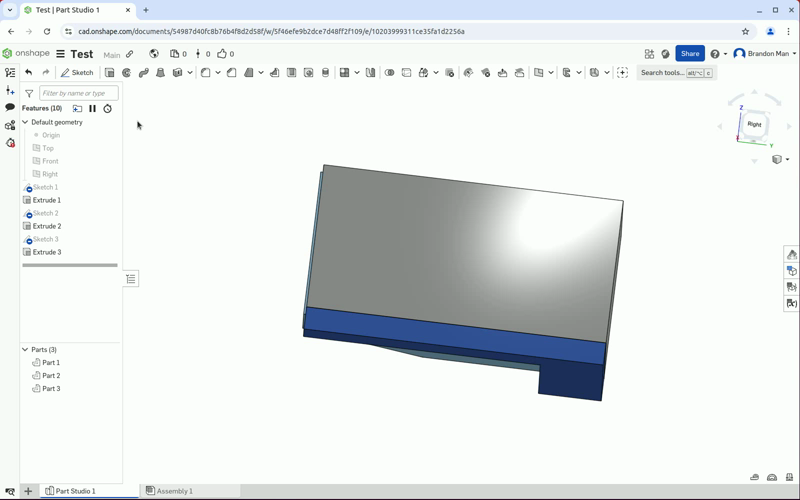
key(right, 3)
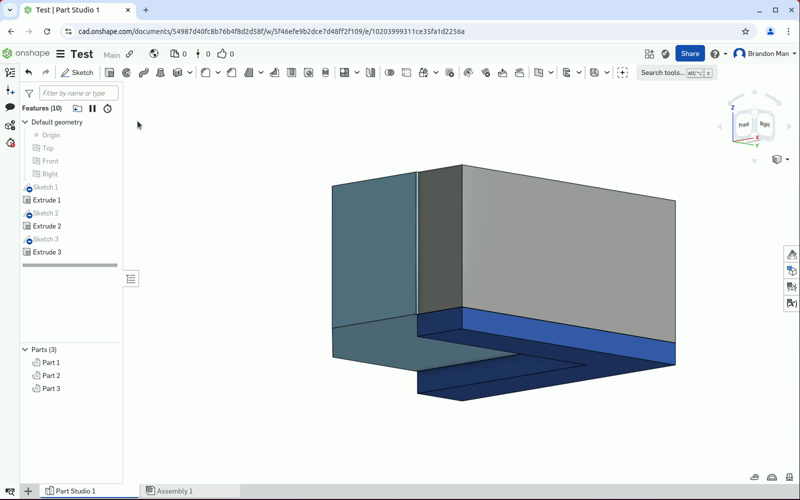
key(down, 3)
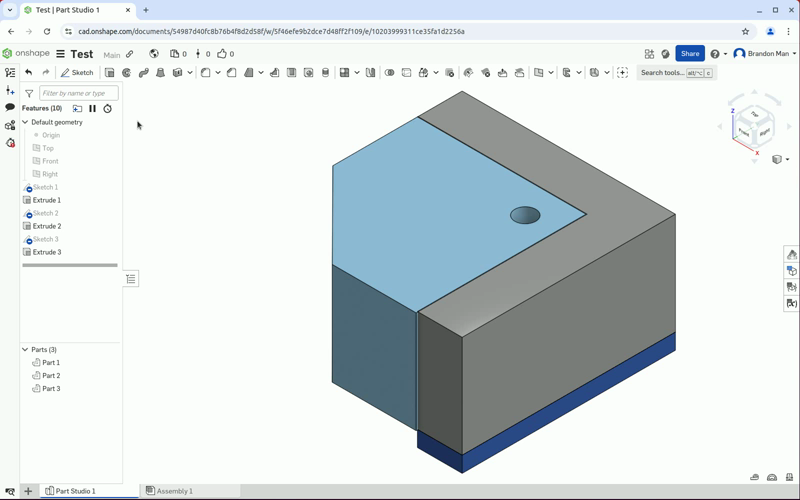
mouse_move(73, 189)
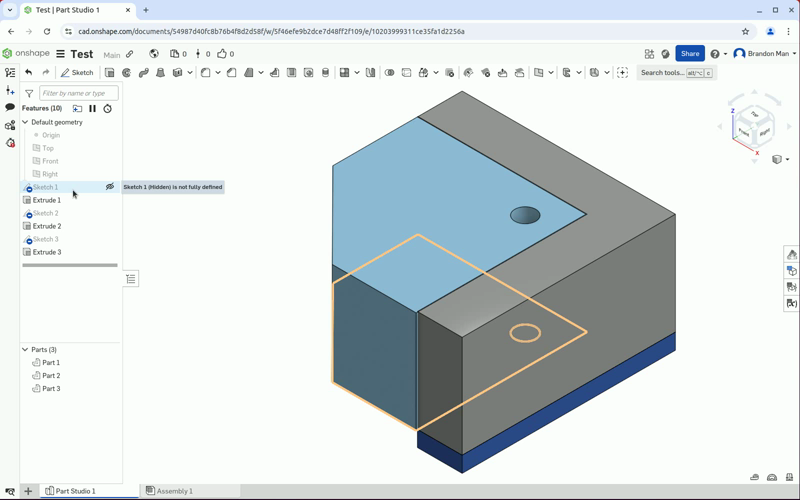
click(73, 189)